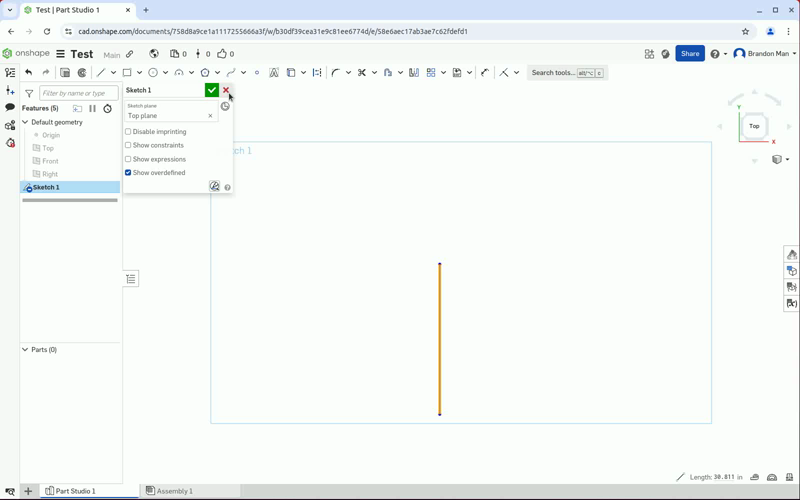
key(shift+h)
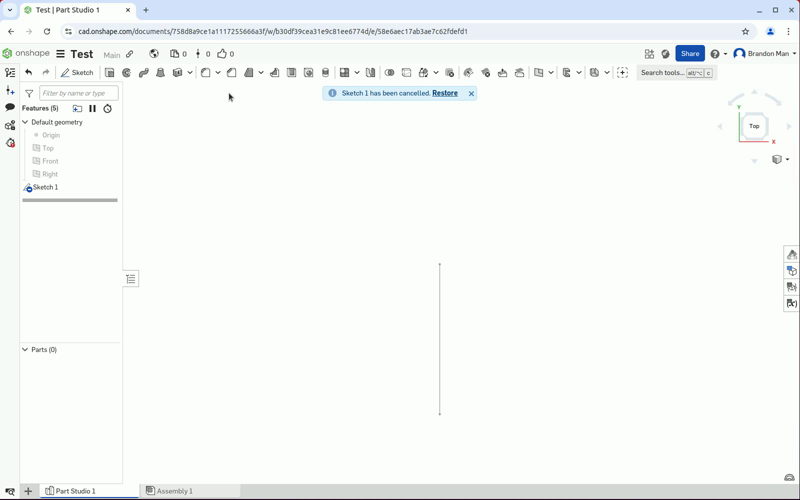
mouse_move(73, 352)
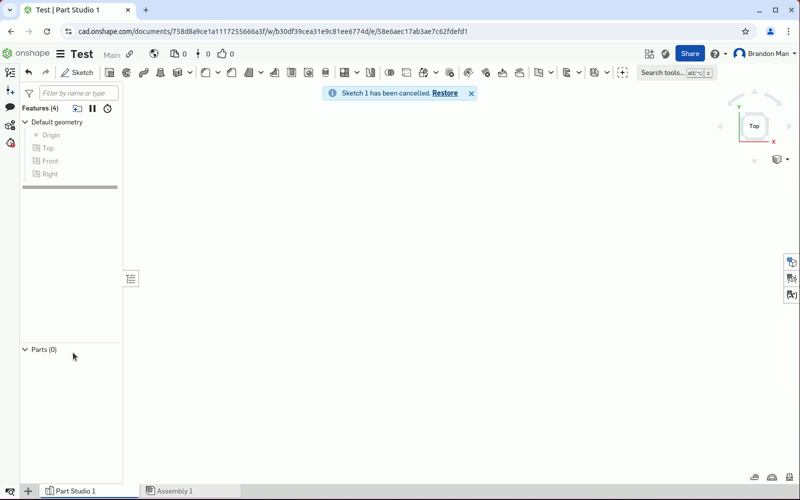
key(y)
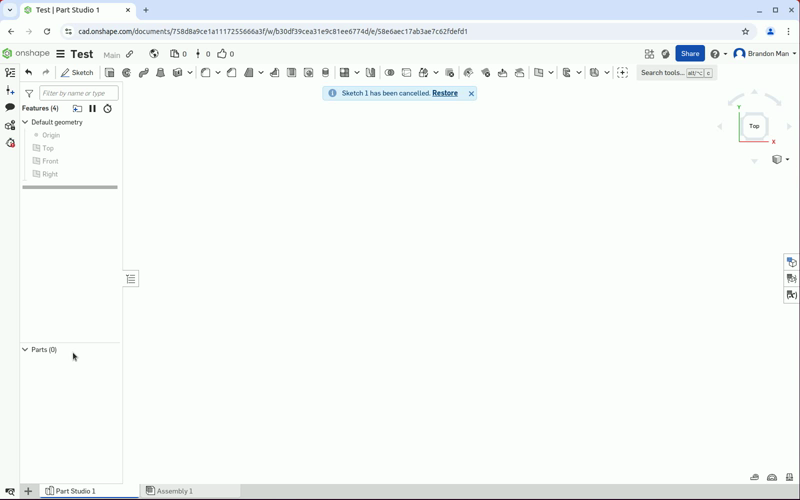
key(shift+p)
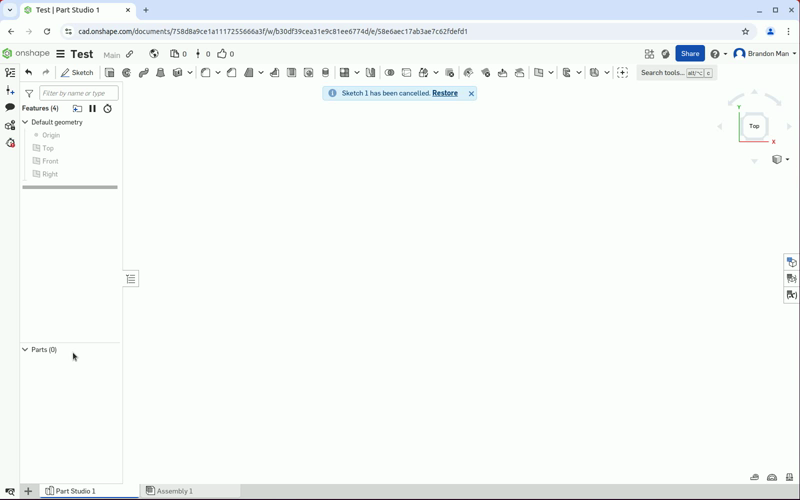
key(space)
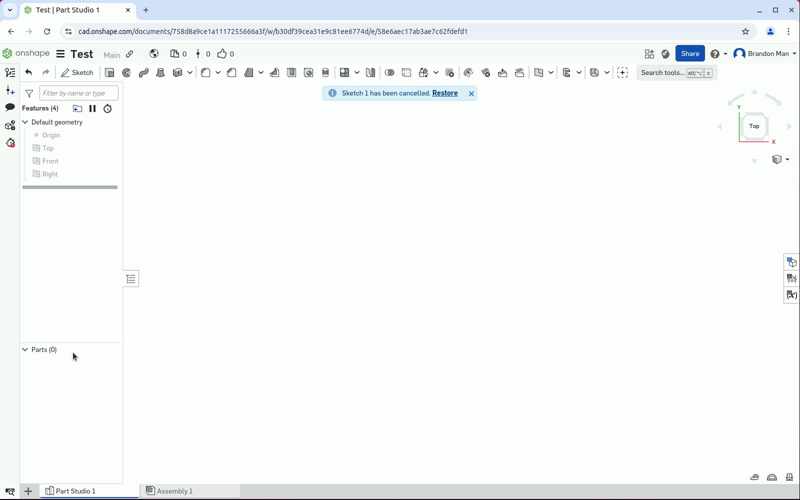
key_down(shift)
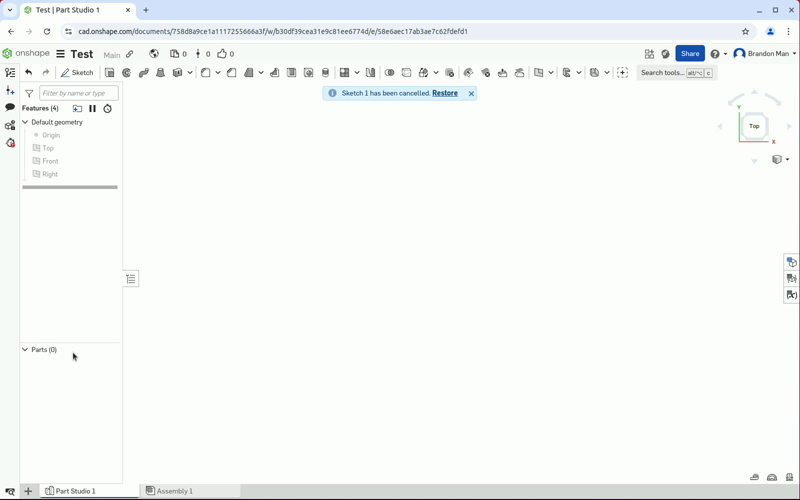
key(up)
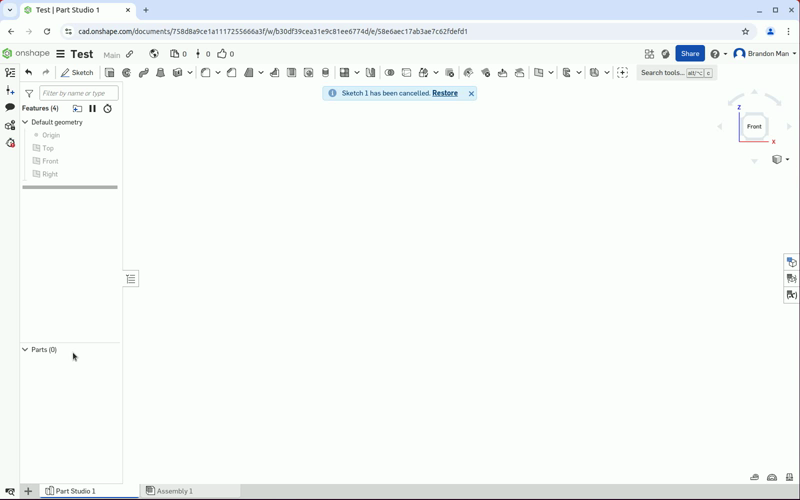
key_up(shift)
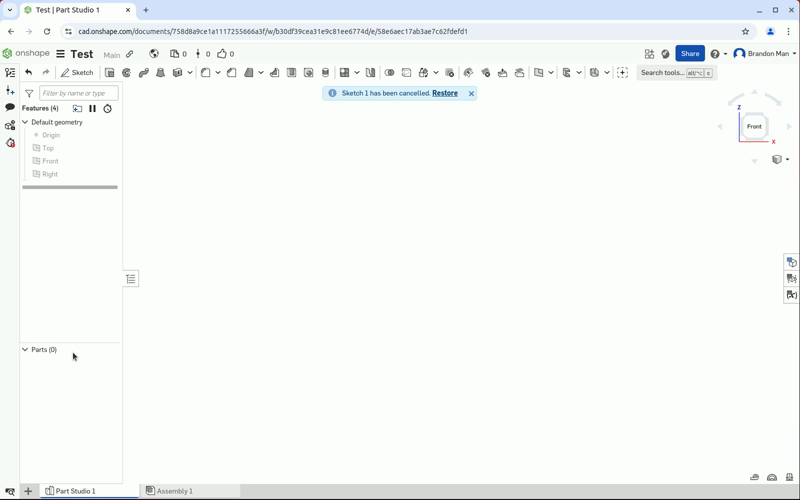
mouse_move(73, 352)
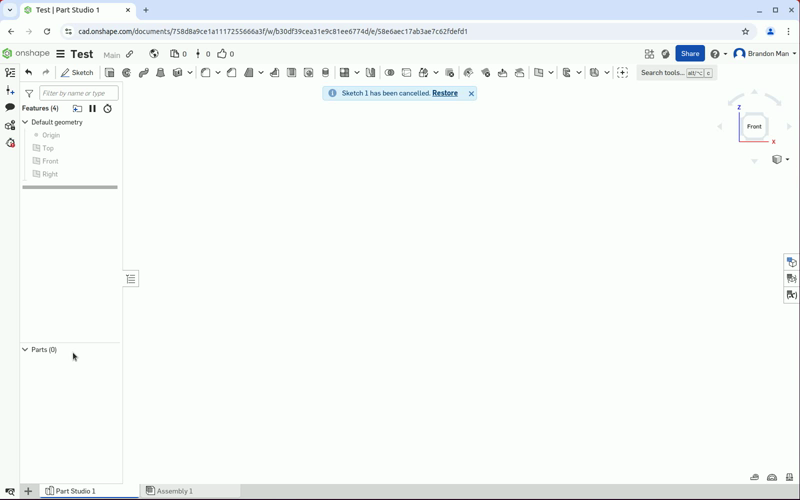
key(shift+y)
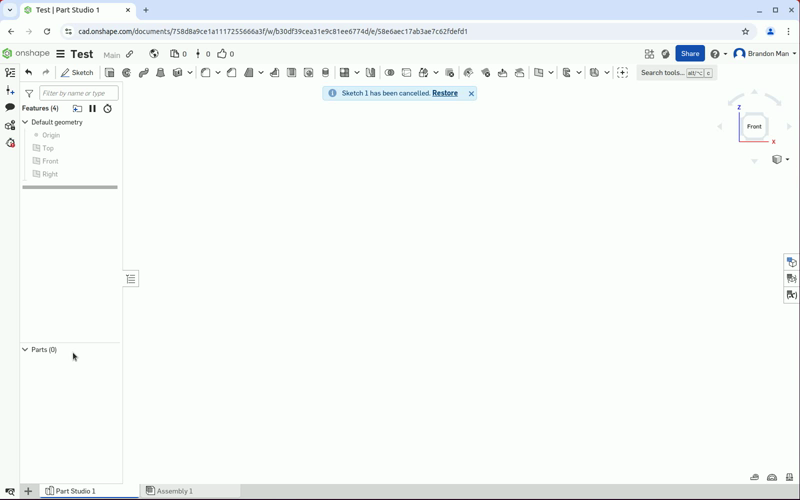
key(shift+s)
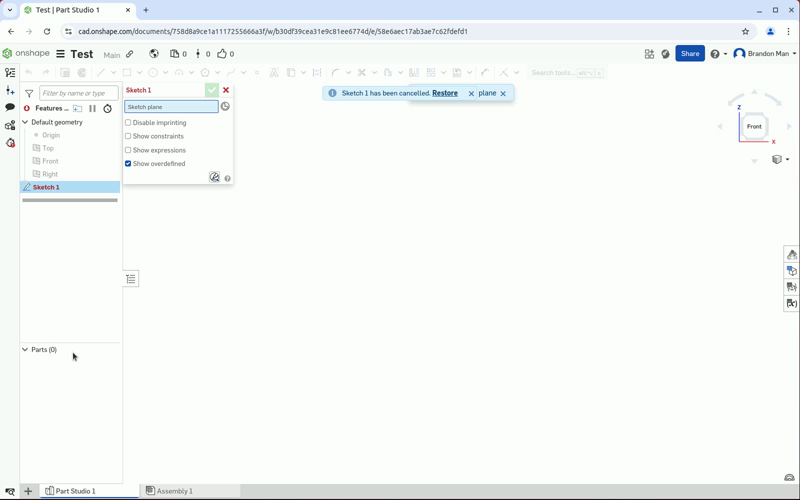
mouse_move(73, 163)
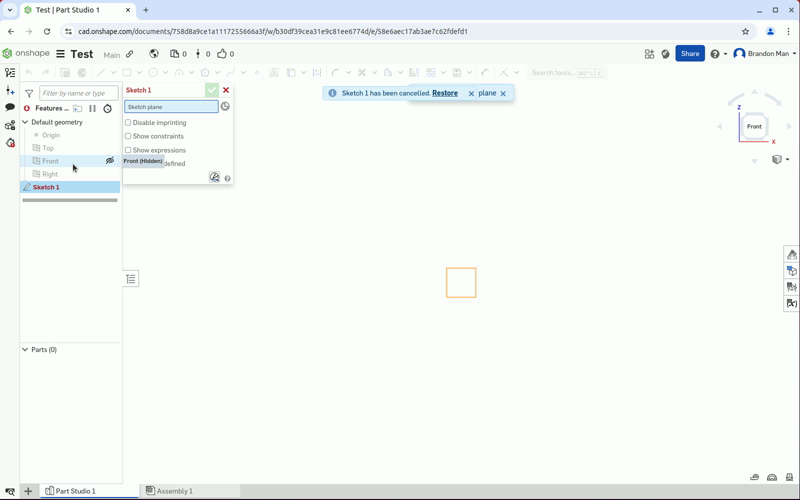
click(73, 163)
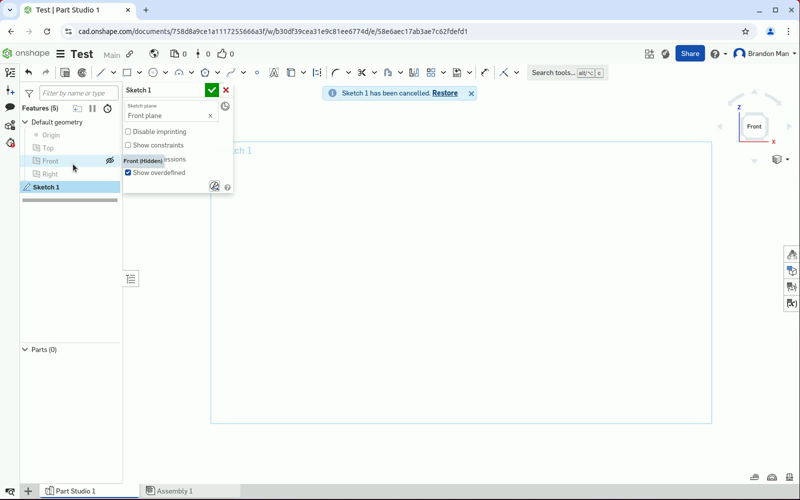
mouse_move(73, 352)
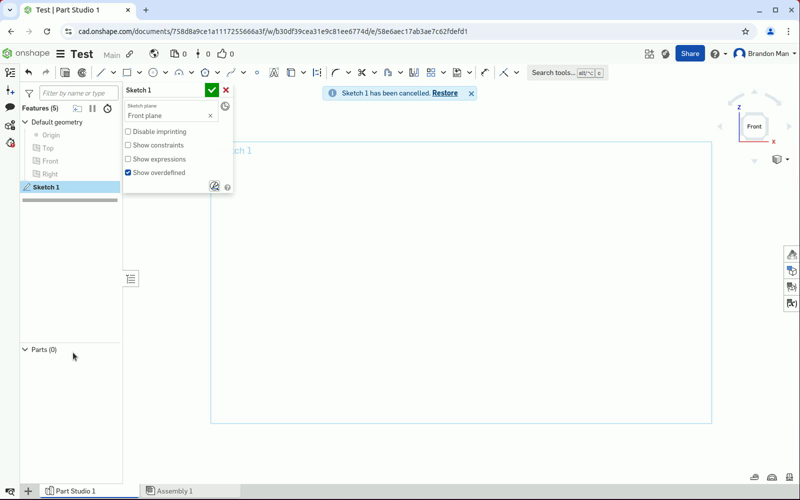
key(y)
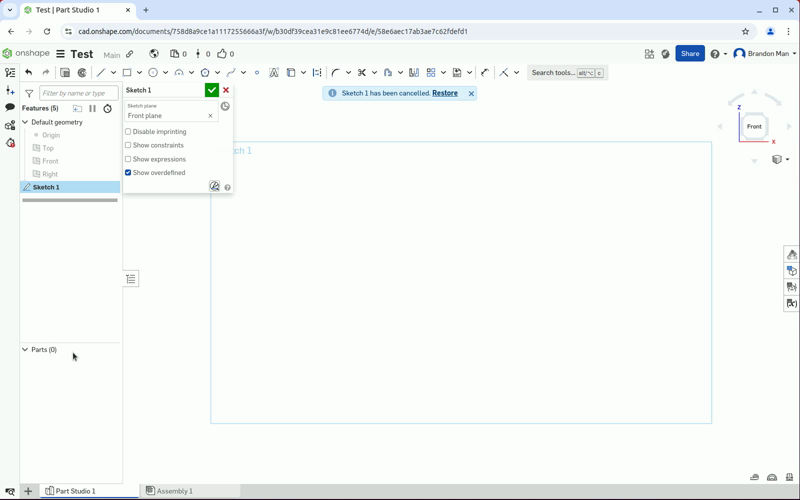
key(l)
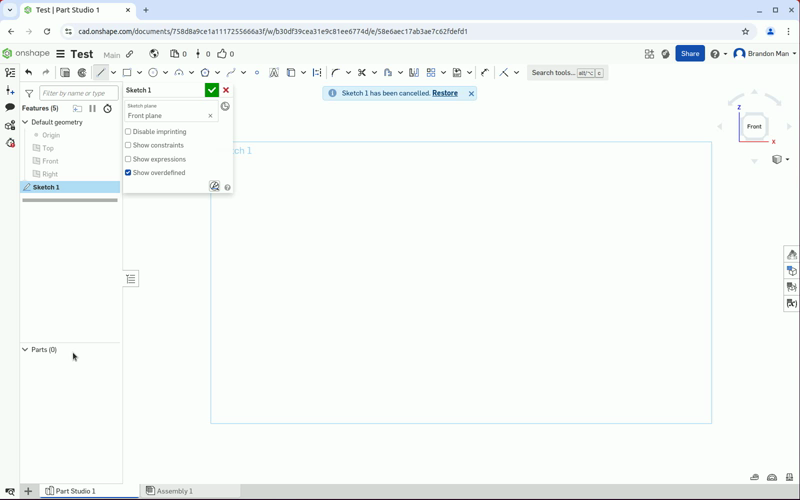
key_down(shift)
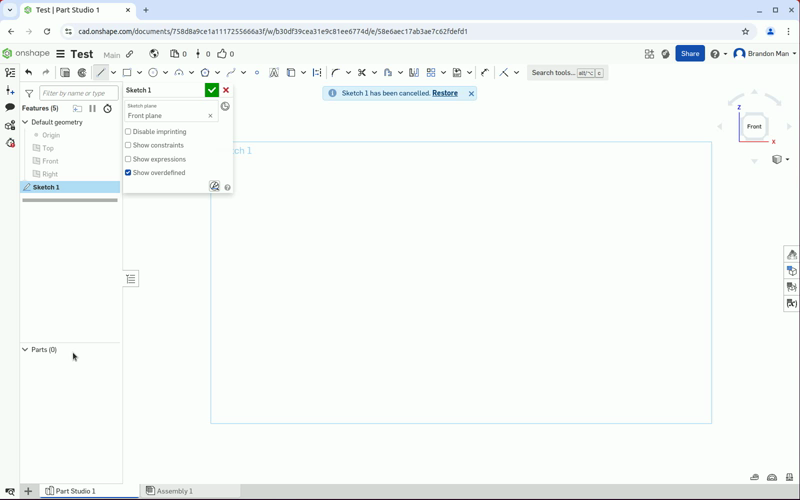
mouse_move(389, 339)
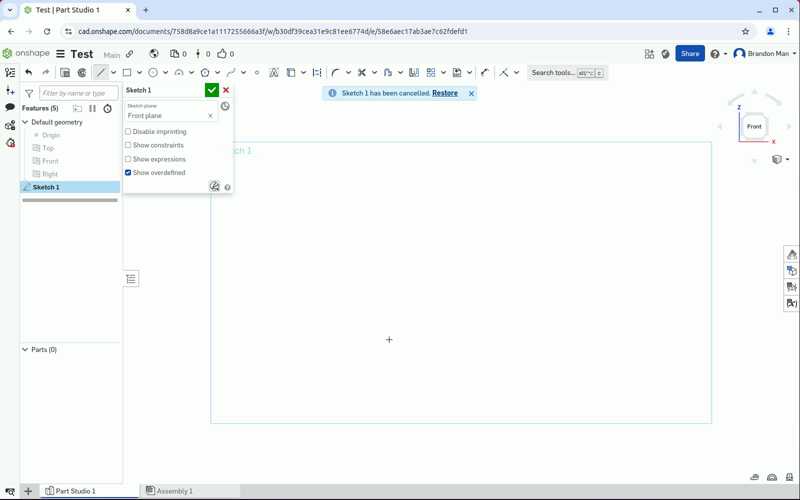
click(389, 339)
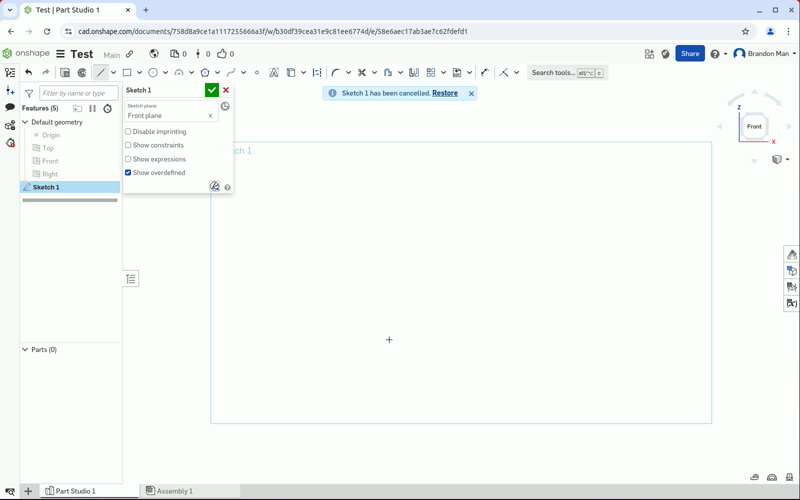
key_up(shift)
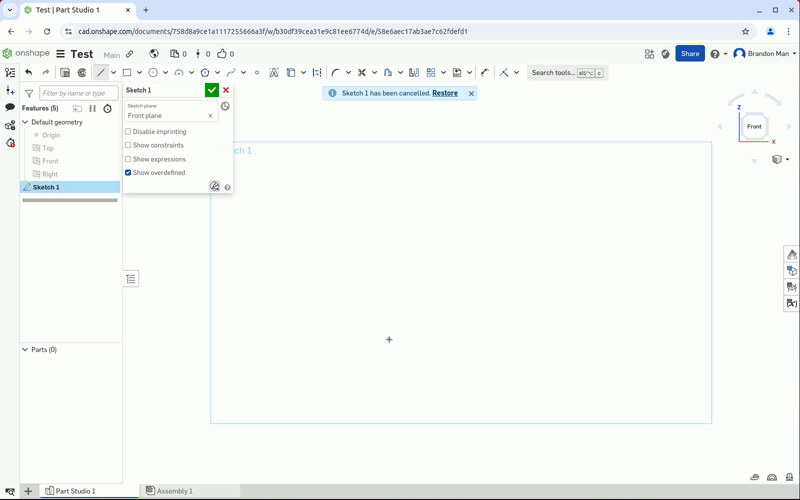
key_down(shift)
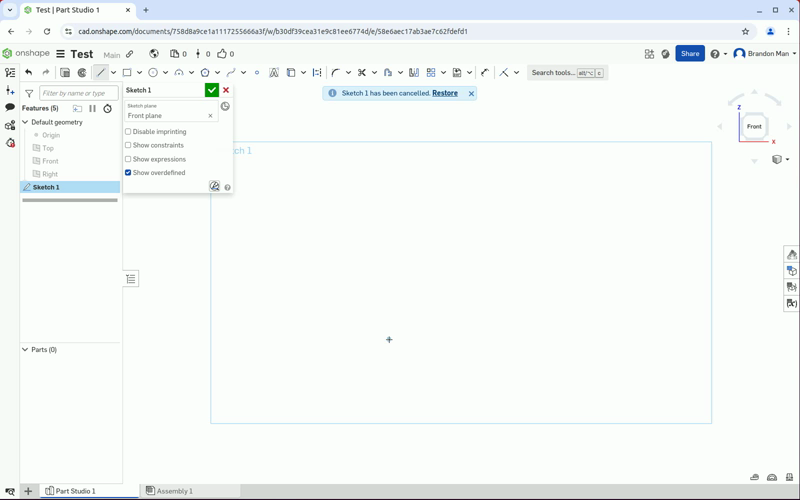
mouse_move(533, 339)
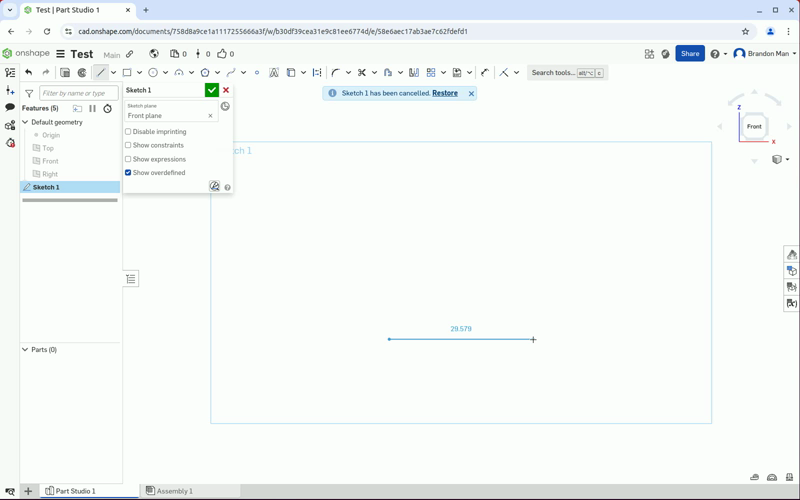
click(533, 339)
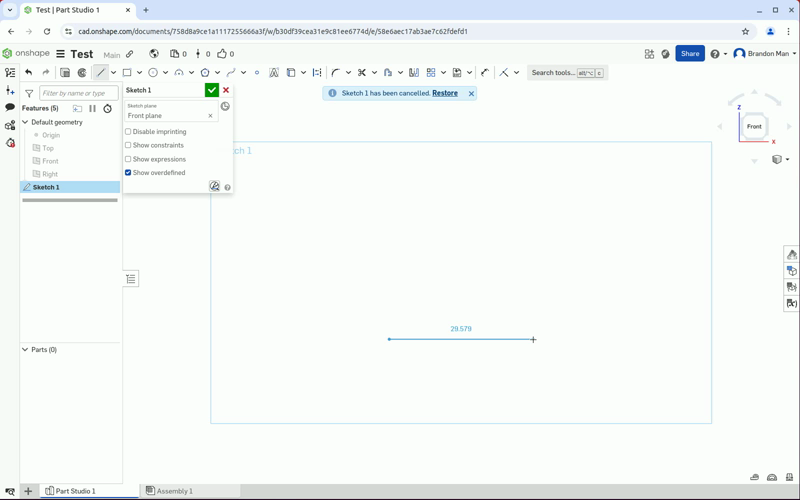
key_up(shift)
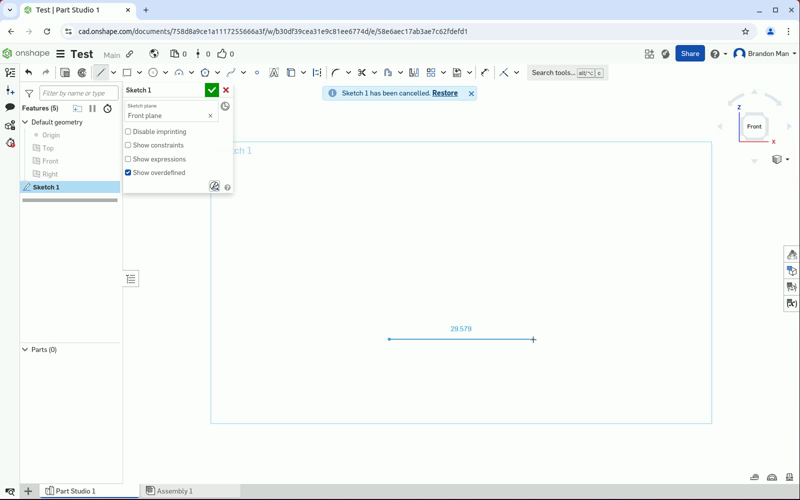
key_down(shift)
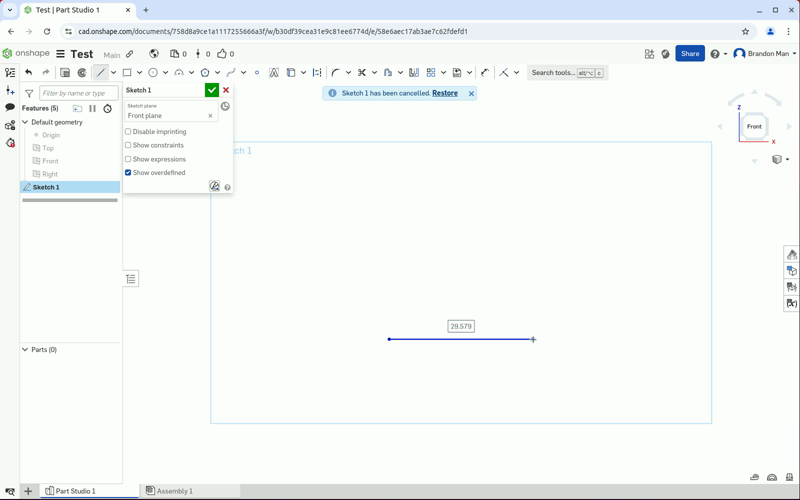
mouse_move(533, 227)
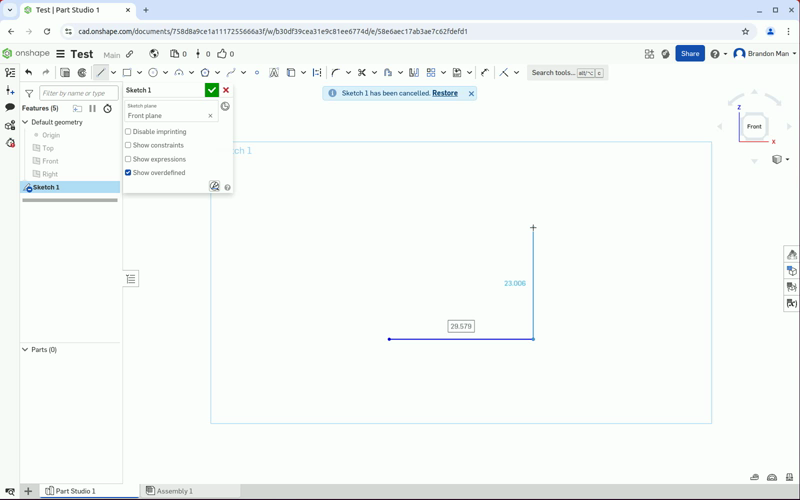
click(533, 227)
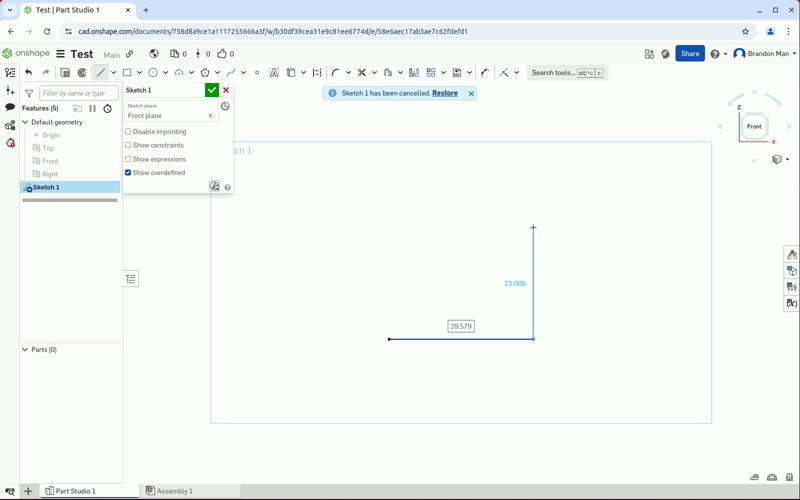
key_up(shift)
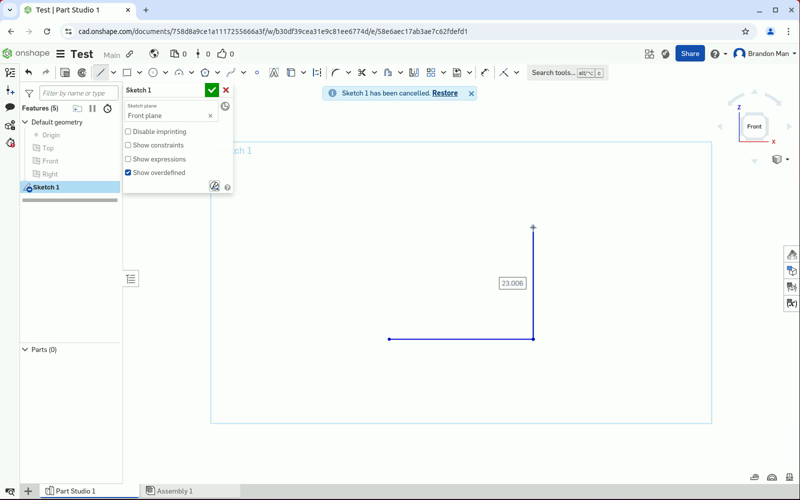
key_down(shift)
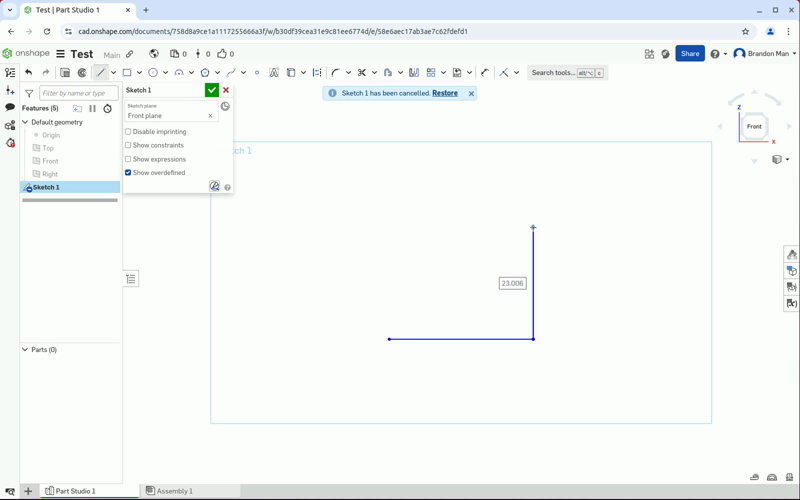
mouse_move(389, 227)
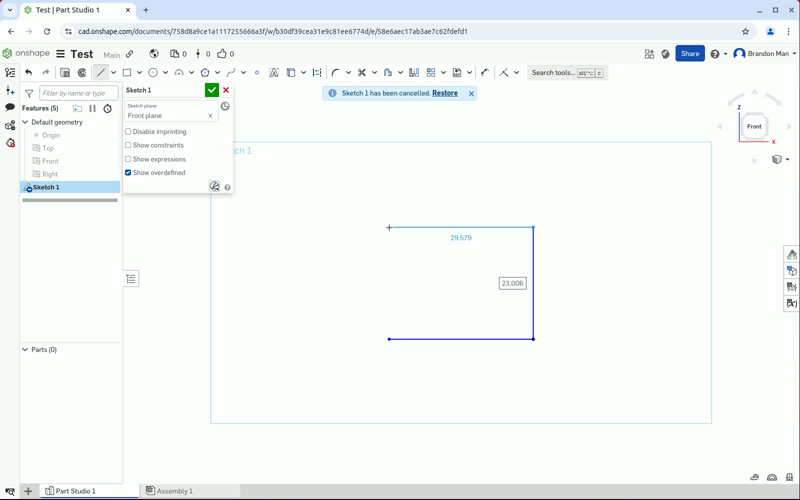
click(389, 227)
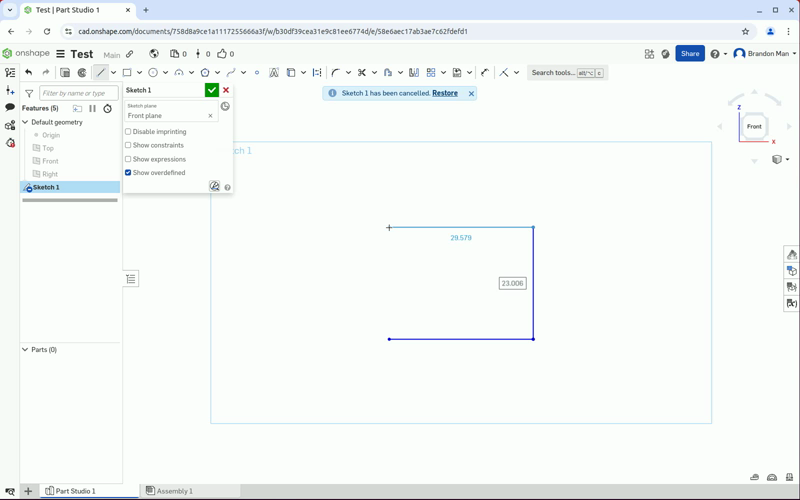
key_up(shift)
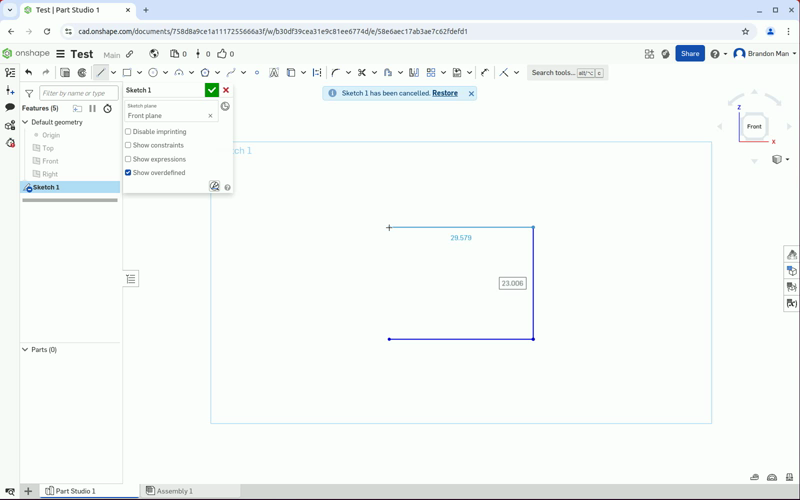
key_down(shift)
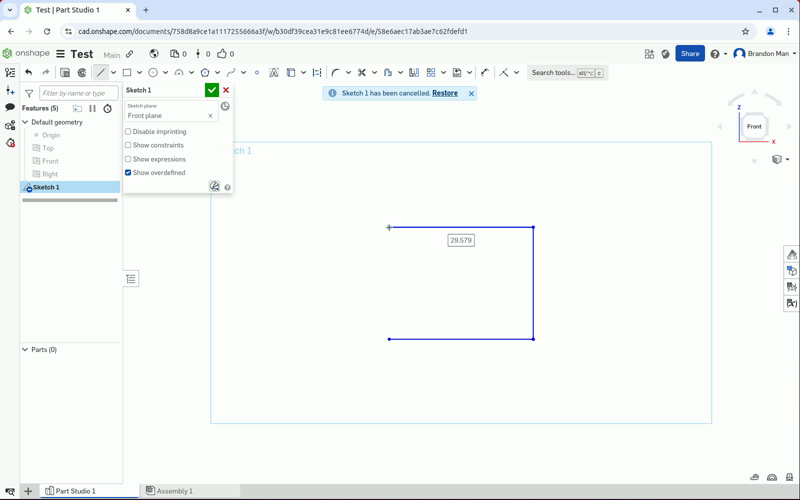
mouse_move(389, 339)
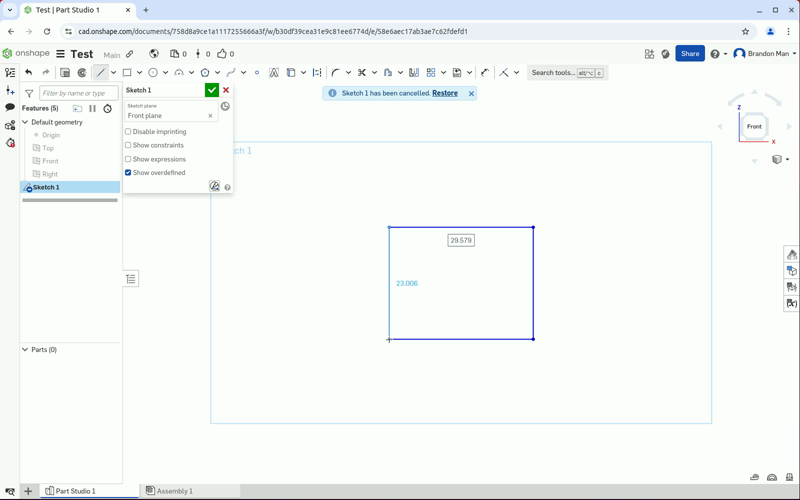
key_up(shift)
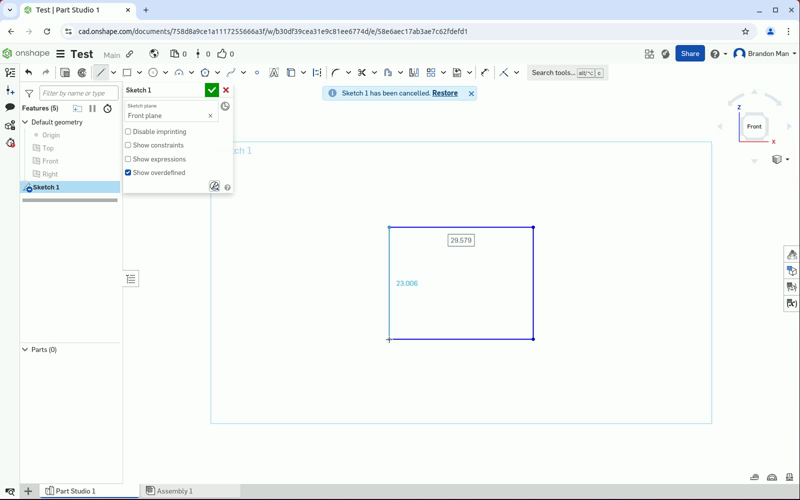
click(389, 339)
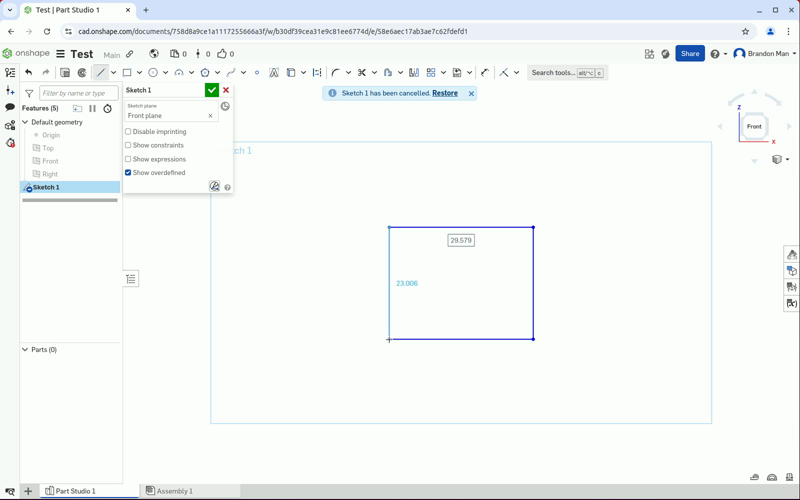
key(esc)
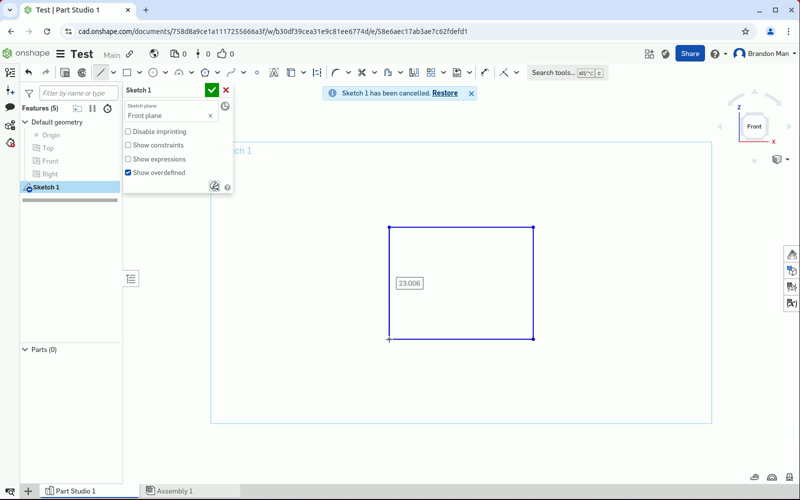
mouse_move(457, 254)
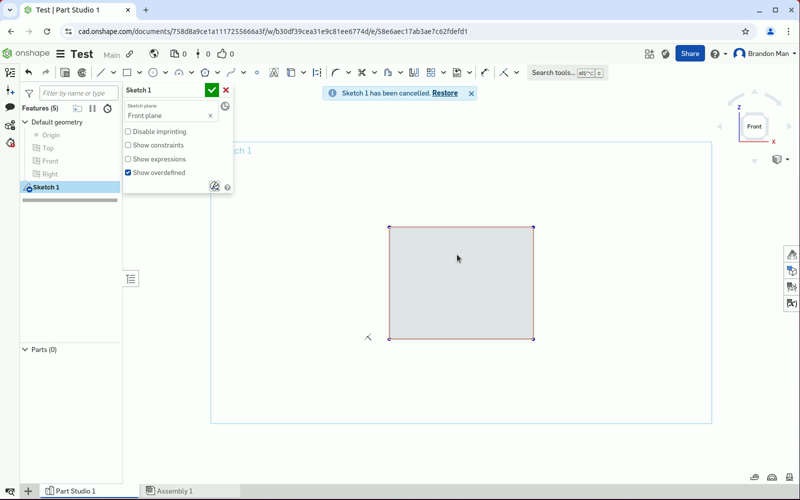
click(457, 254)
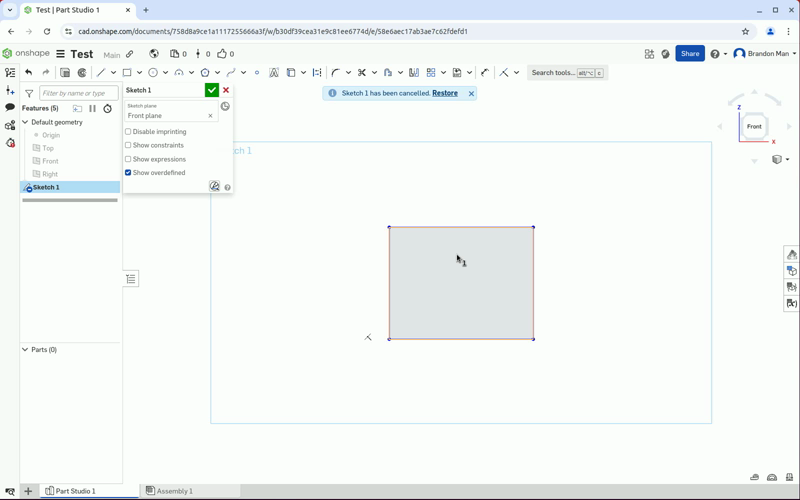
mouse_move(73, 352)
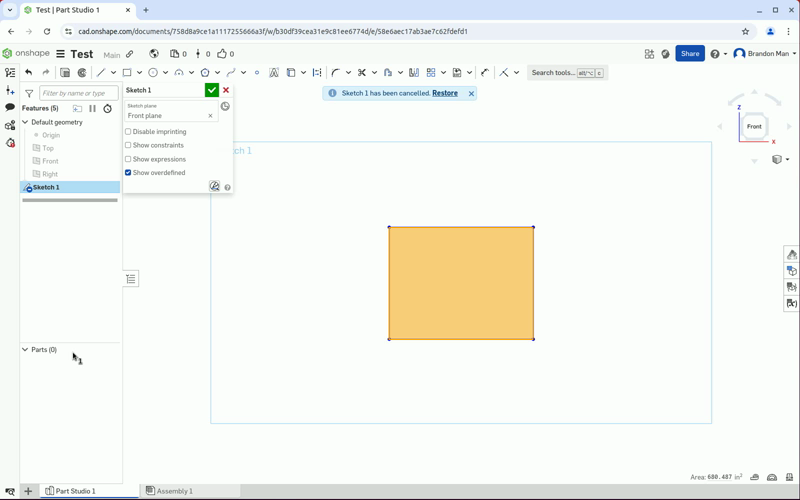
key(shift+y)
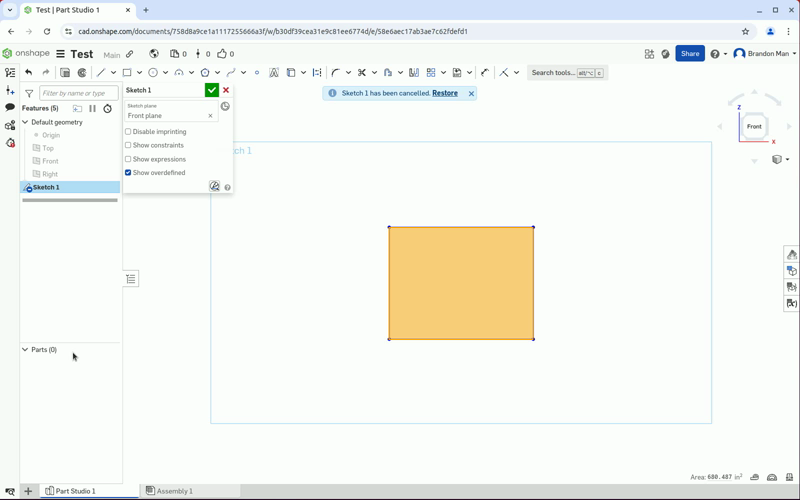
key(shift+e)
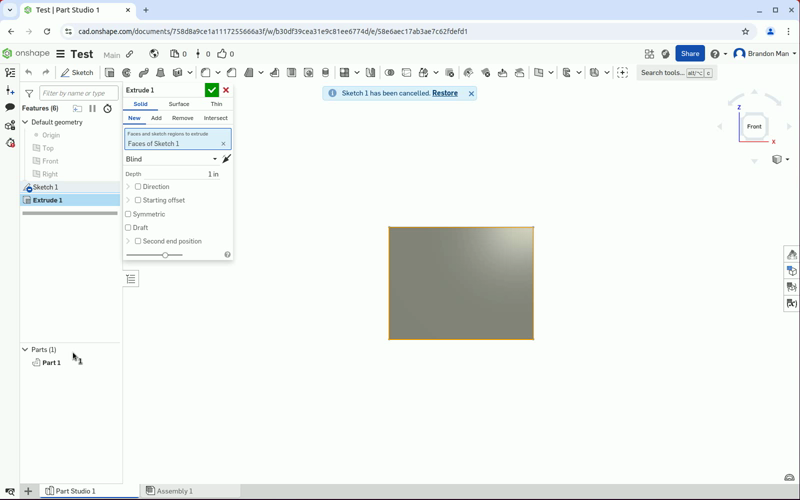
mouse_move(143, 106)
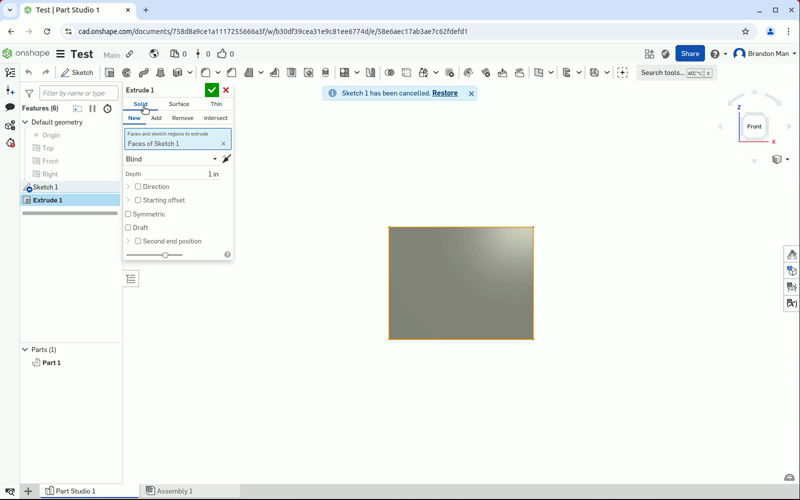
click(143, 106)
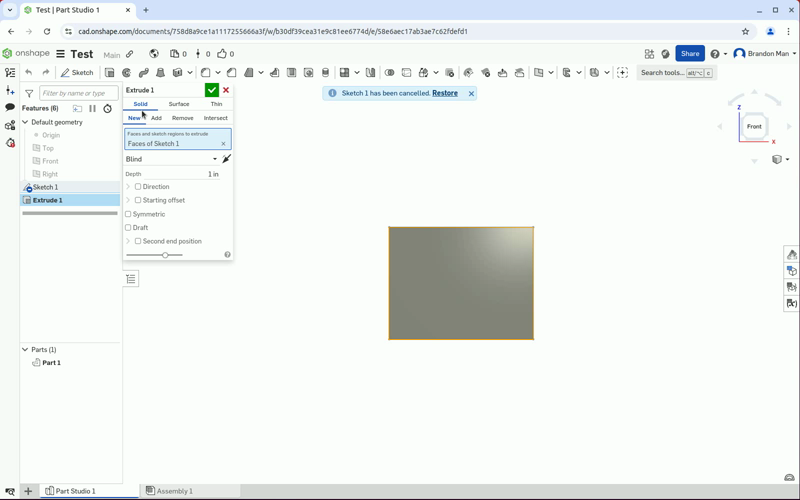
mouse_move(137, 120)
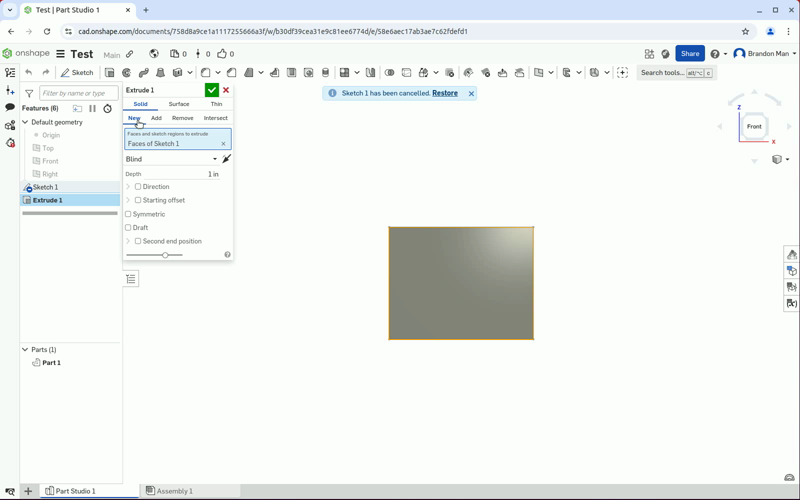
click(137, 120)
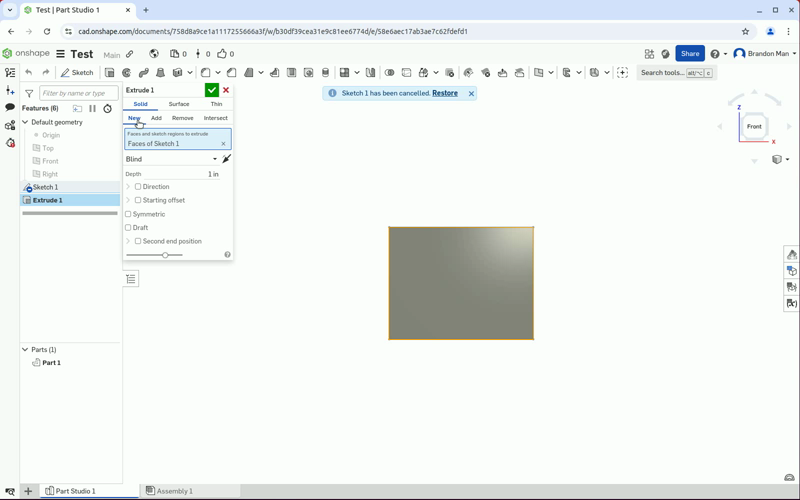
key(tab, 4)
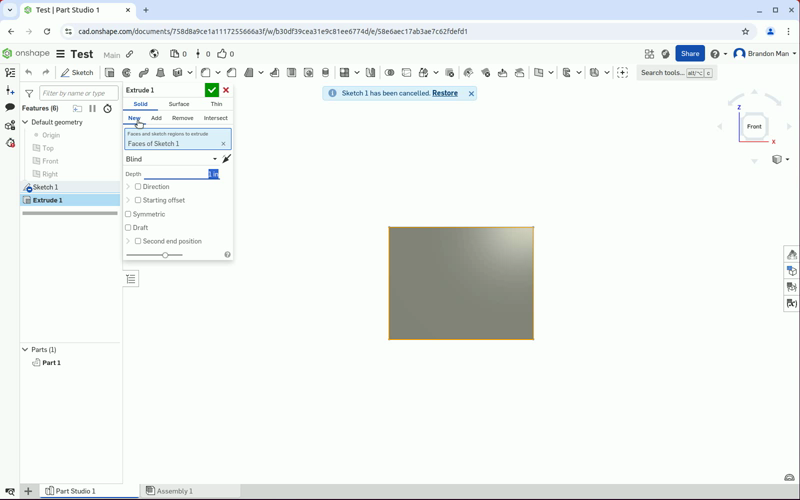
text(46.216)
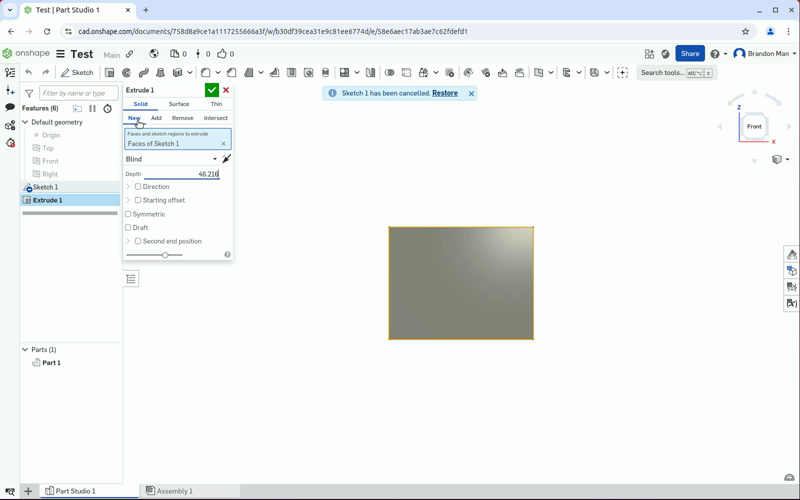
key(tab, 3)
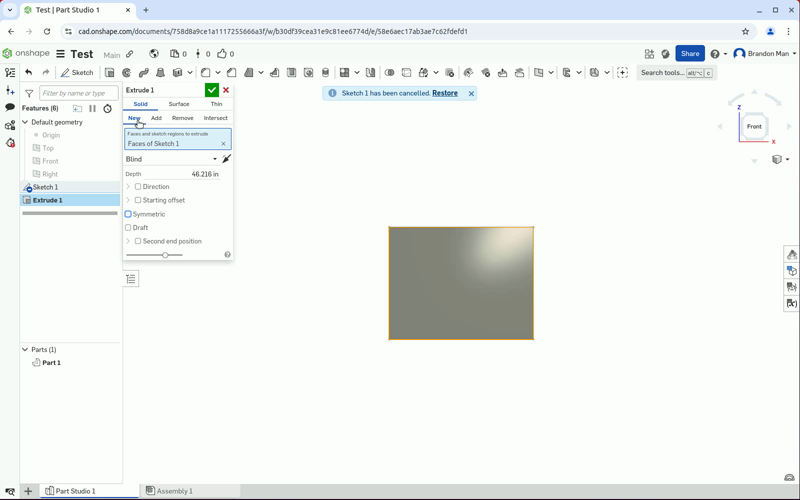
key(space)
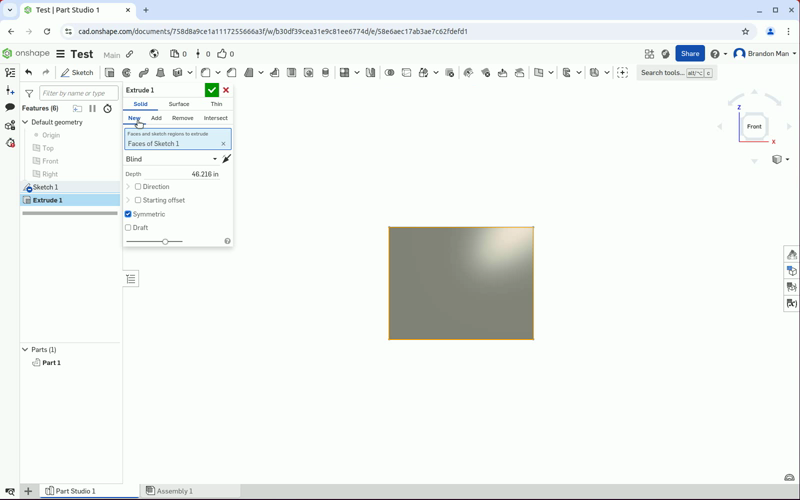
key(enter)
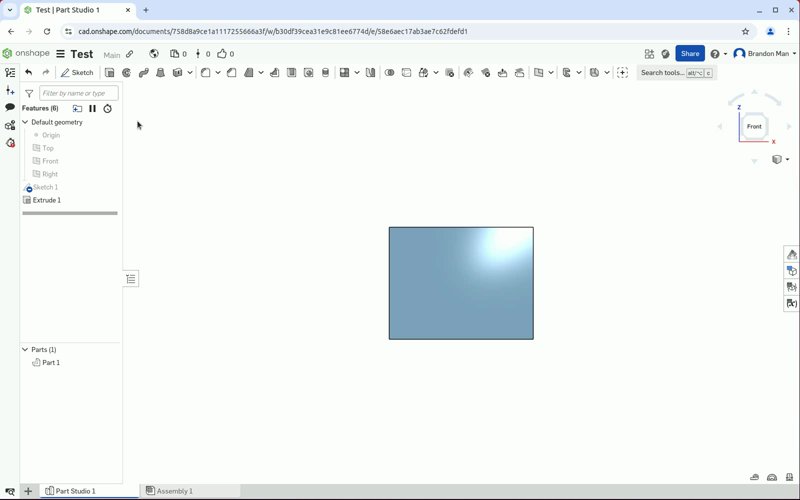
key(shift+h)
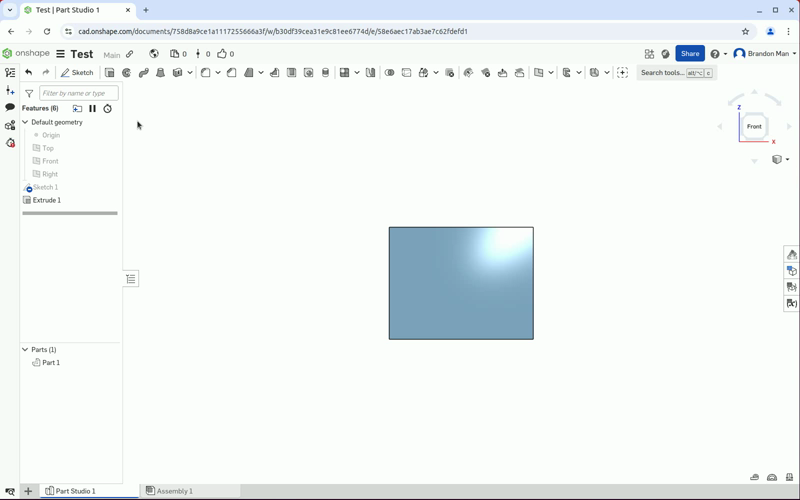
key(shift+h)
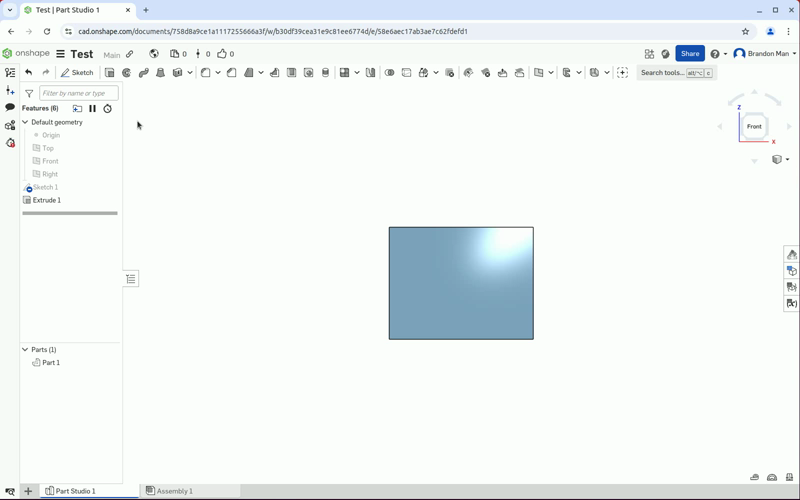
mouse_move(73, 189)
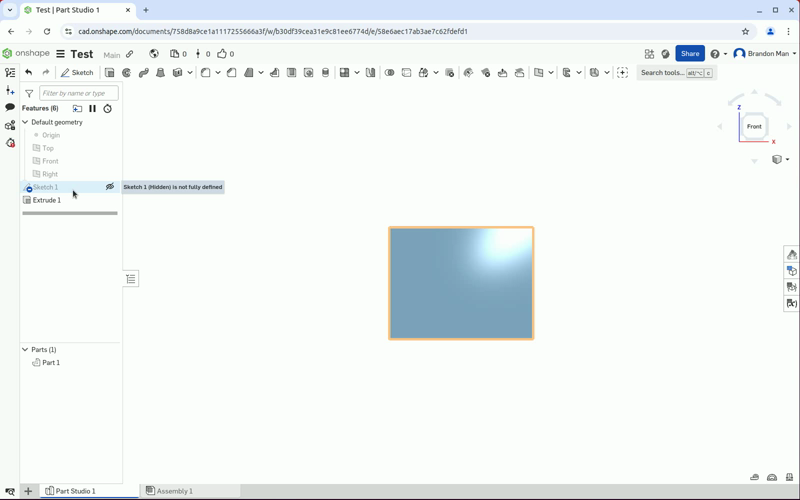
click(73, 189)
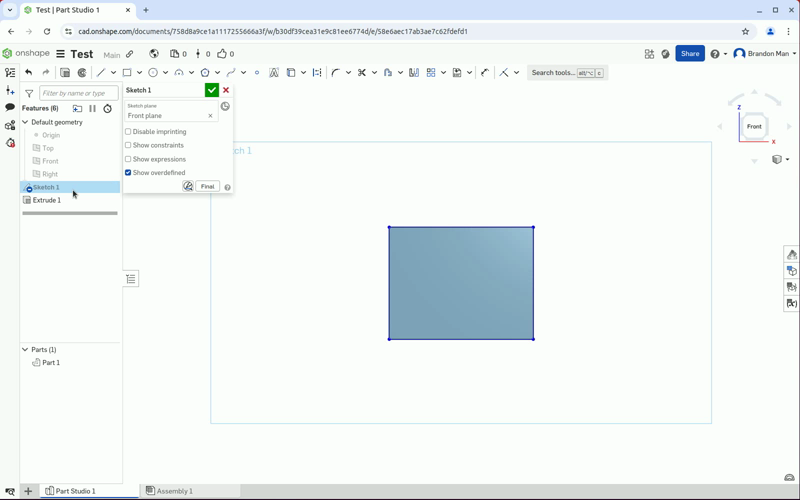
mouse_move(229, 92)
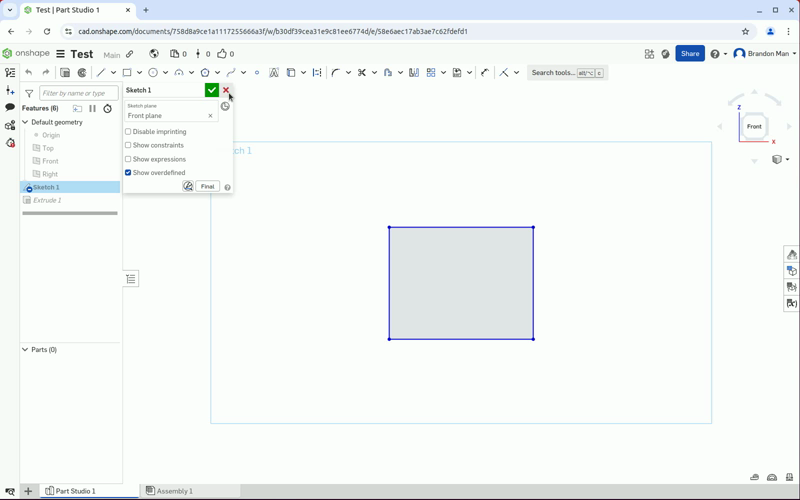
click(229, 92)
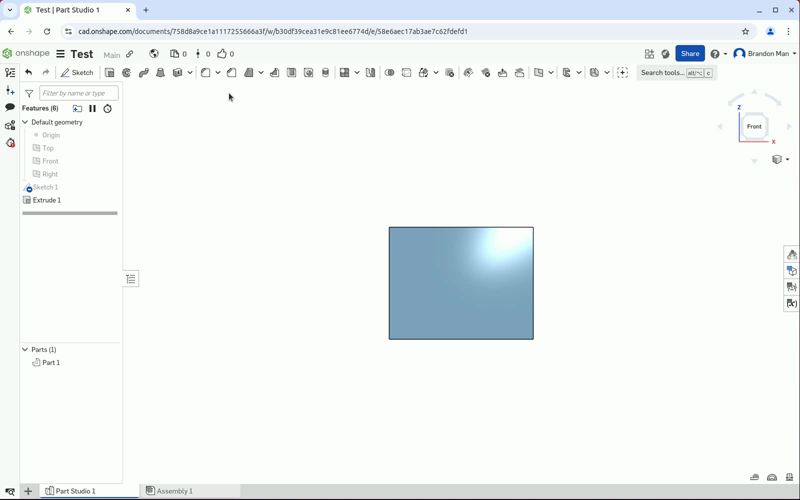
mouse_move(541, 75)
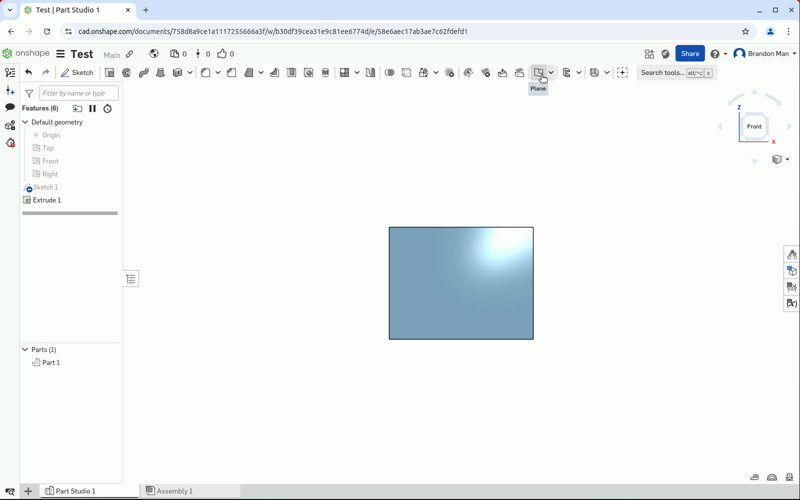
click(541, 75)
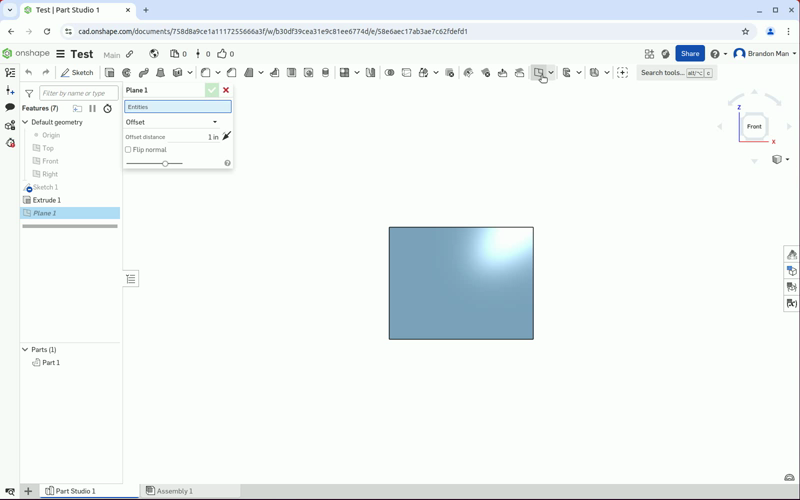
mouse_move(73, 163)
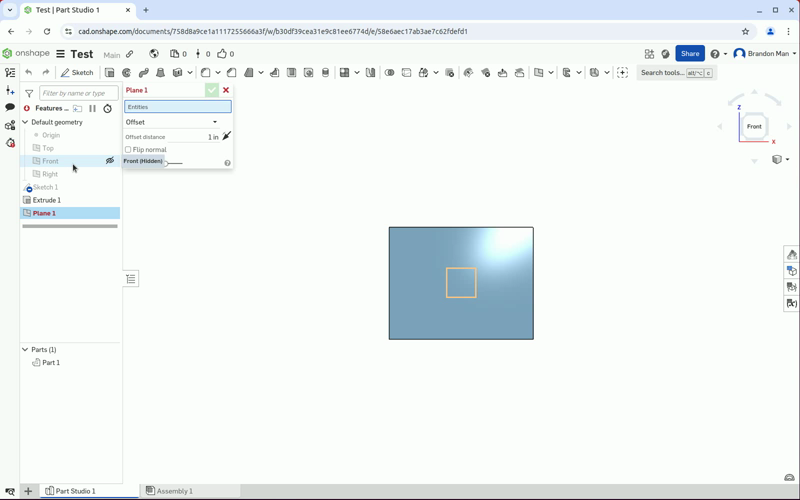
click(73, 163)
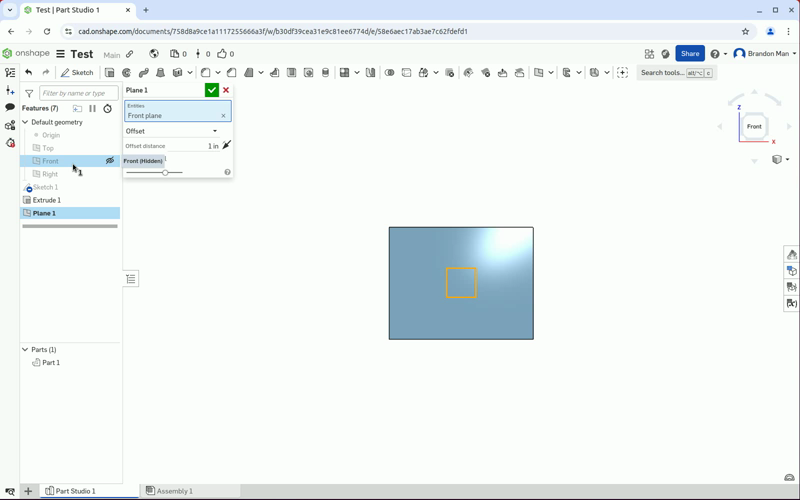
key(tab, 2)
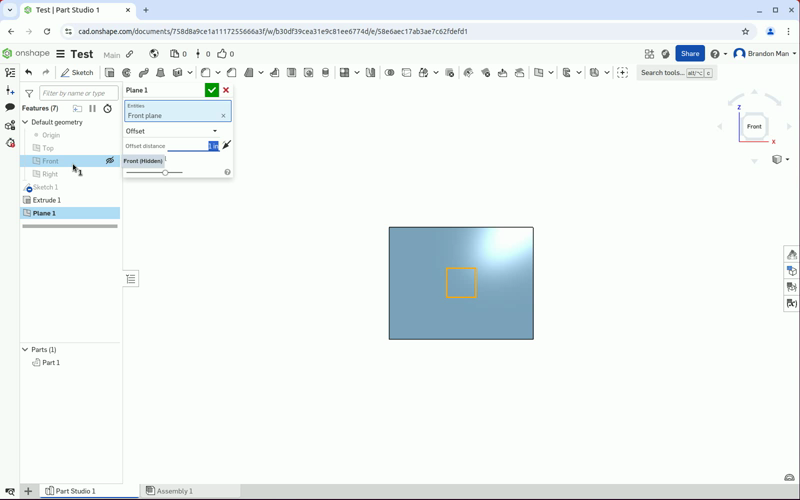
text(23.108)
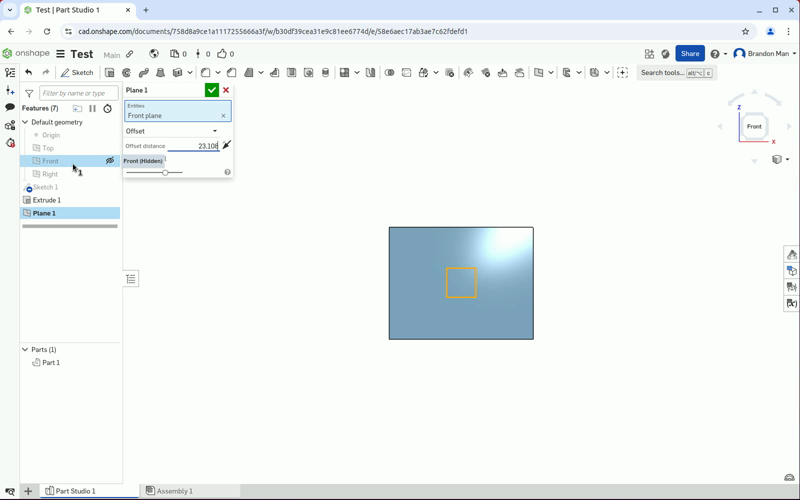
key(enter, 2)
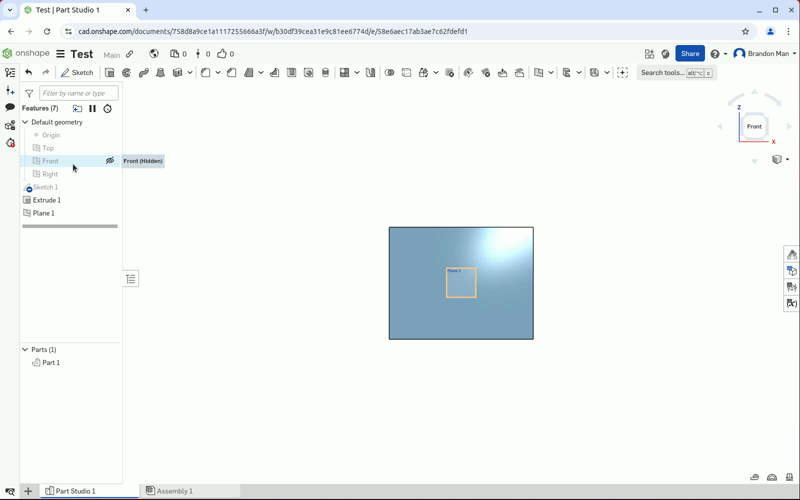
key(shift+s)
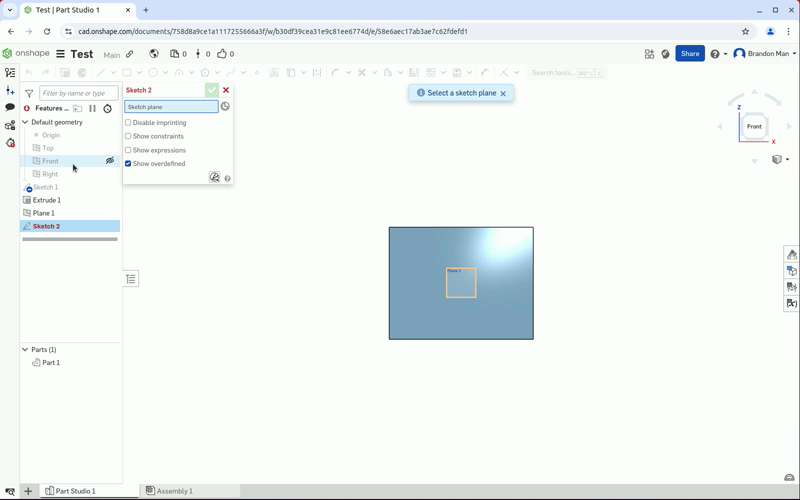
mouse_move(73, 215)
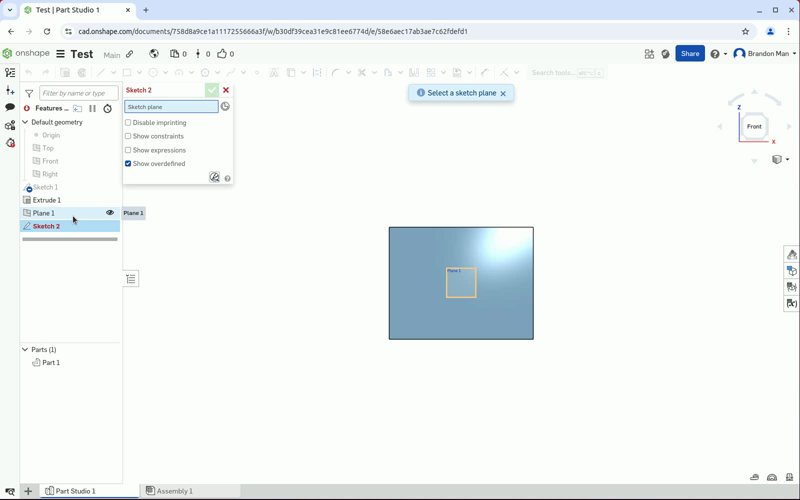
click(73, 215)
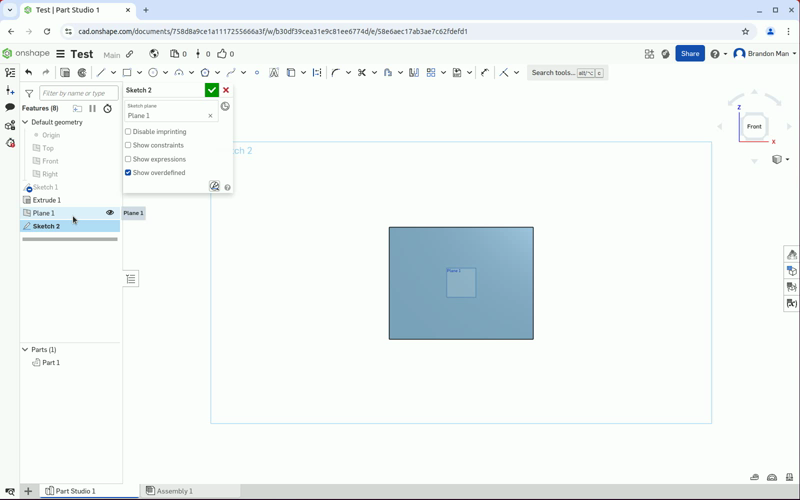
mouse_move(73, 352)
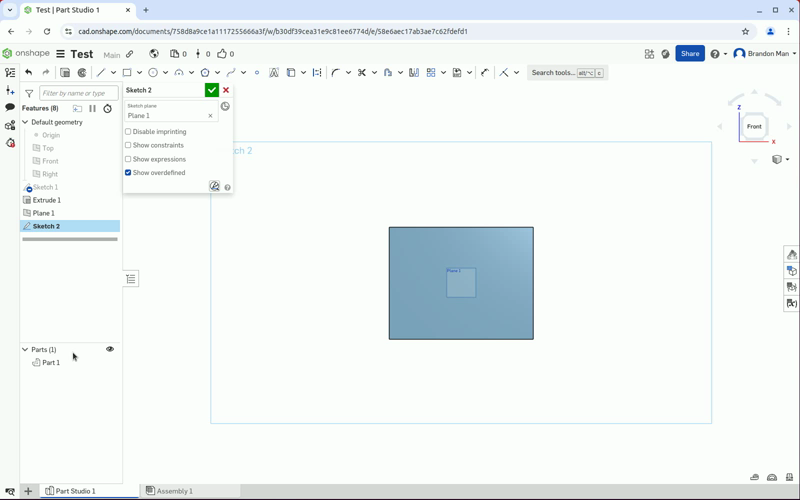
key(y)
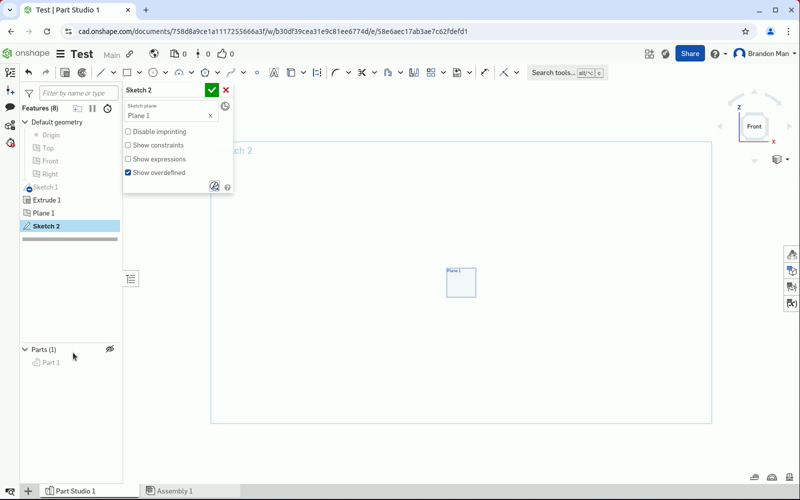
key(l)
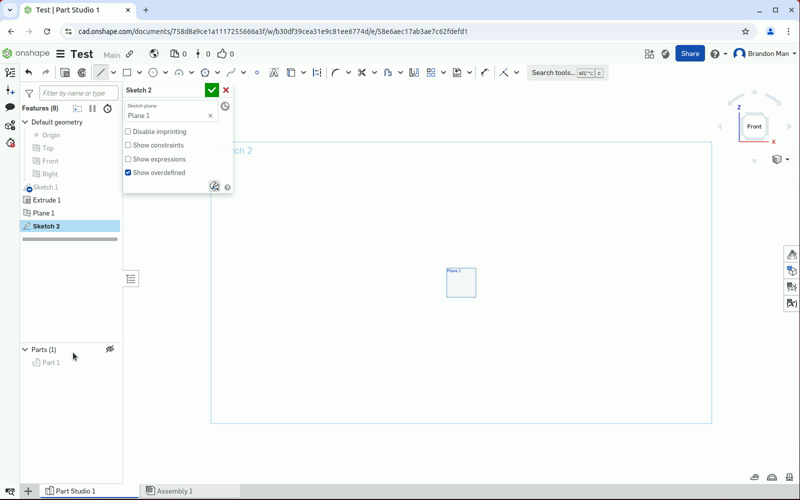
key_down(shift)
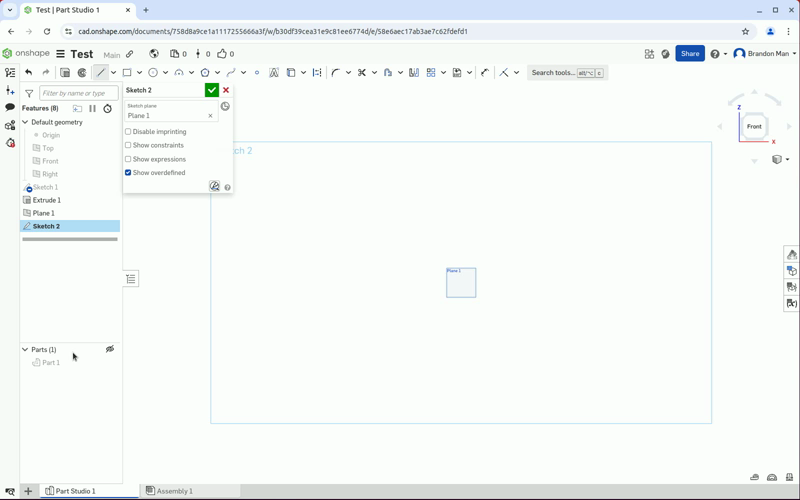
mouse_move(531, 226)
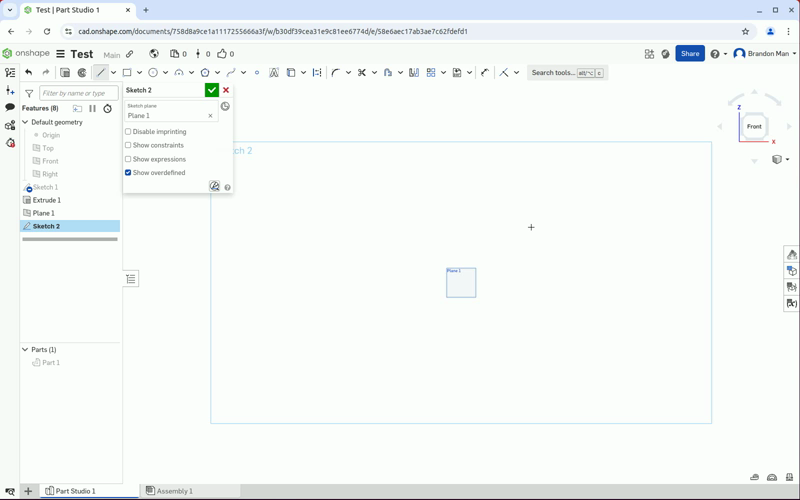
click(531, 226)
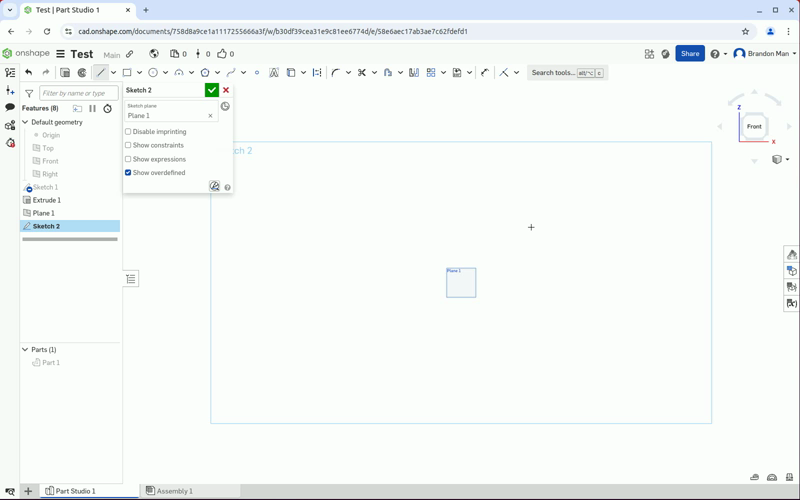
key_up(shift)
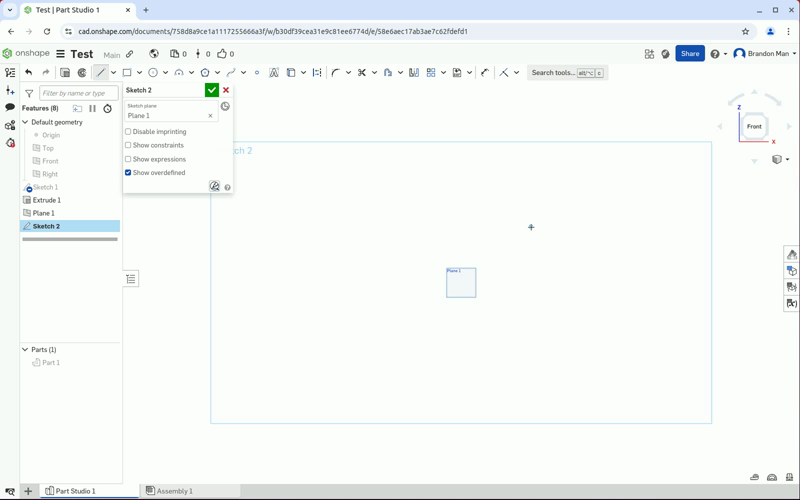
key_down(shift)
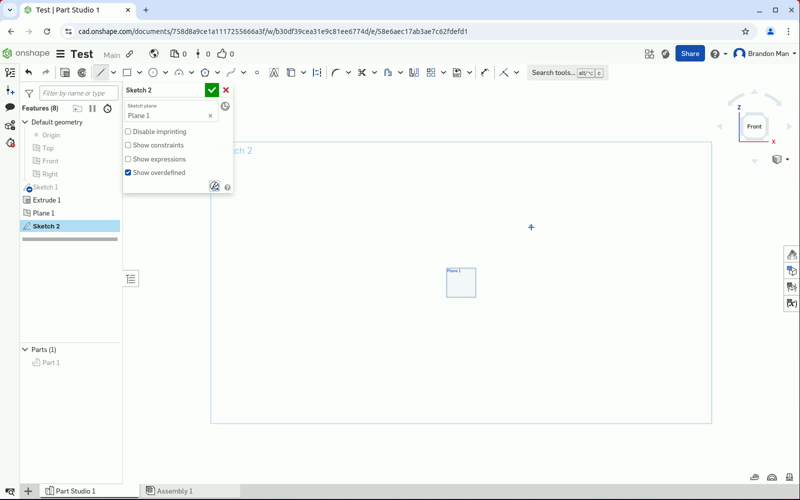
mouse_move(561, 226)
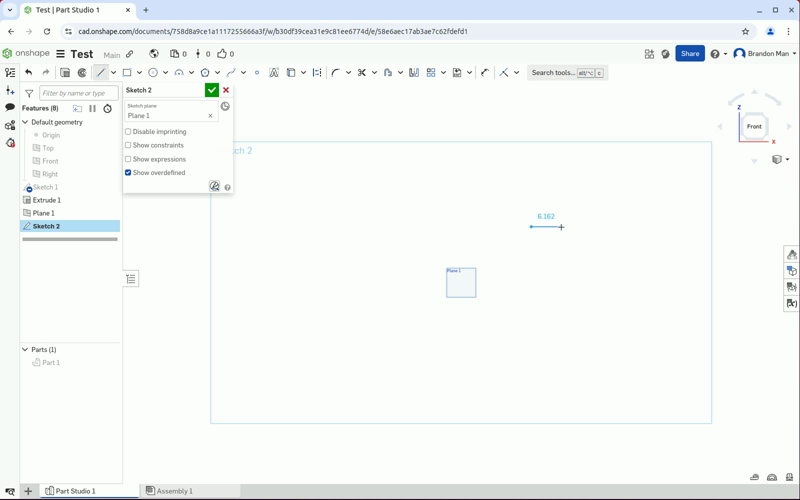
mouse_move(532, 226)
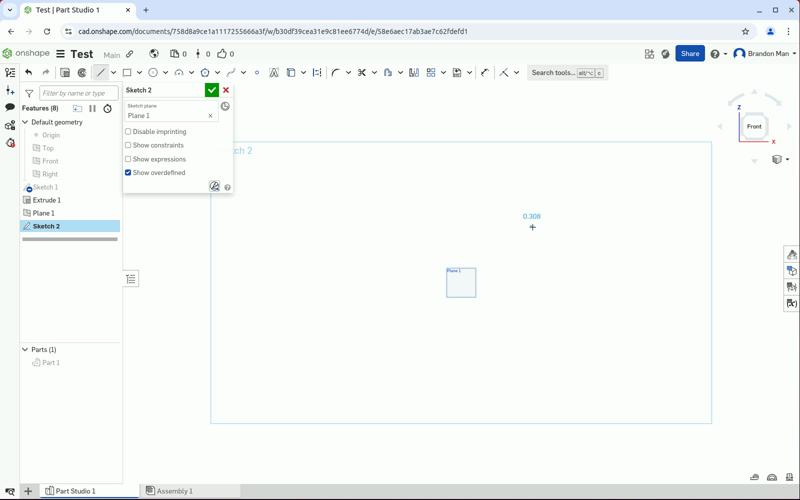
scroll(6)
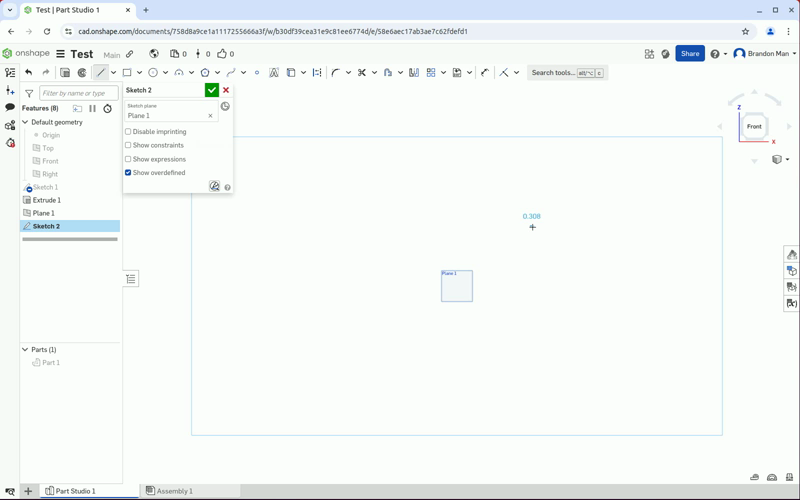
scroll(6)
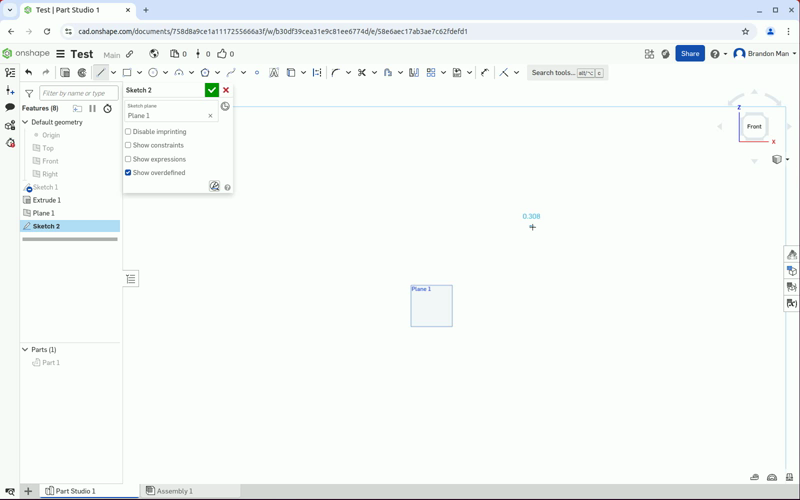
scroll(6)
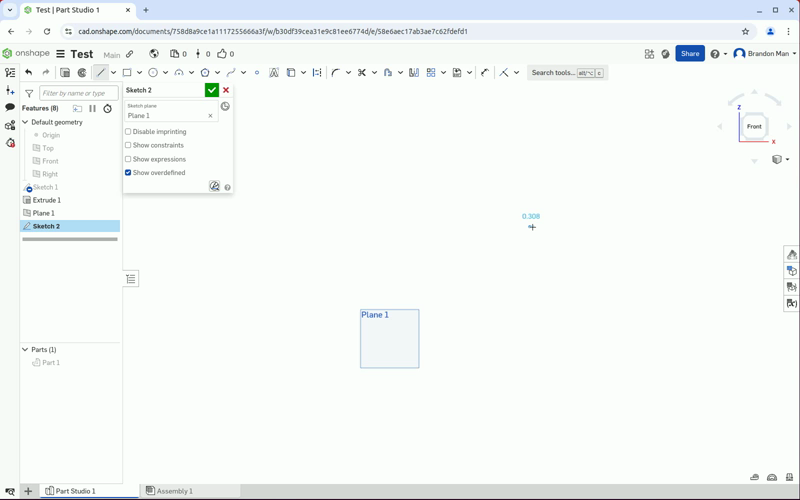
scroll(6)
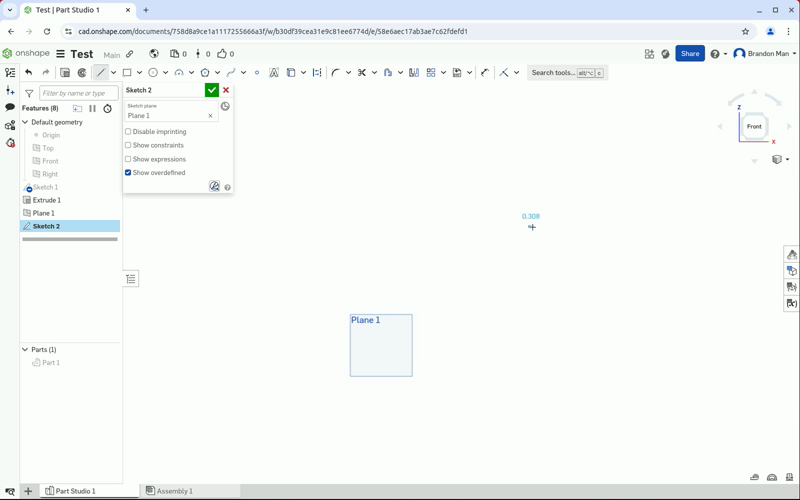
scroll(6)
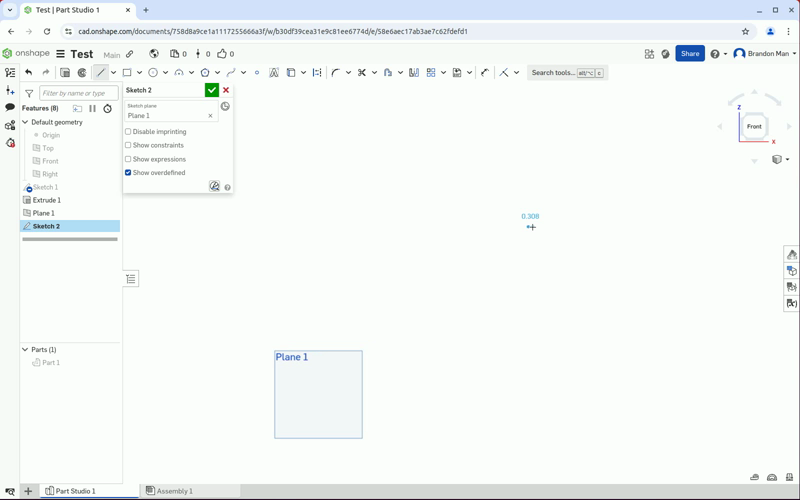
scroll(6)
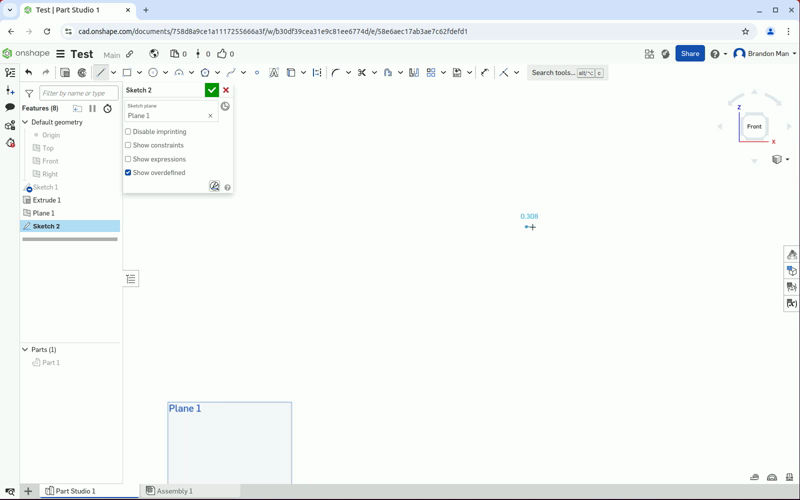
scroll(6)
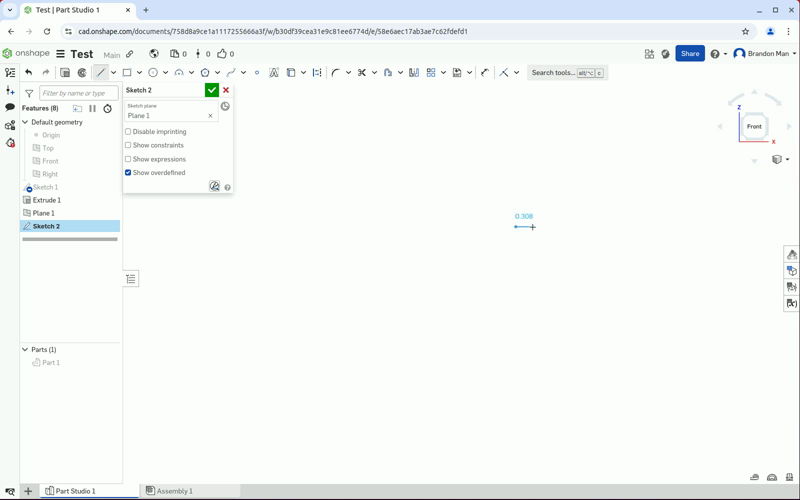
click(532, 226)
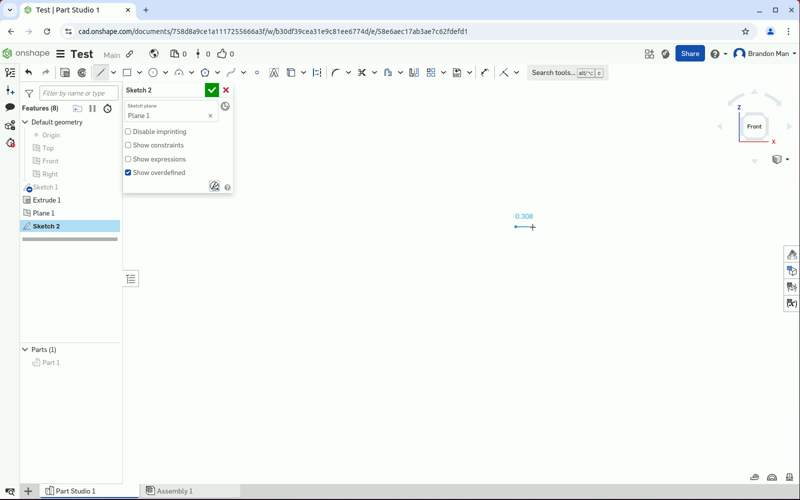
scroll(-6)
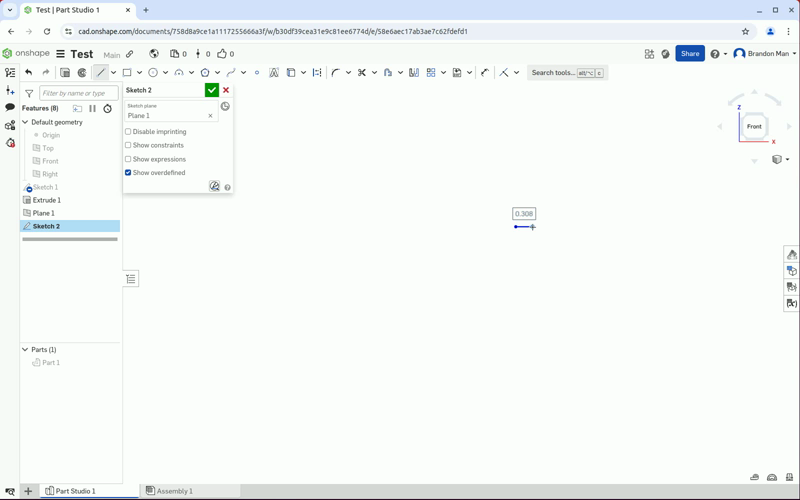
scroll(-6)
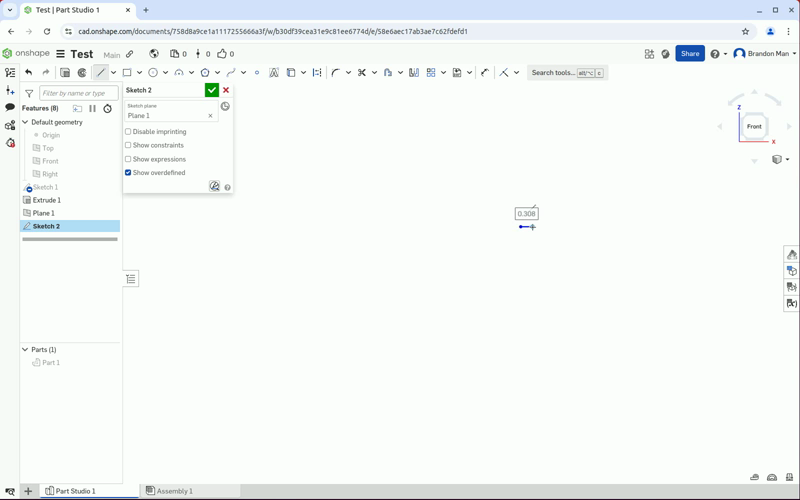
scroll(-6)
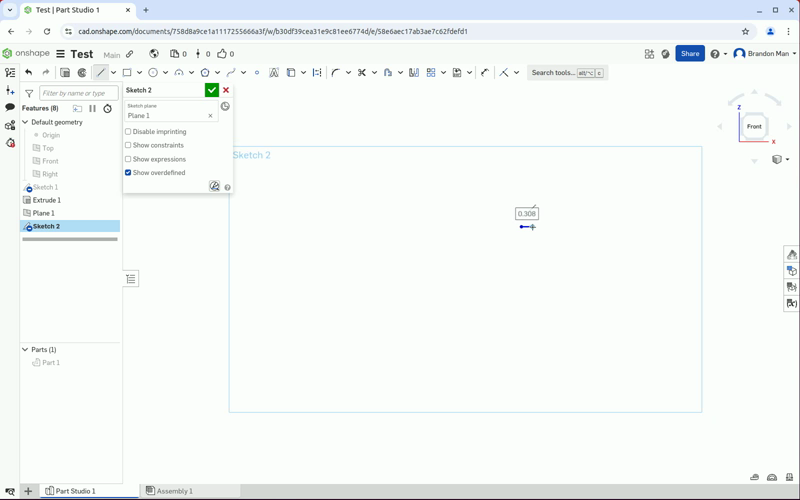
scroll(-6)
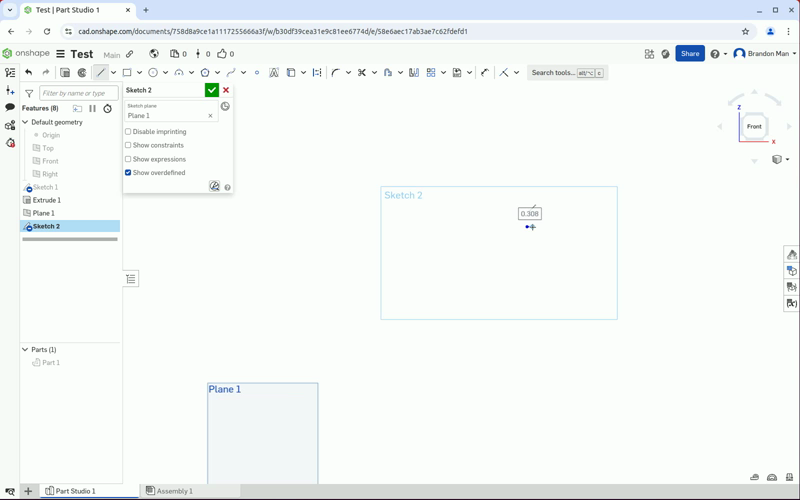
scroll(-6)
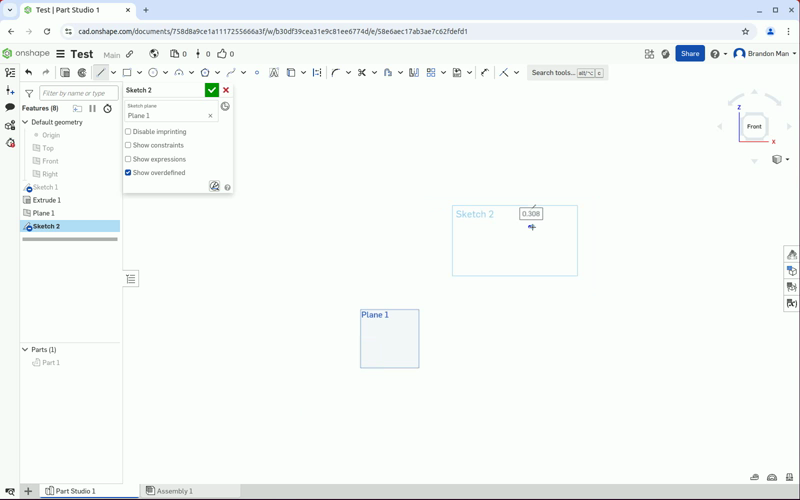
scroll(-6)
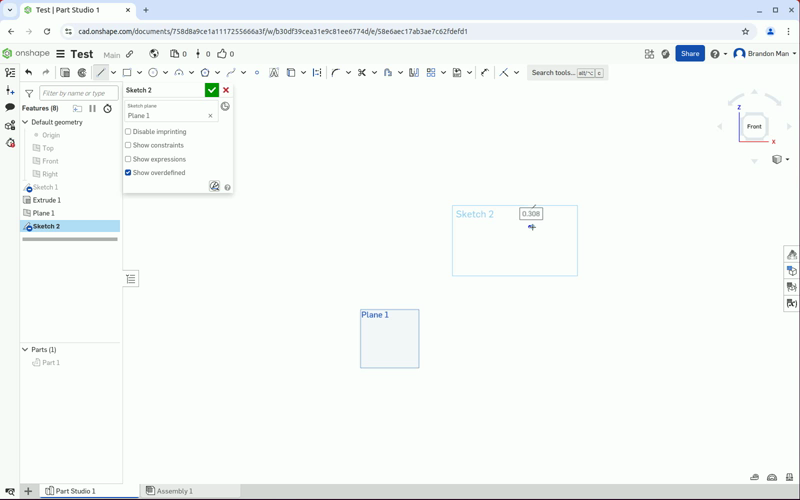
scroll(-6)
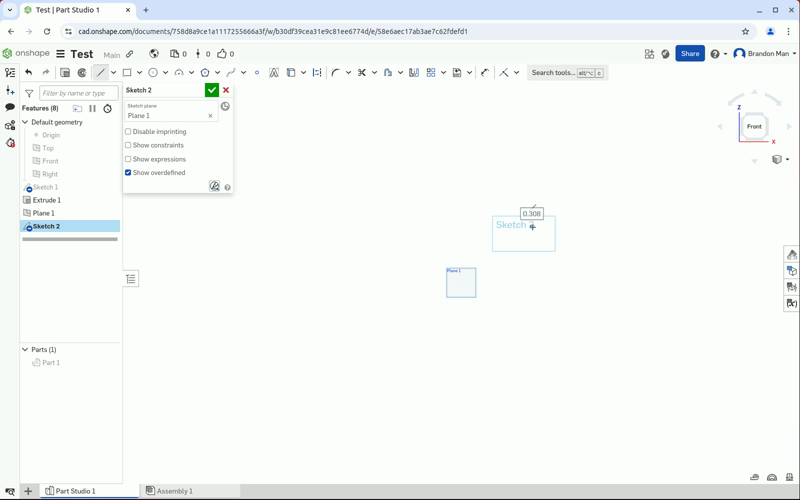
key_up(shift)
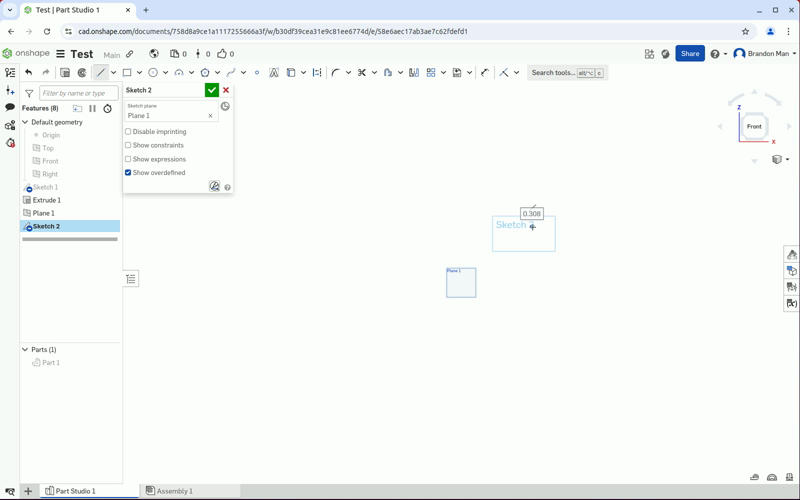
key_down(shift)
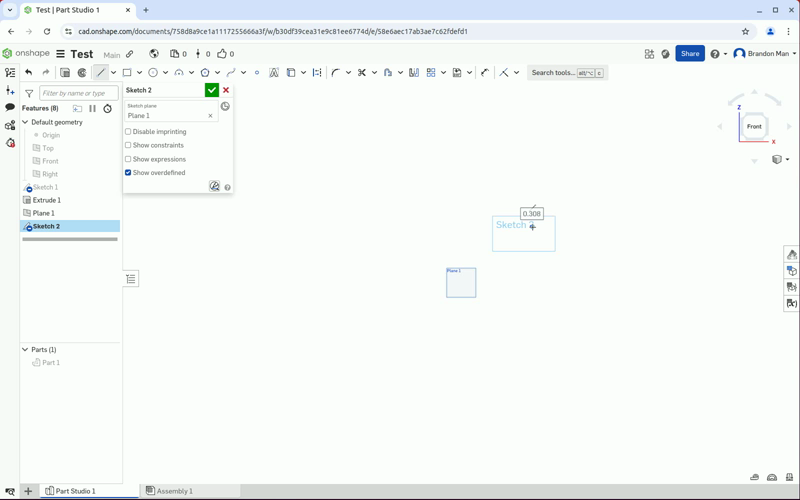
mouse_move(562, 226)
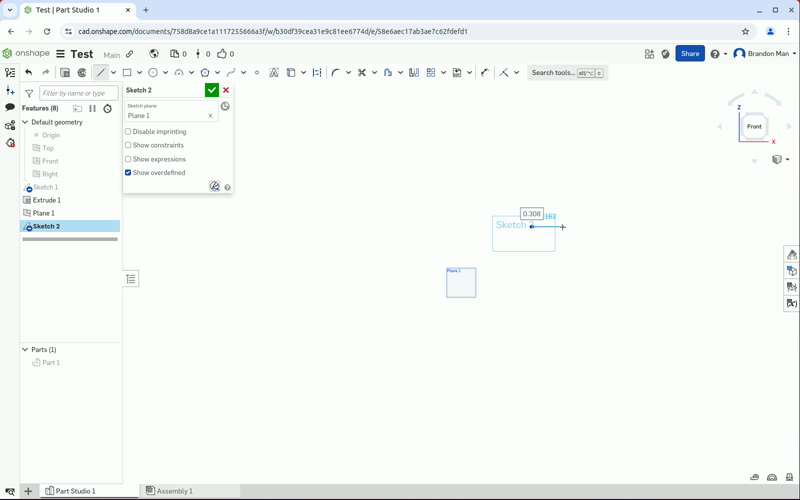
mouse_move(532, 228)
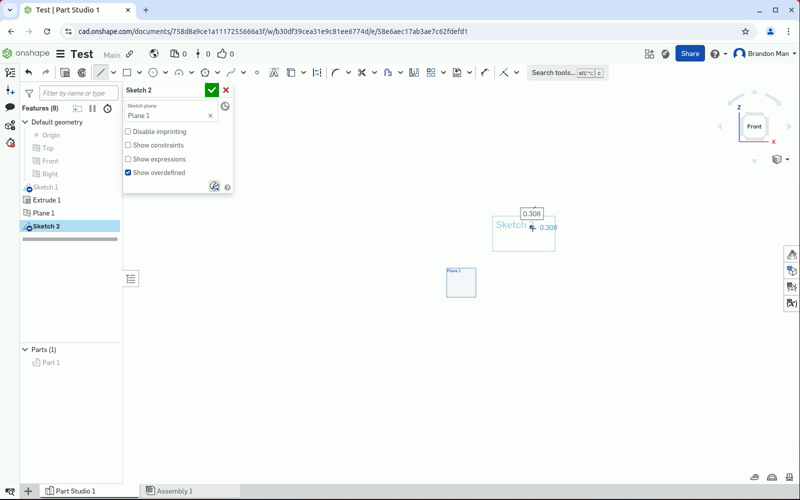
scroll(6)
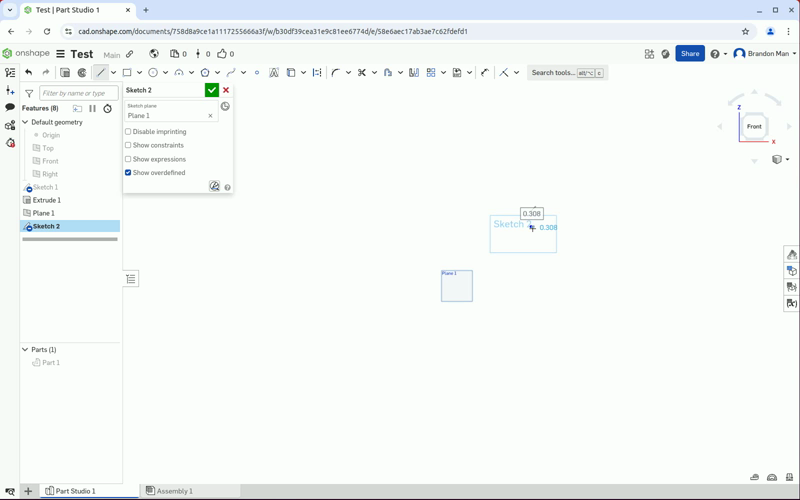
scroll(6)
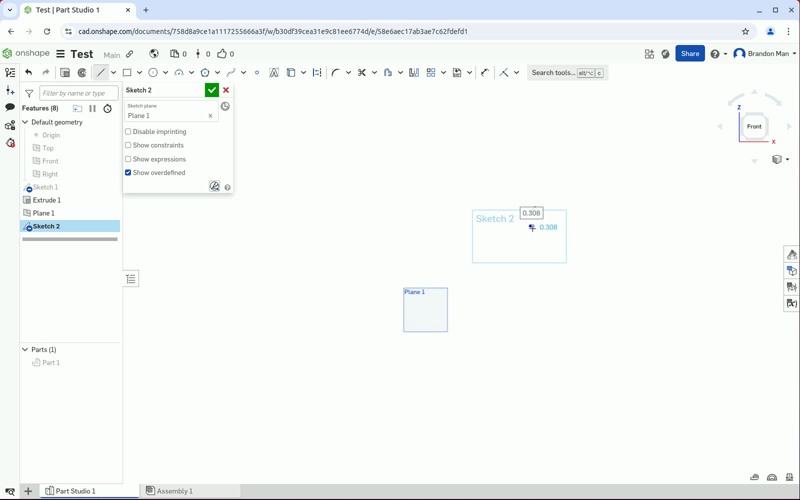
scroll(6)
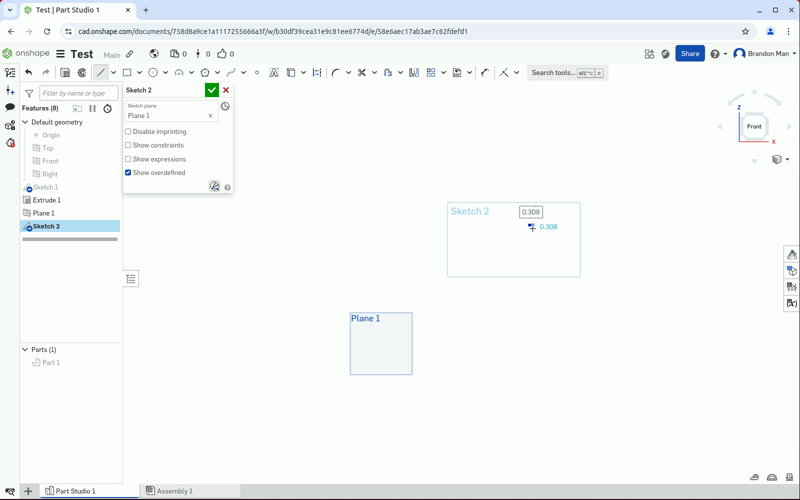
scroll(6)
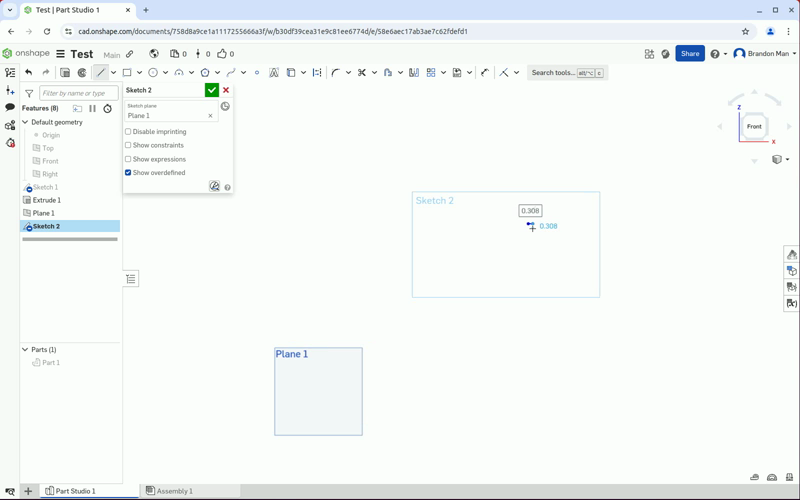
scroll(6)
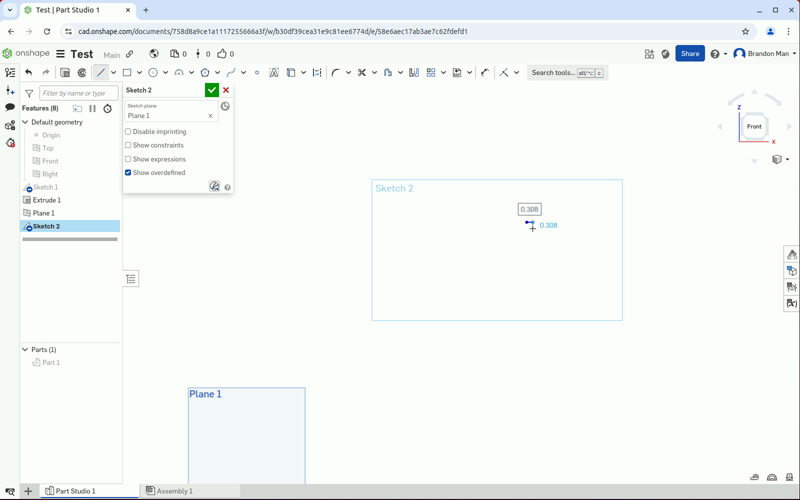
scroll(6)
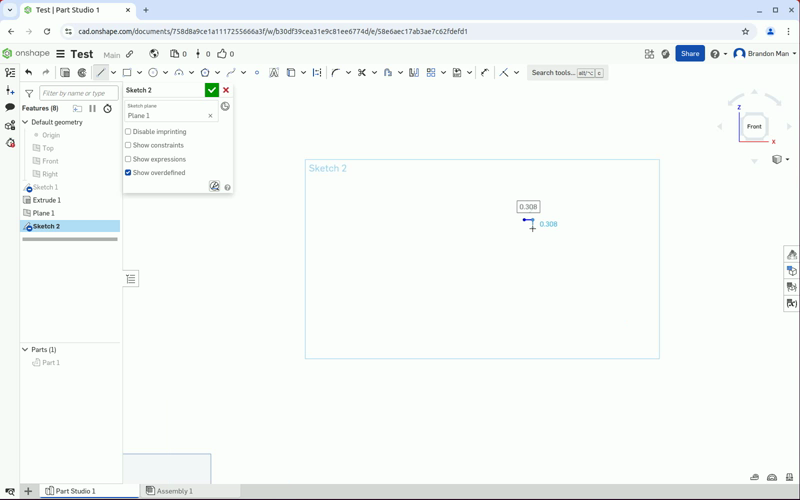
scroll(6)
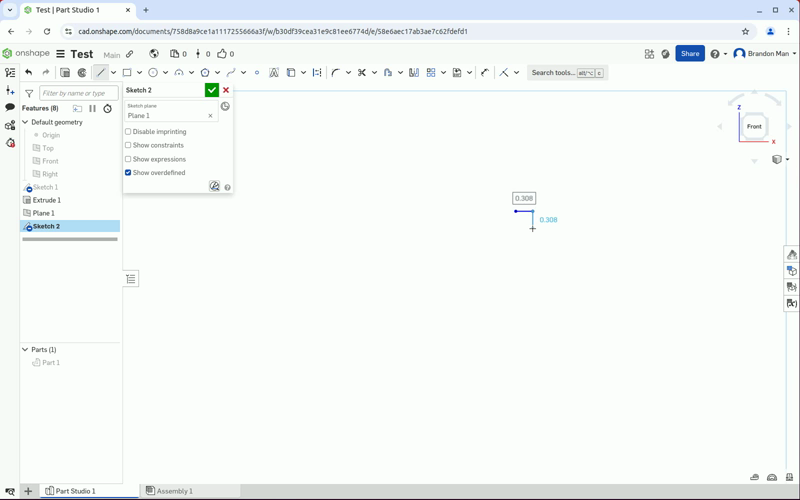
click(532, 228)
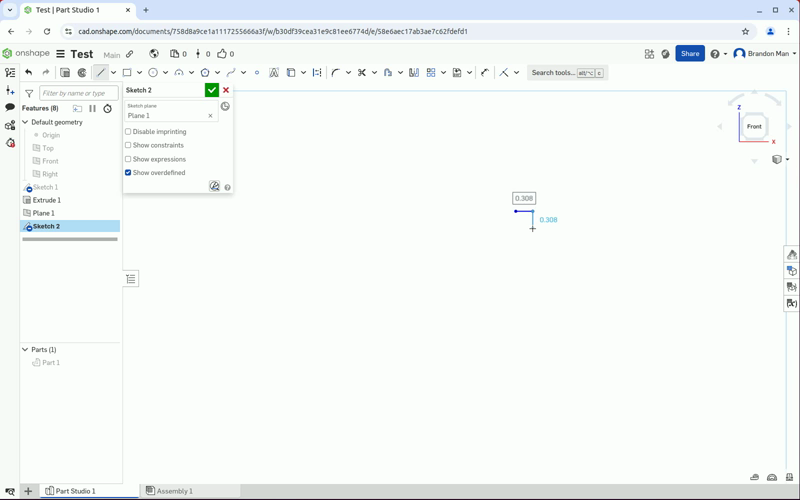
scroll(-6)
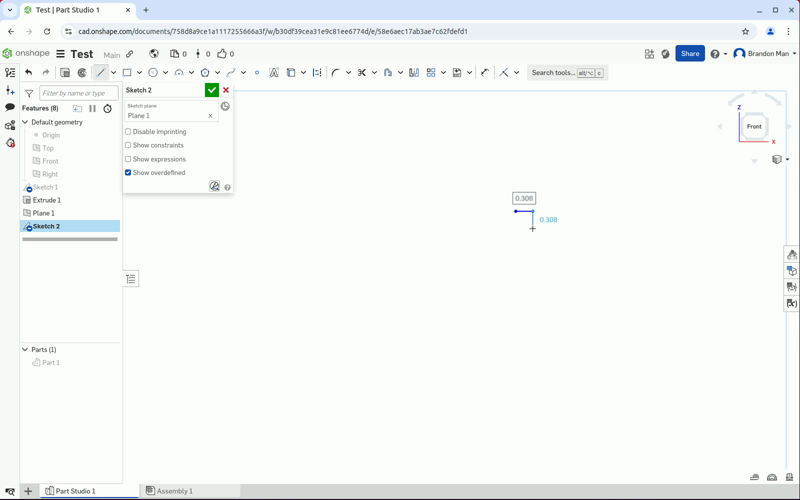
scroll(-6)
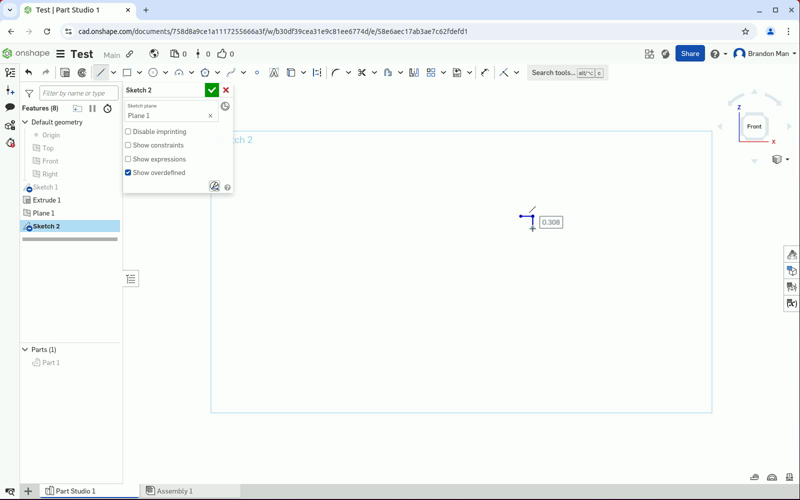
scroll(-6)
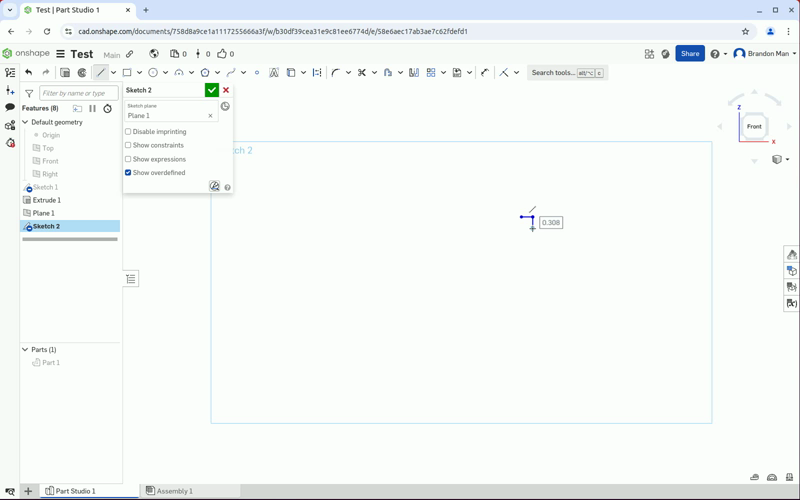
scroll(-6)
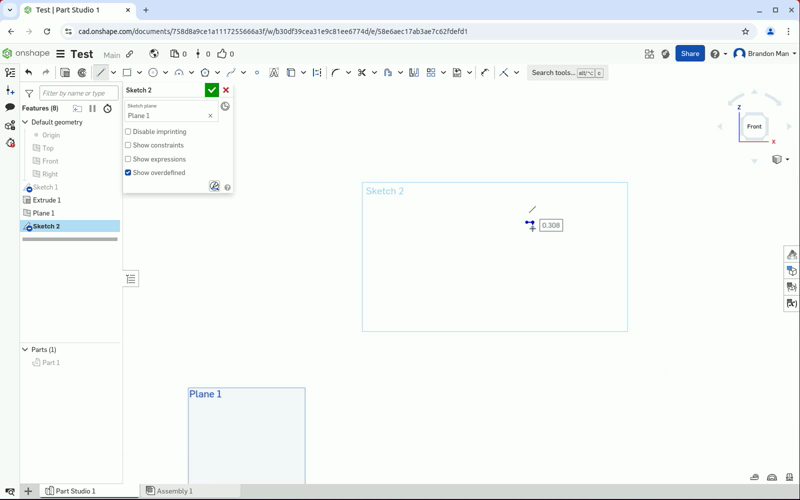
scroll(-6)
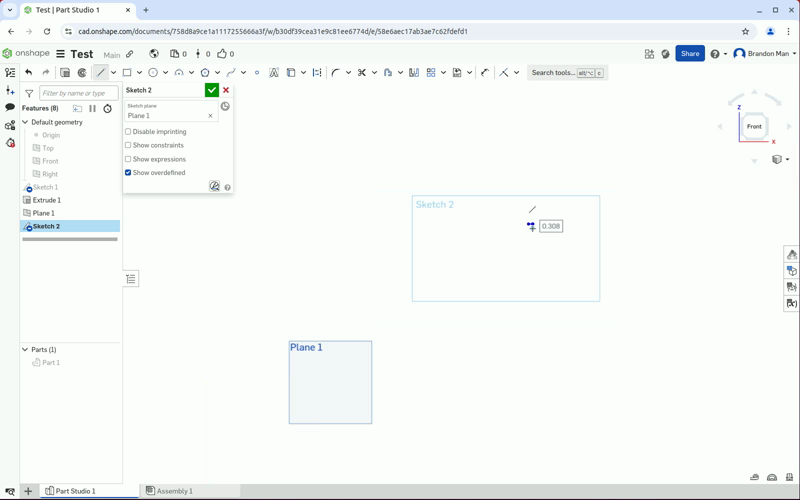
scroll(-6)
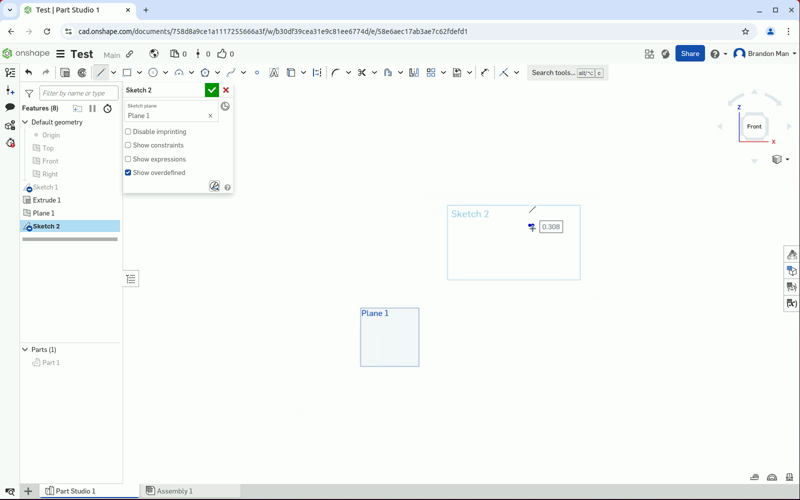
scroll(-6)
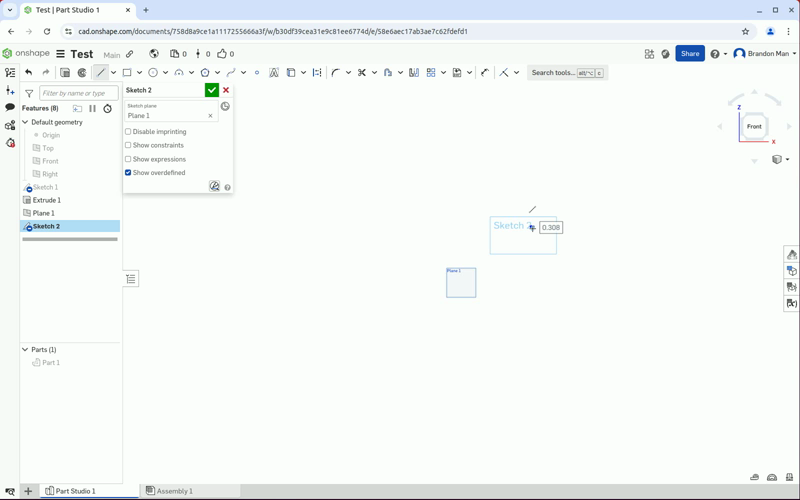
key_up(shift)
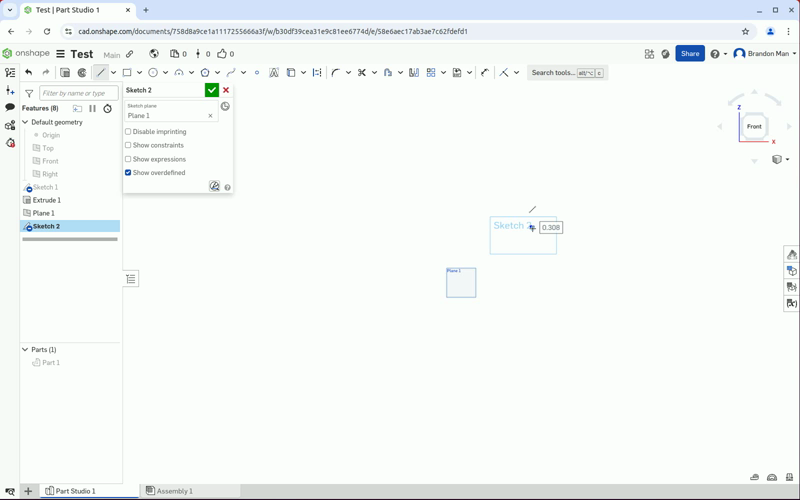
key_down(shift)
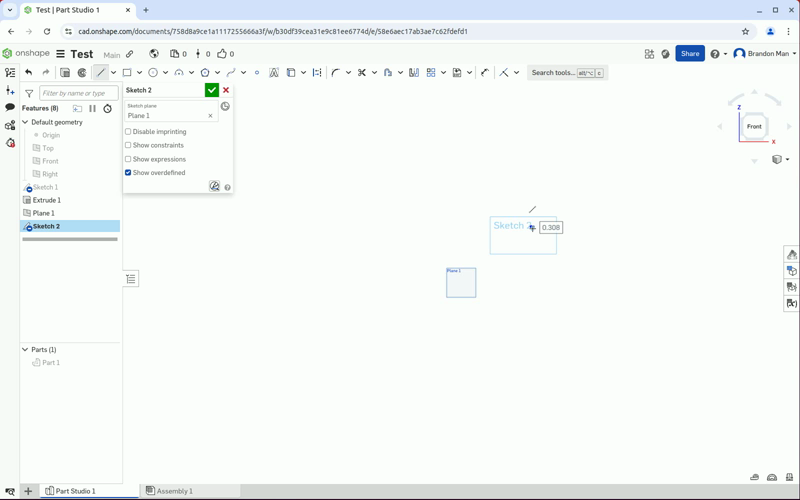
mouse_move(562, 228)
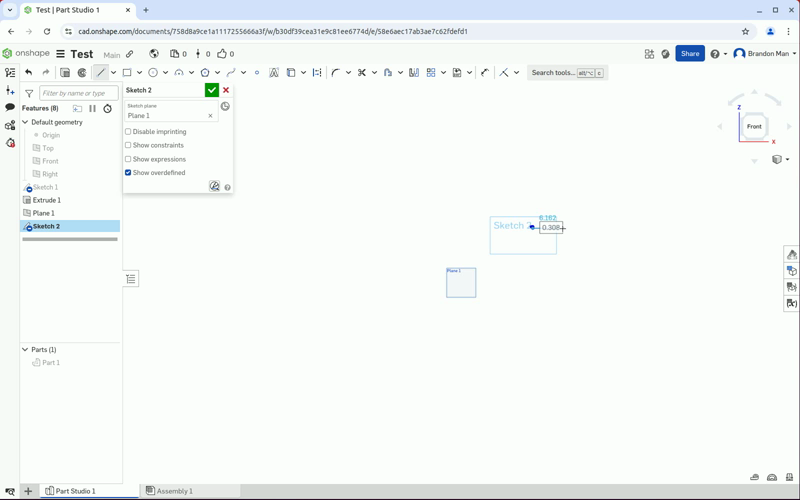
mouse_move(542, 219)
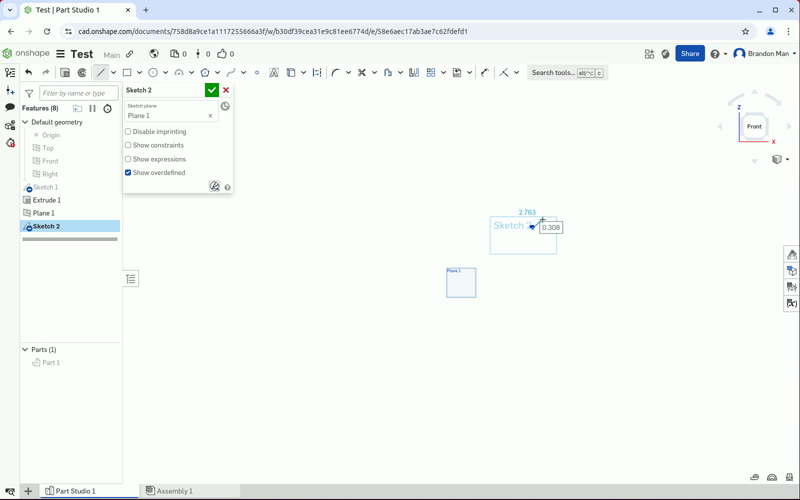
click(542, 219)
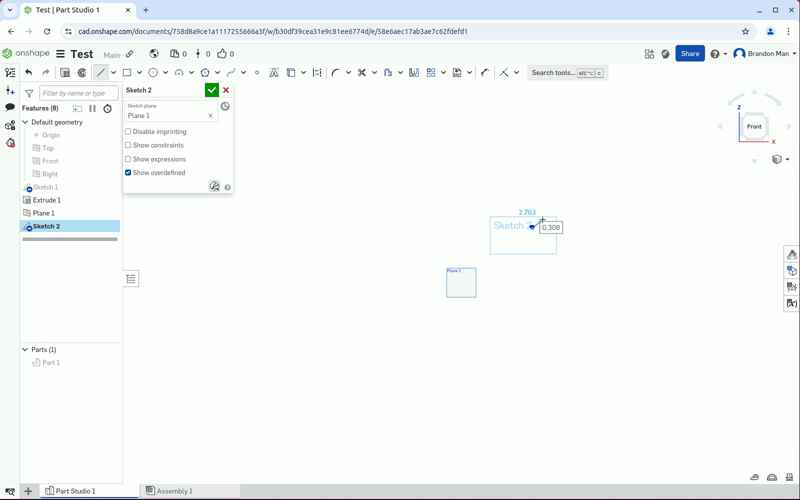
key_up(shift)
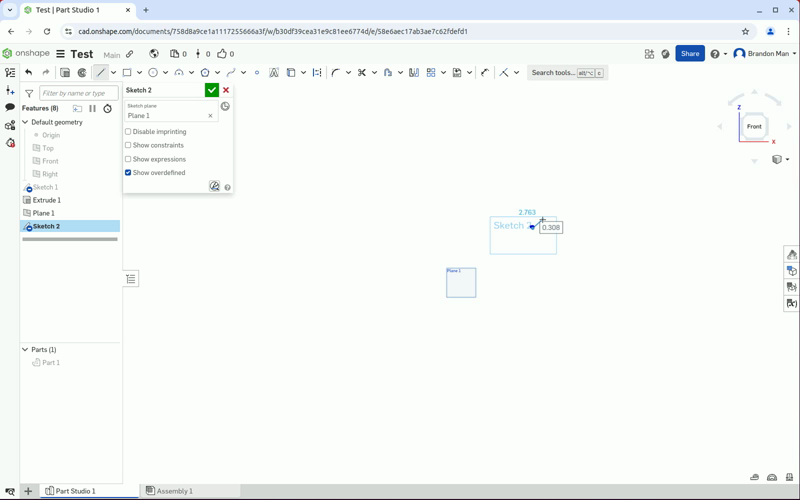
key_down(shift)
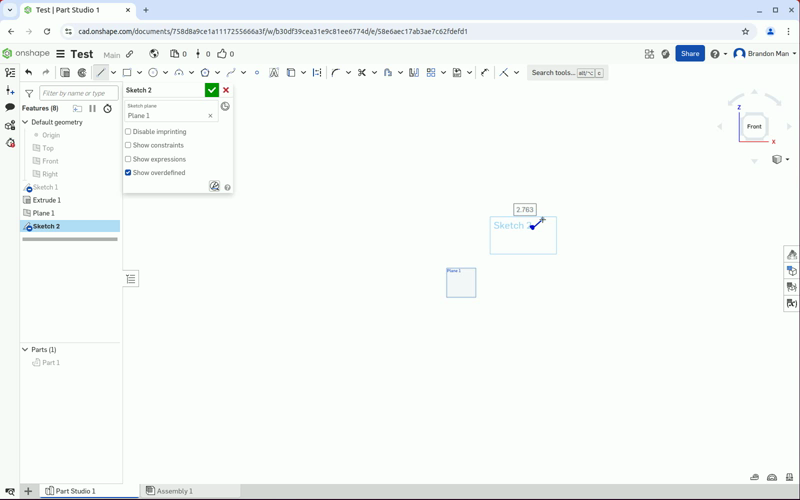
mouse_move(572, 219)
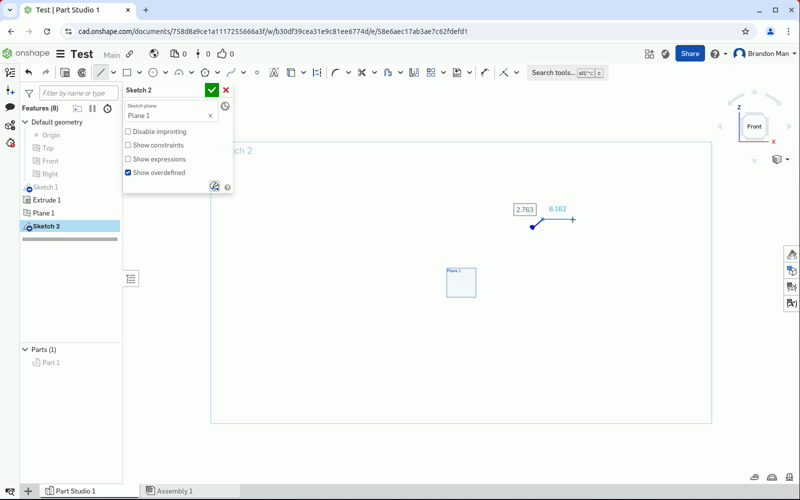
mouse_move(542, 218)
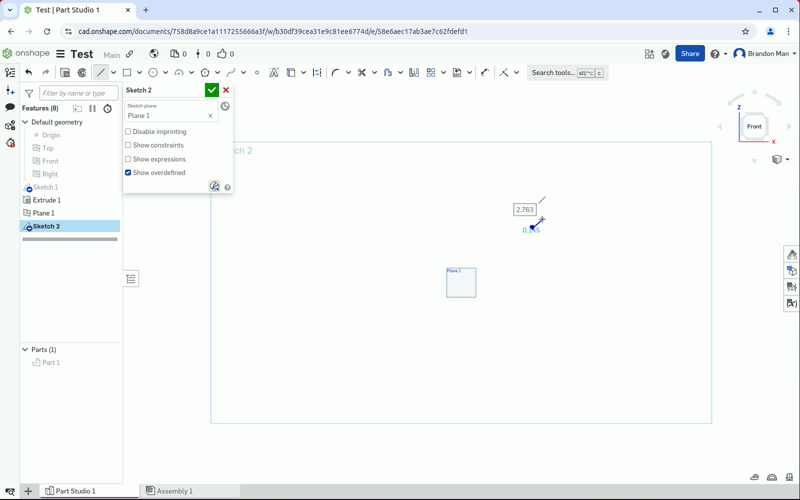
scroll(6)
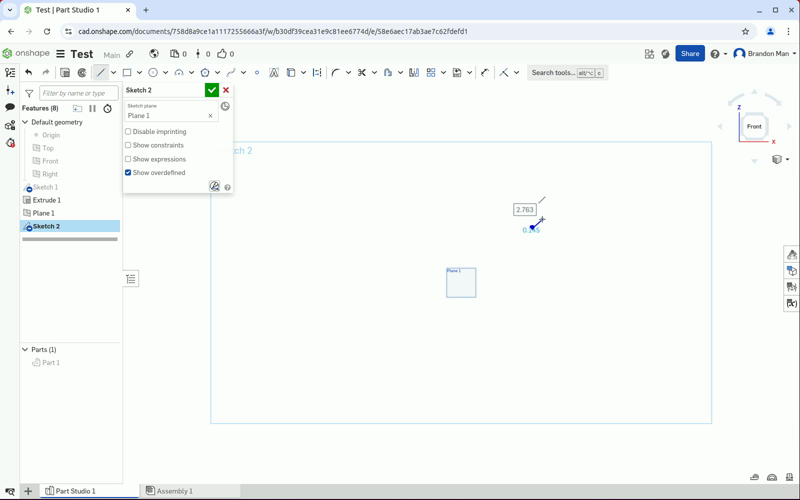
scroll(6)
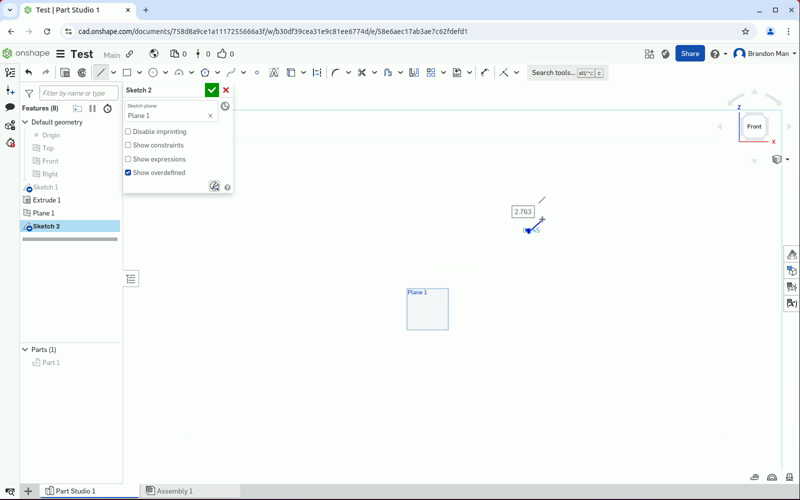
scroll(6)
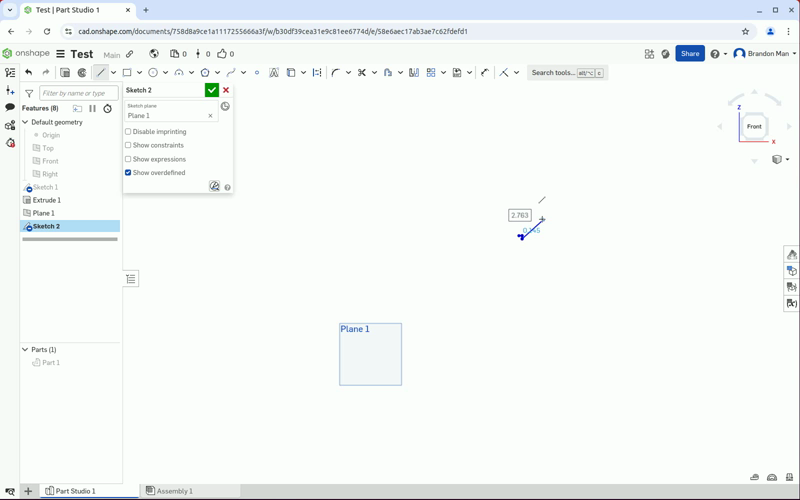
scroll(6)
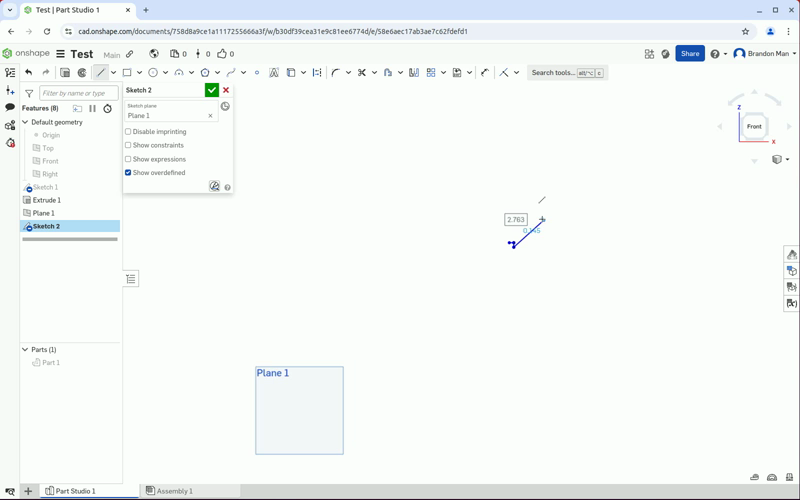
scroll(6)
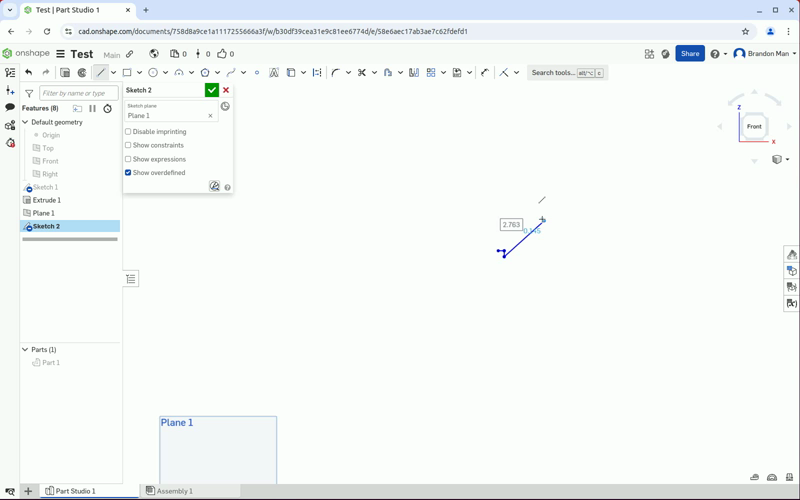
scroll(6)
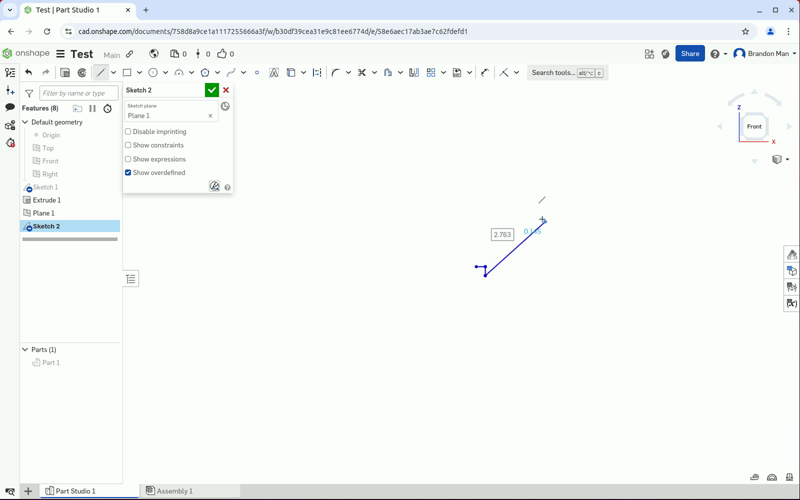
scroll(6)
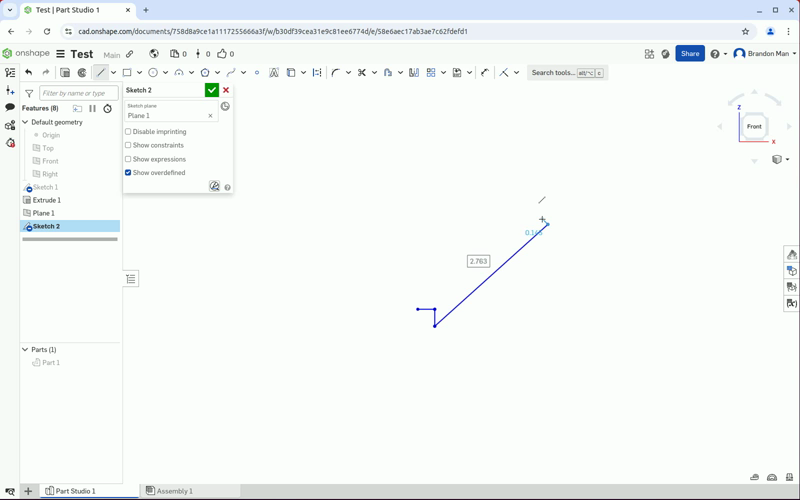
click(542, 218)
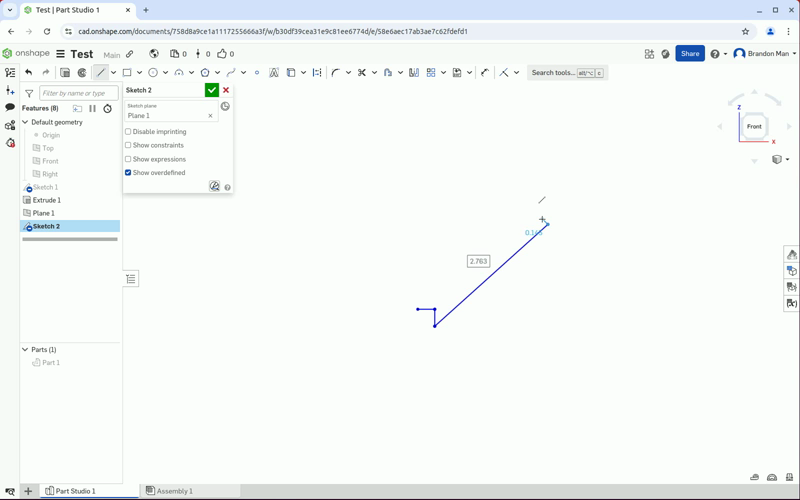
scroll(-6)
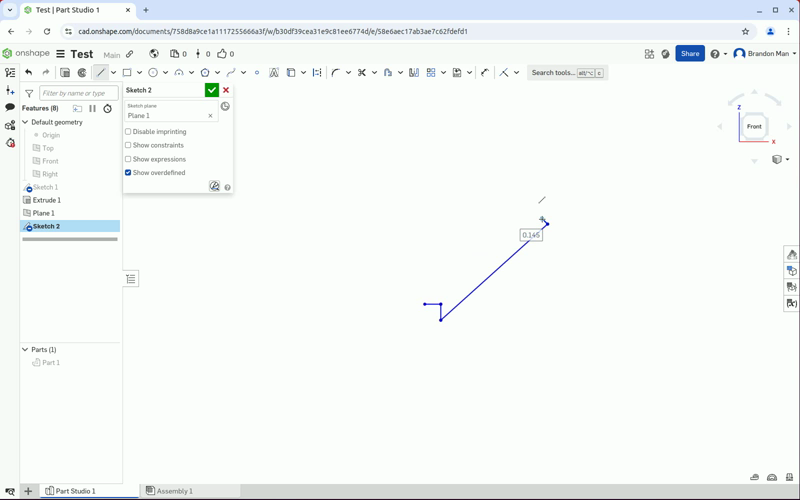
scroll(-6)
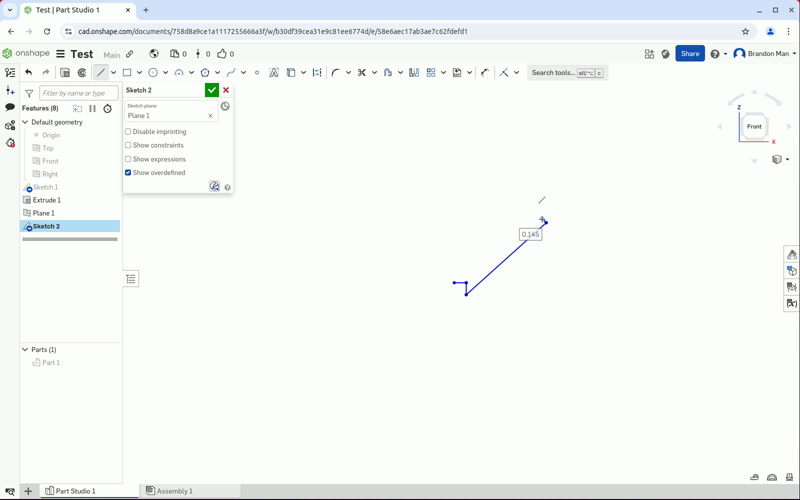
scroll(-6)
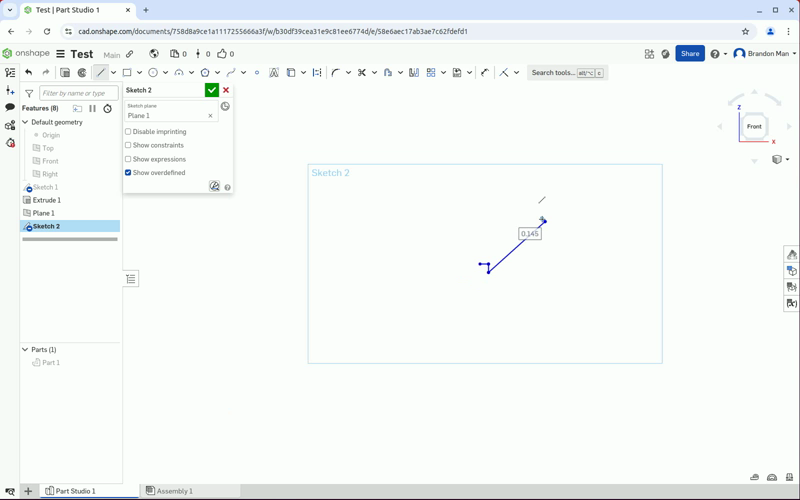
scroll(-6)
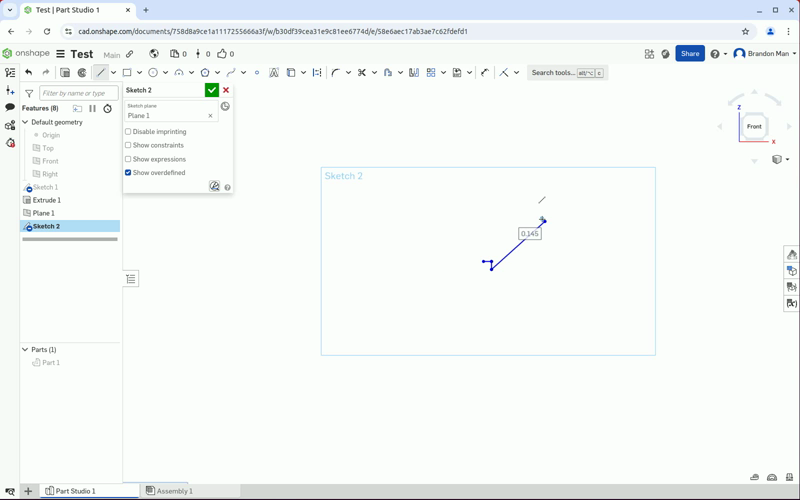
scroll(-6)
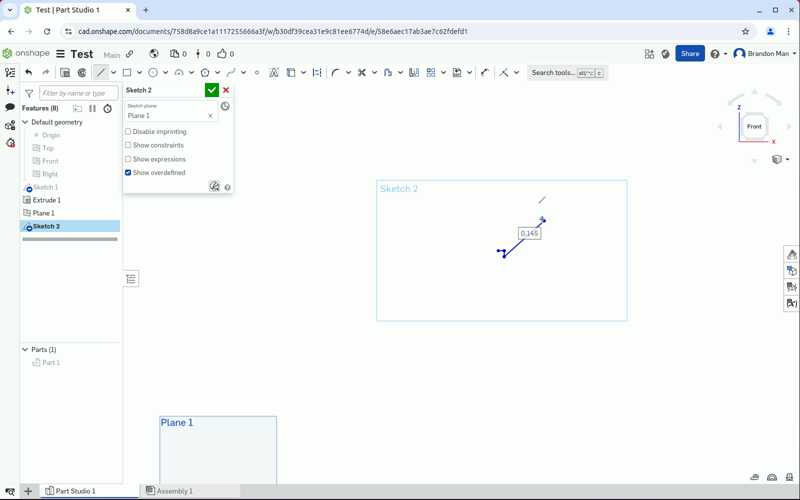
scroll(-6)
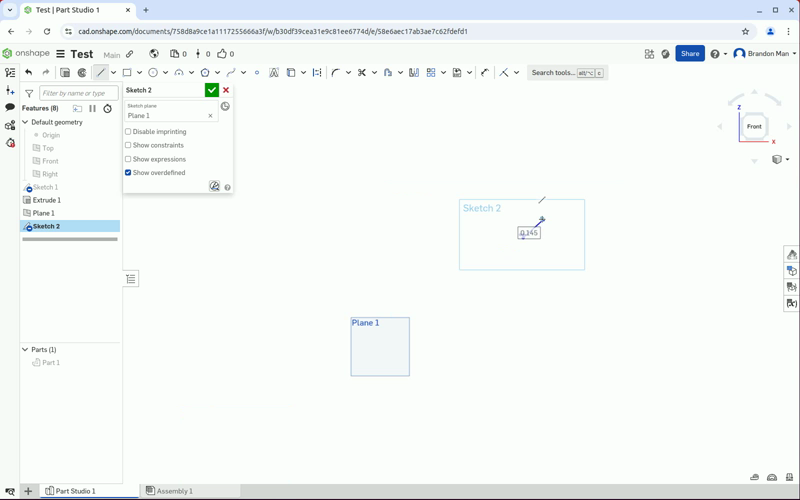
scroll(-6)
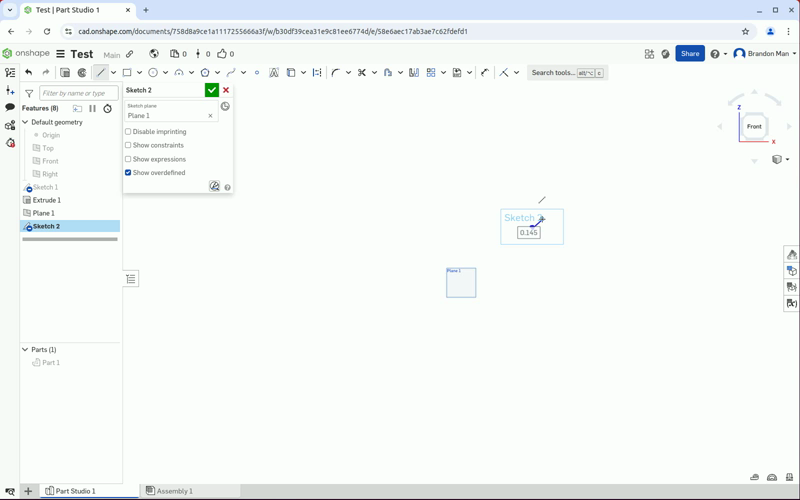
key_up(shift)
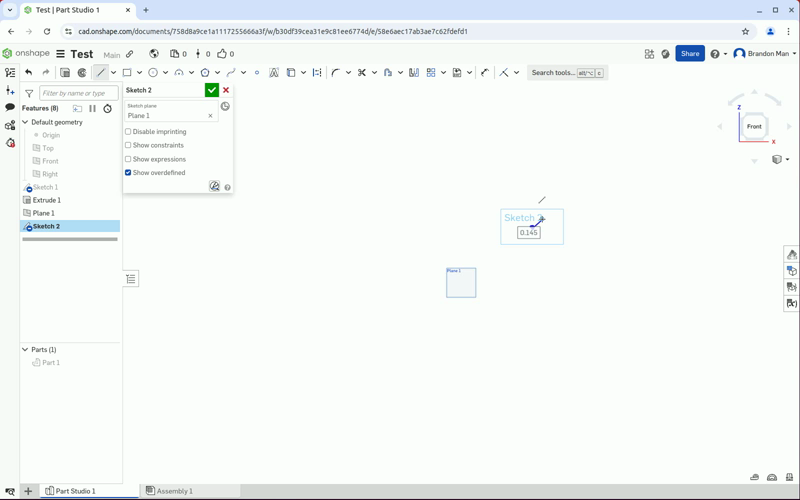
mouse_move(572, 218)
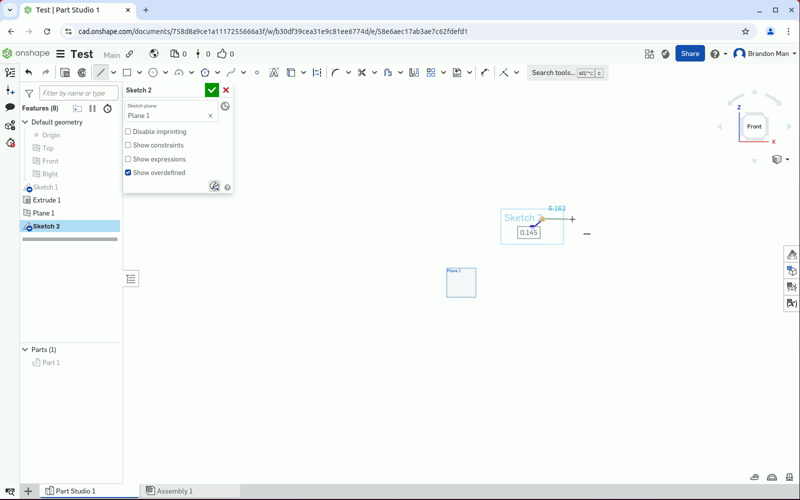
key_down(shift)
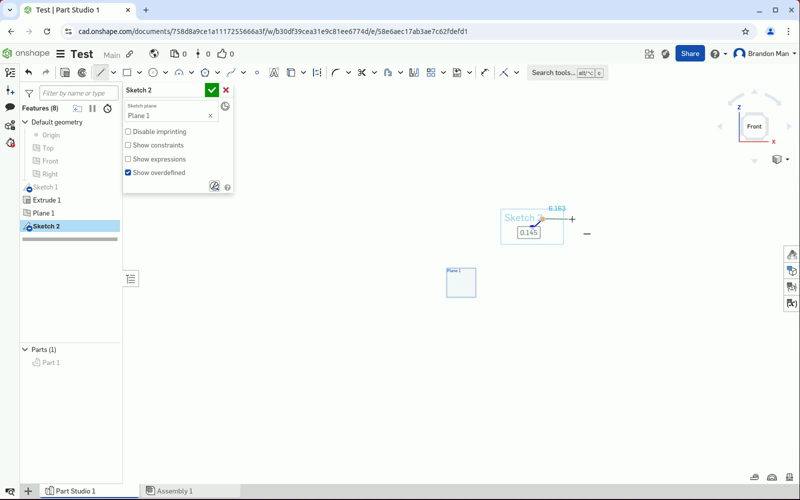
mouse_move(531, 226)
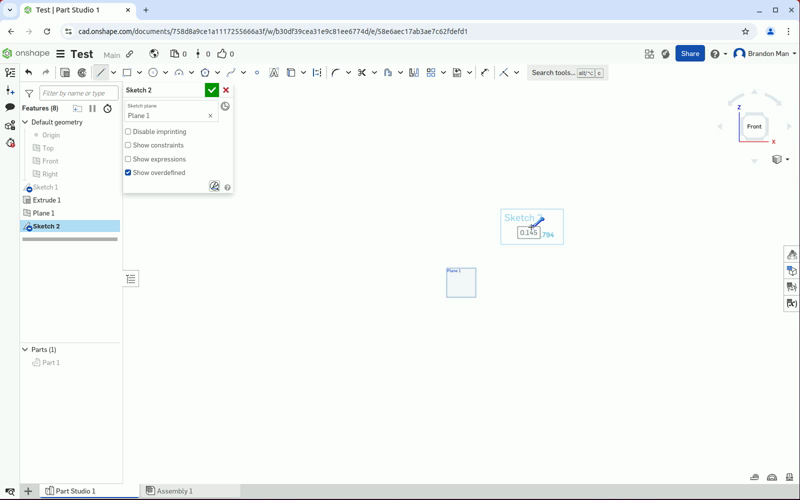
scroll(6)
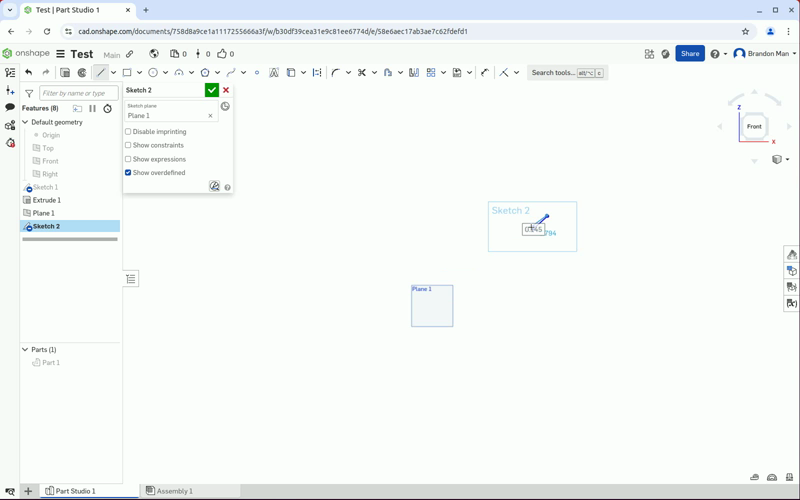
scroll(6)
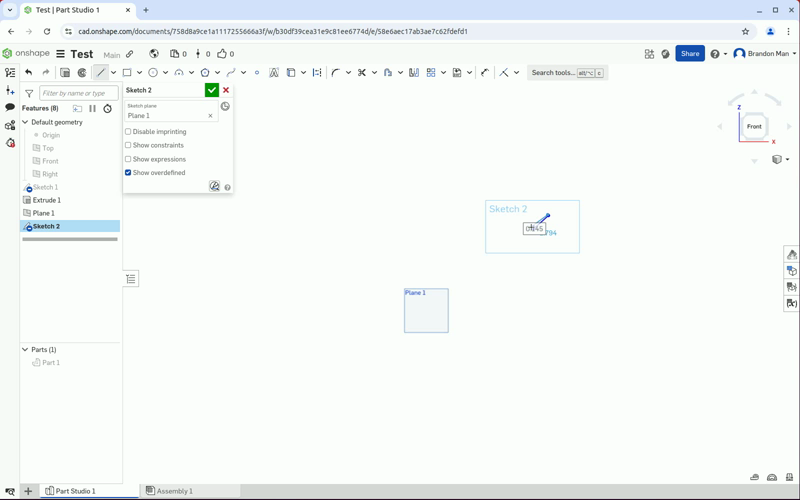
scroll(6)
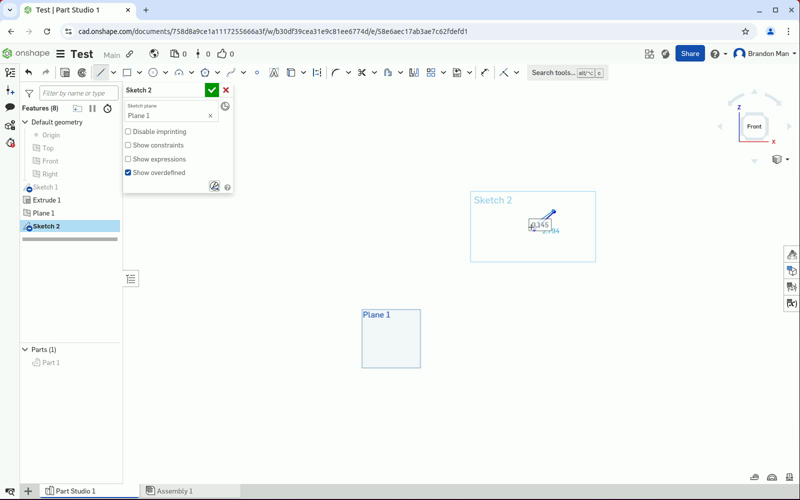
scroll(6)
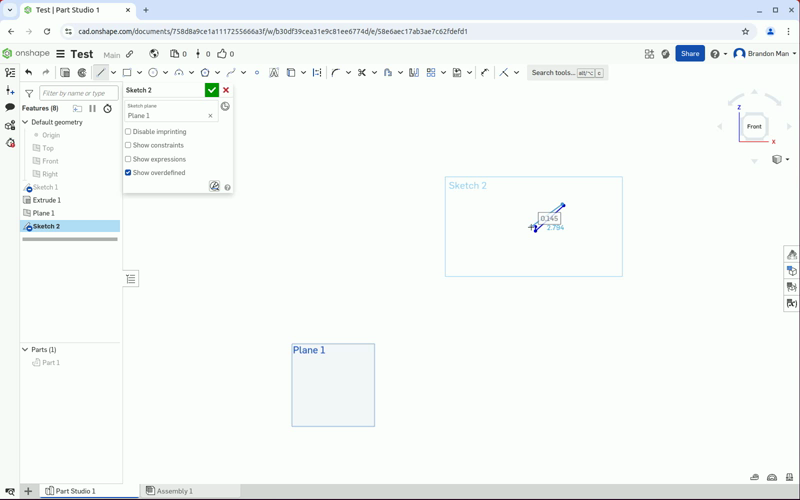
scroll(6)
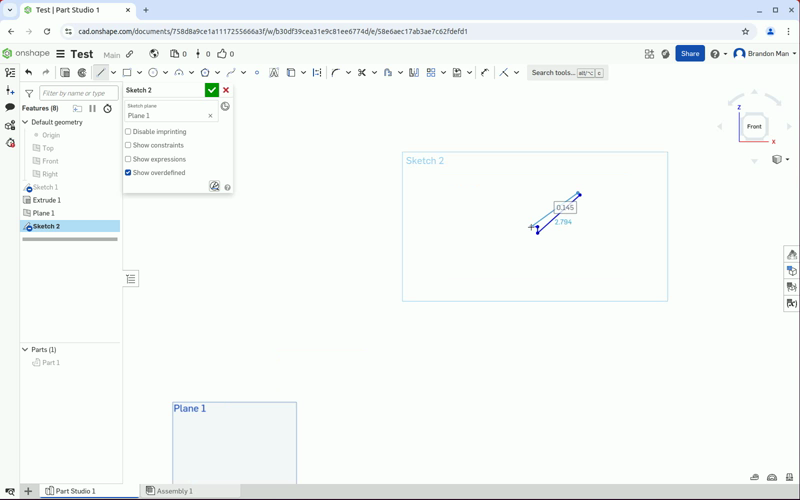
scroll(6)
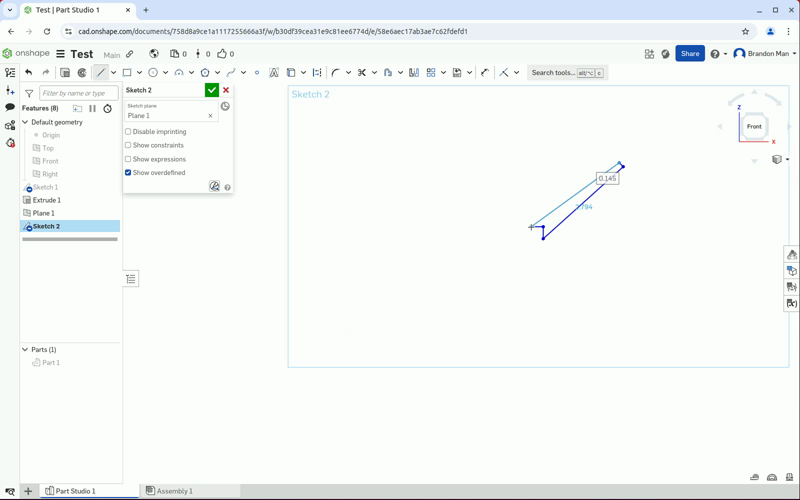
scroll(6)
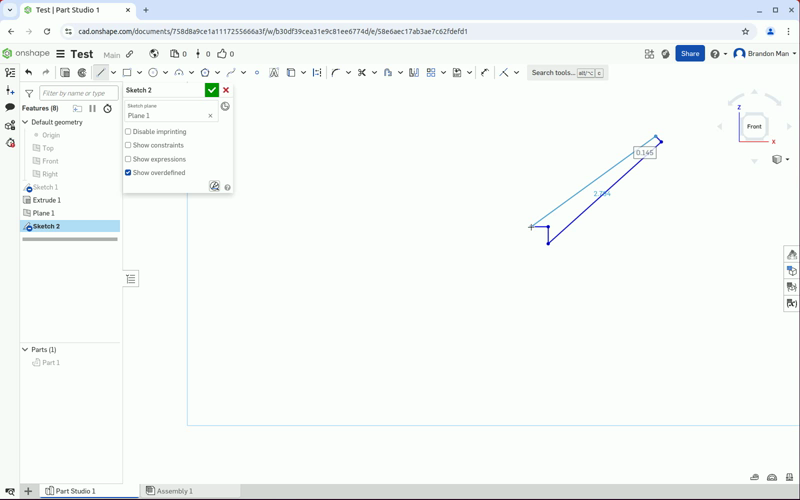
key_up(shift)
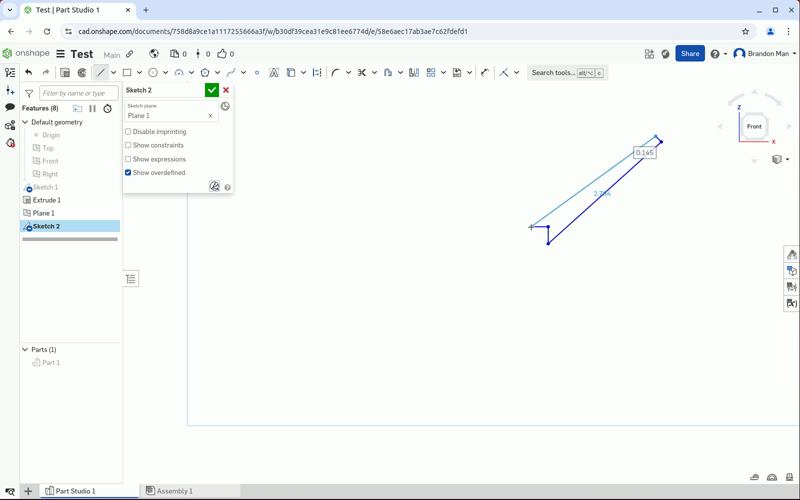
click(531, 226)
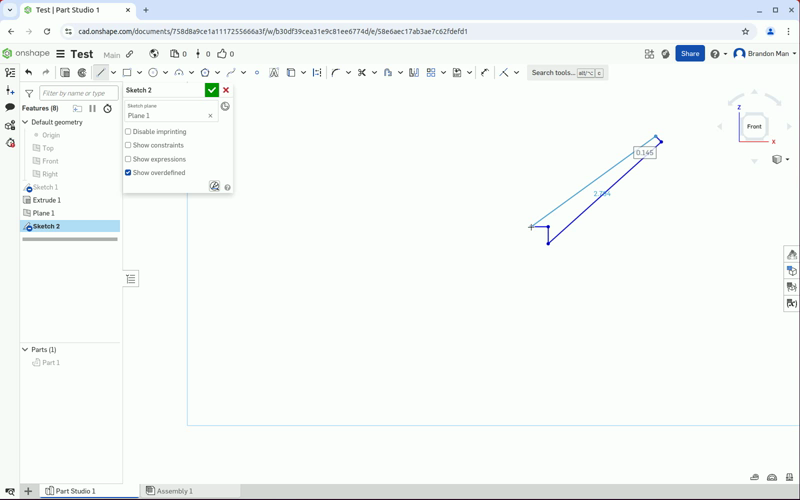
scroll(-6)
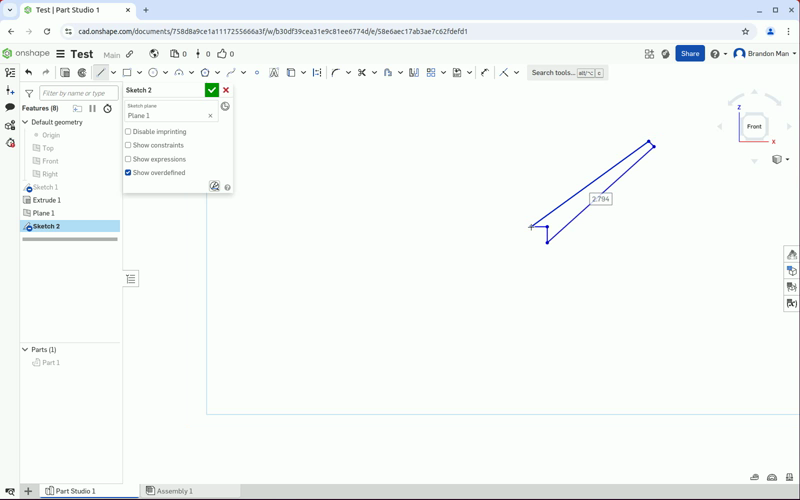
scroll(-6)
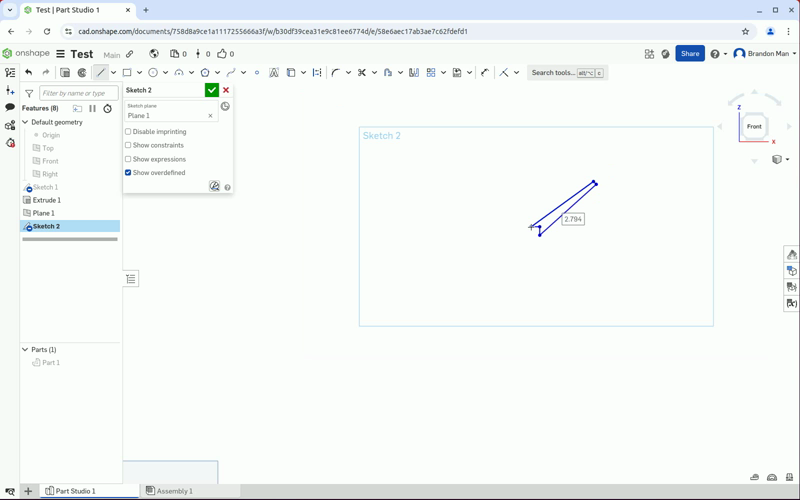
scroll(-6)
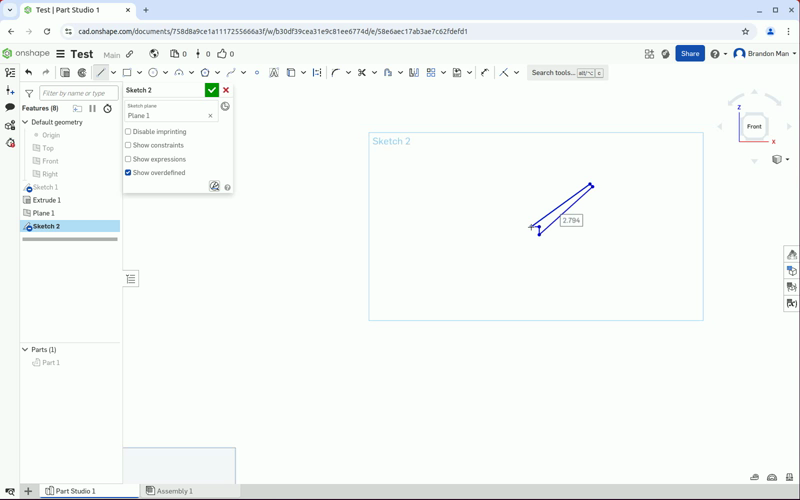
scroll(-6)
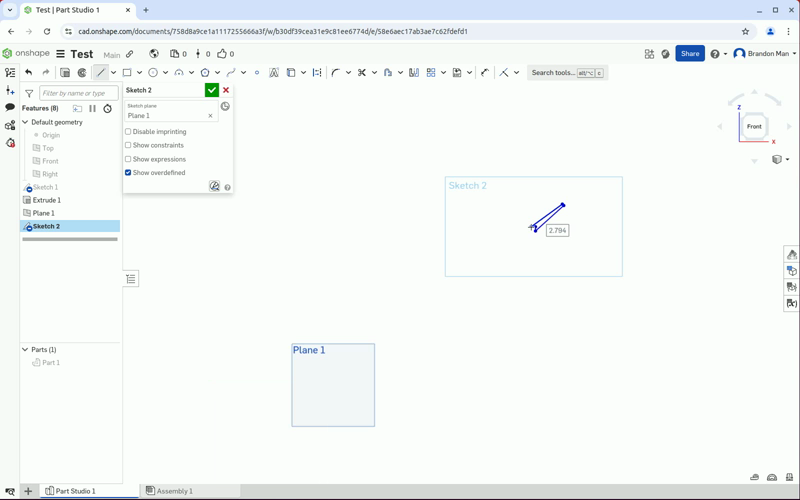
scroll(-6)
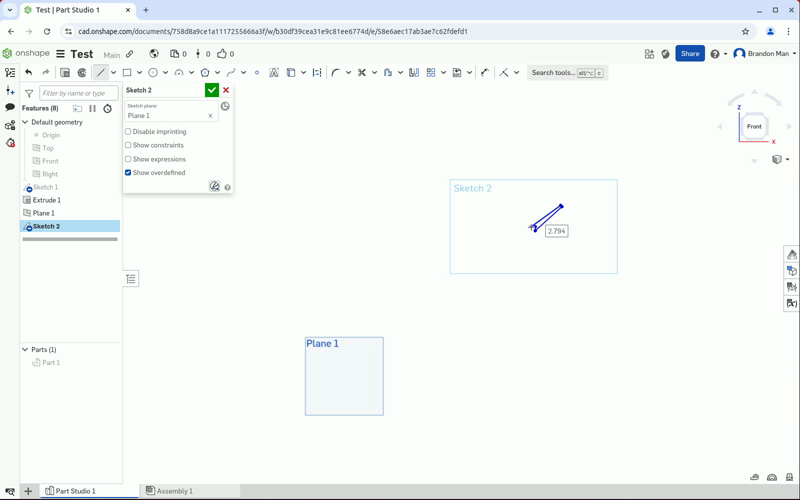
scroll(-6)
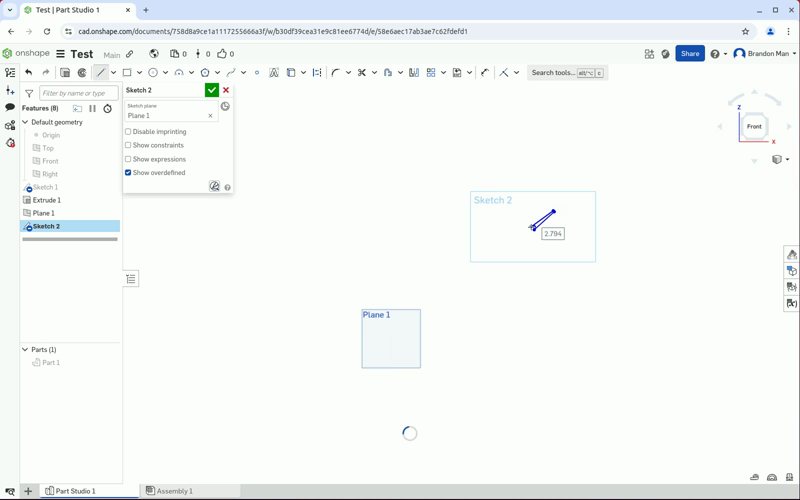
scroll(-6)
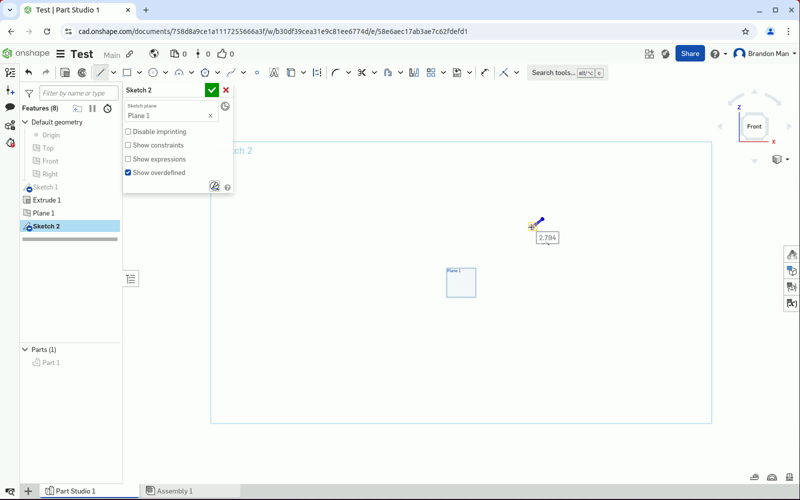
key(esc)
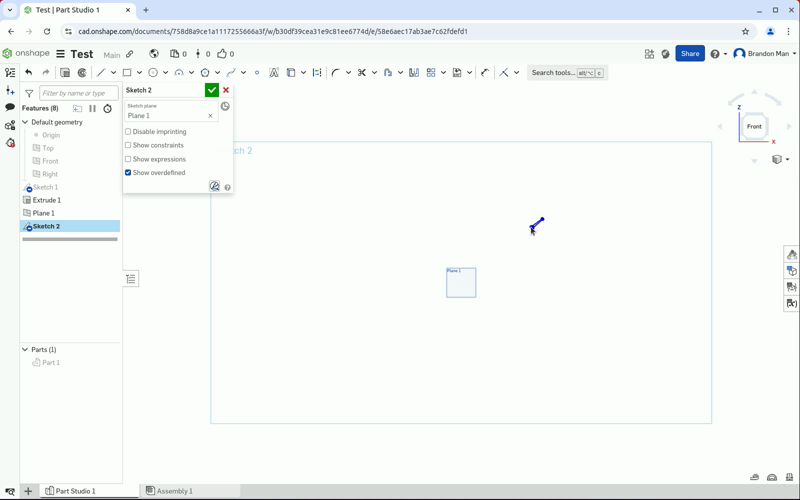
mouse_move(540, 220)
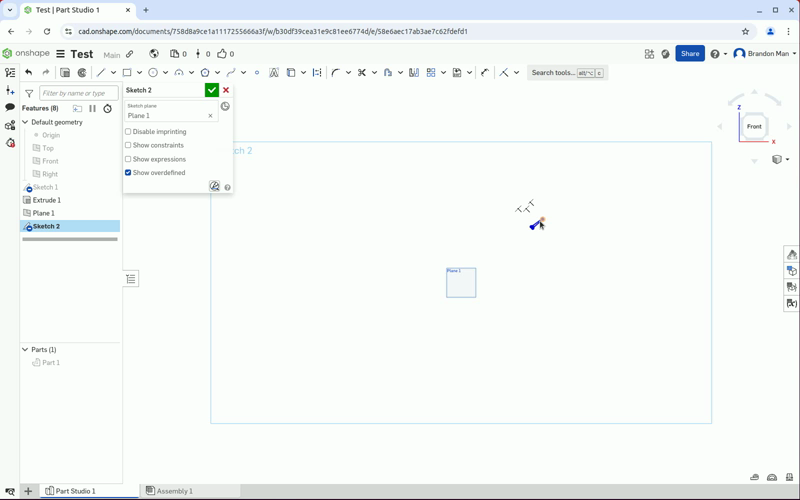
scroll(6)
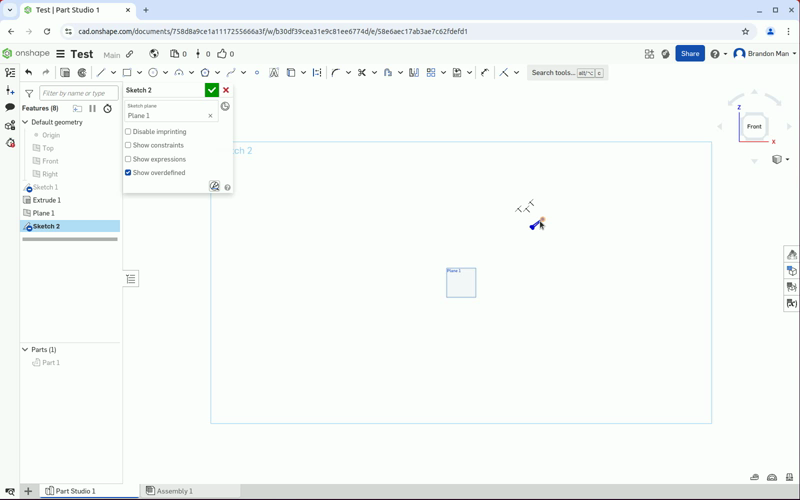
scroll(6)
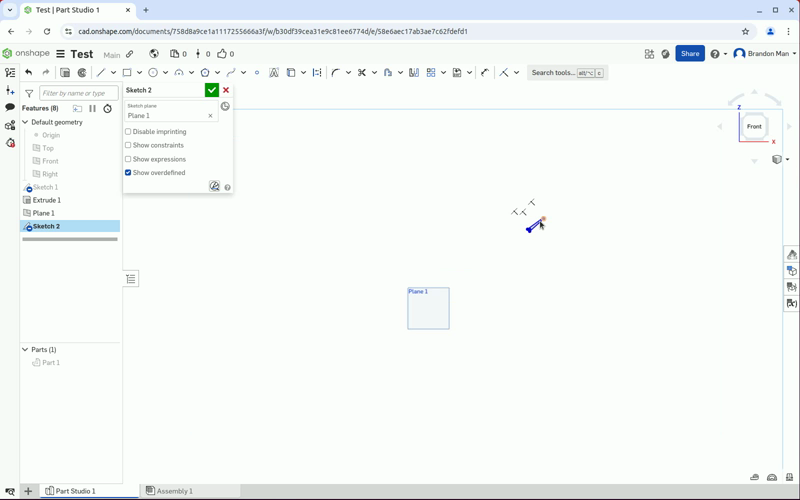
scroll(6)
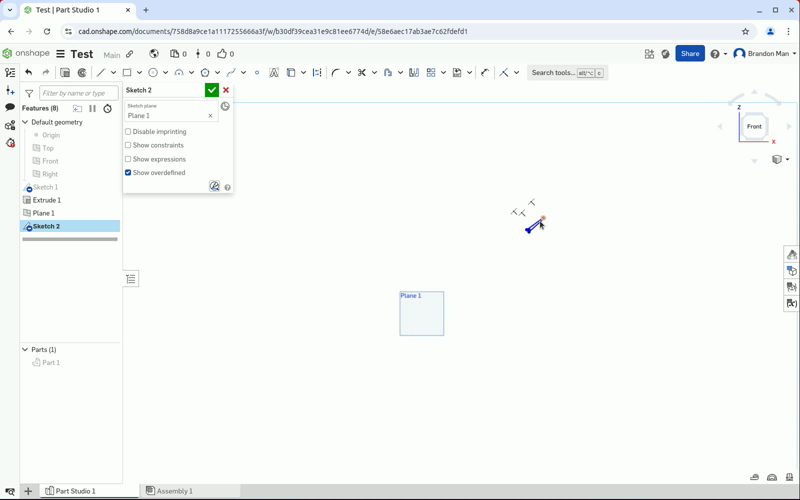
scroll(6)
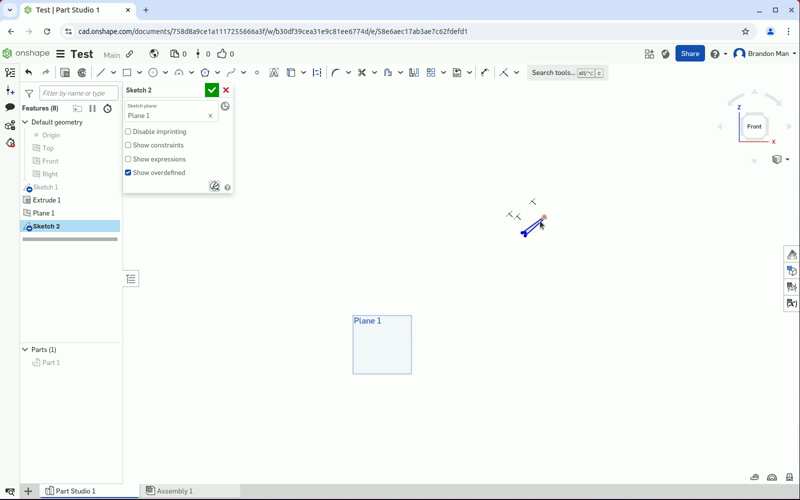
scroll(6)
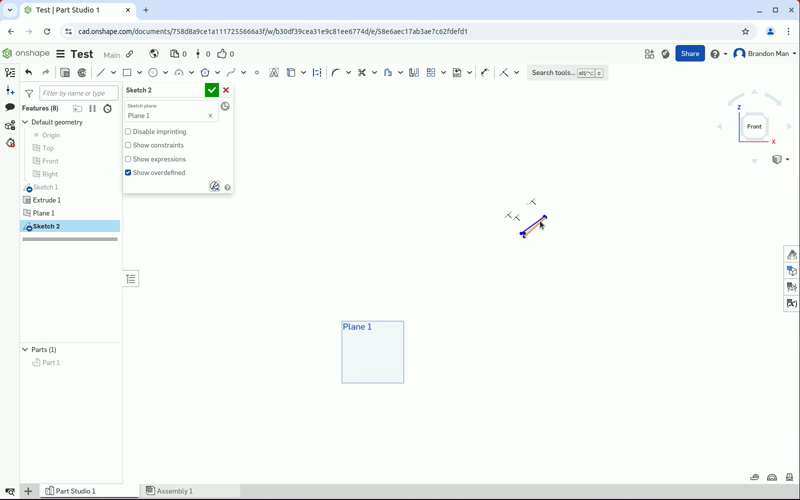
scroll(6)
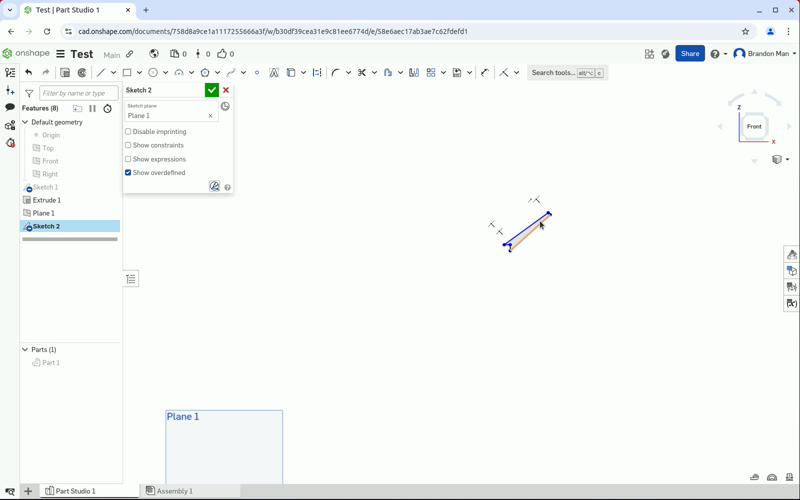
scroll(6)
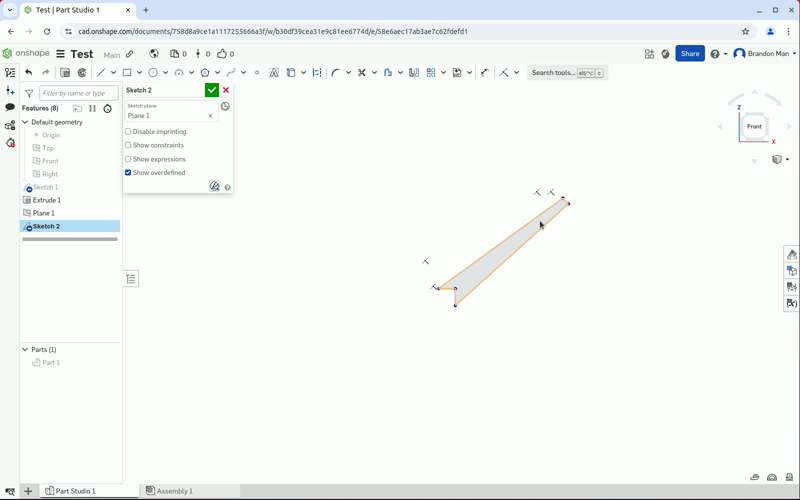
click(540, 220)
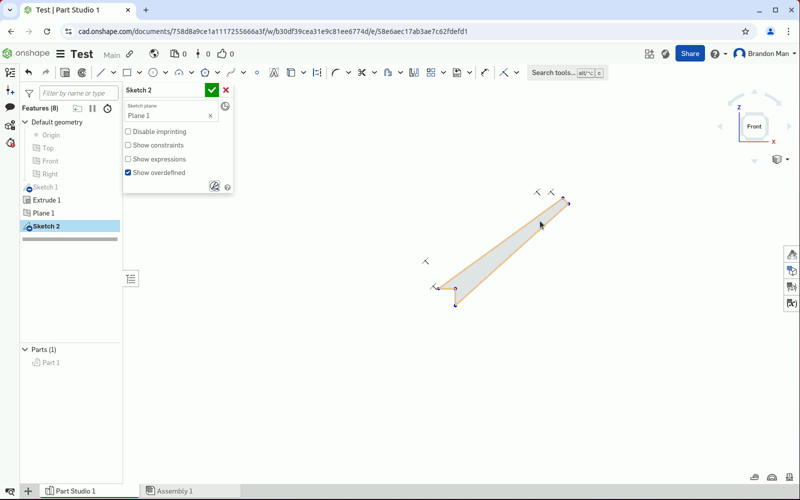
scroll(-6)
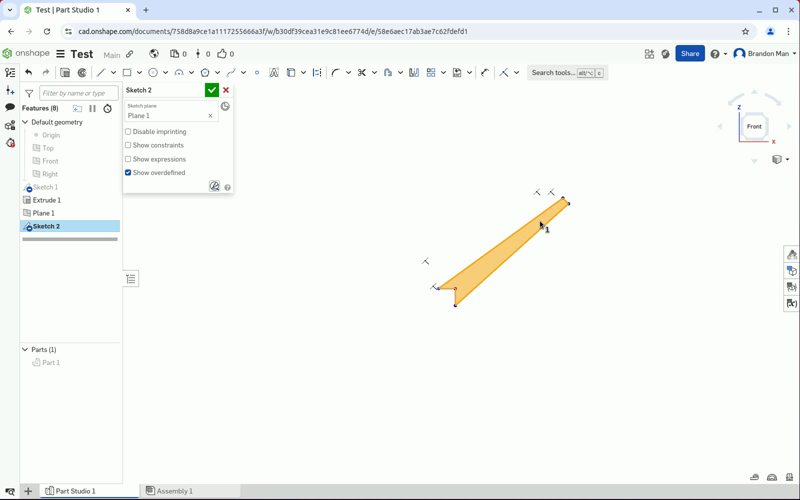
scroll(-6)
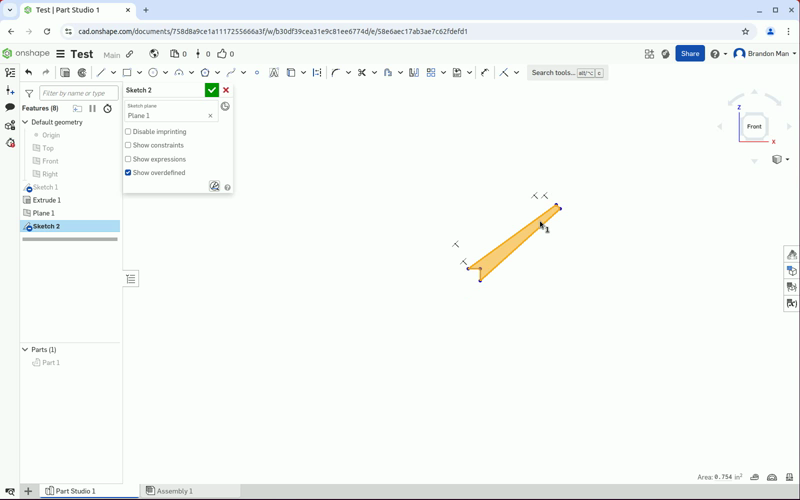
scroll(-6)
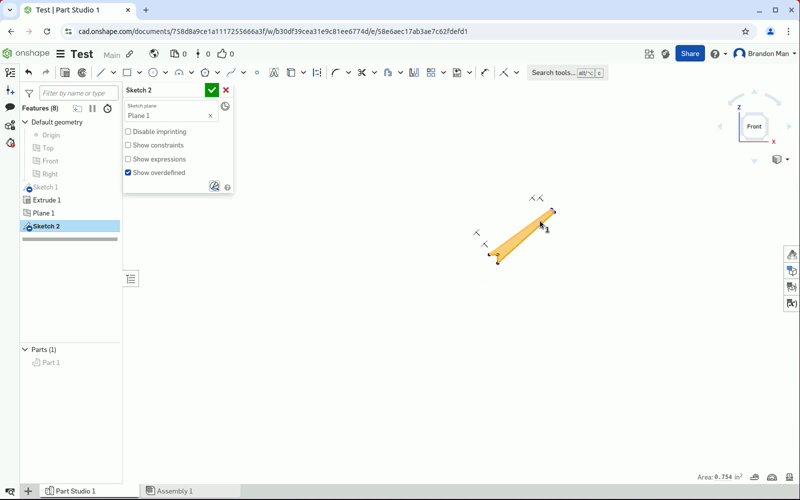
scroll(-6)
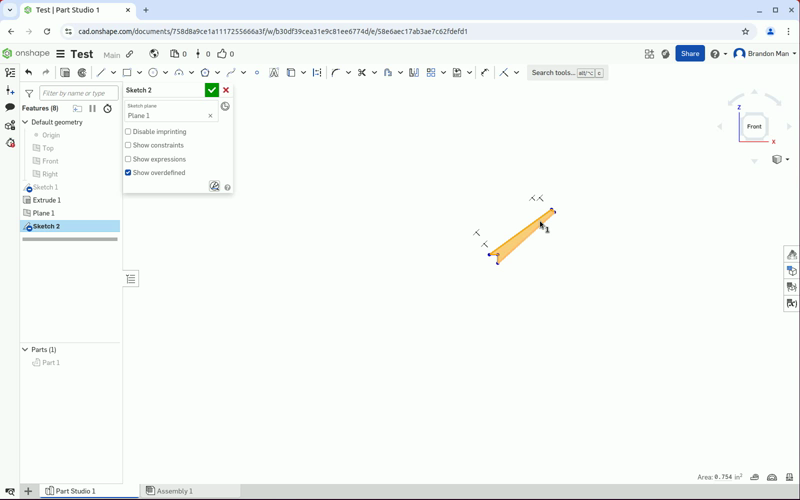
scroll(-6)
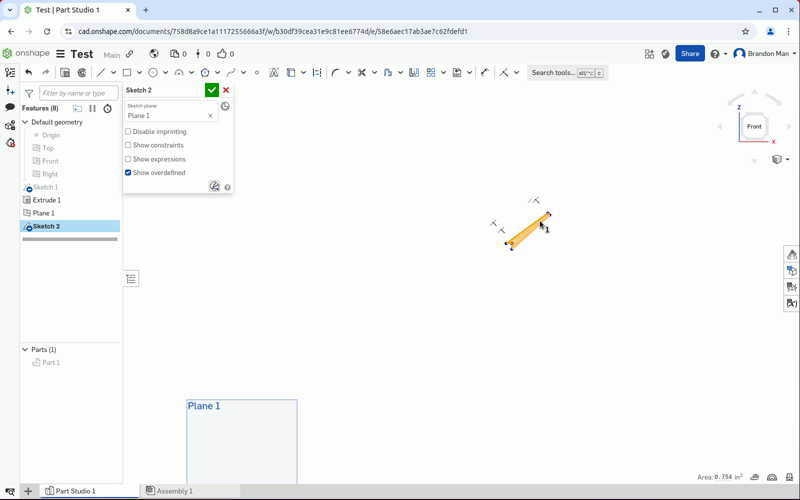
scroll(-6)
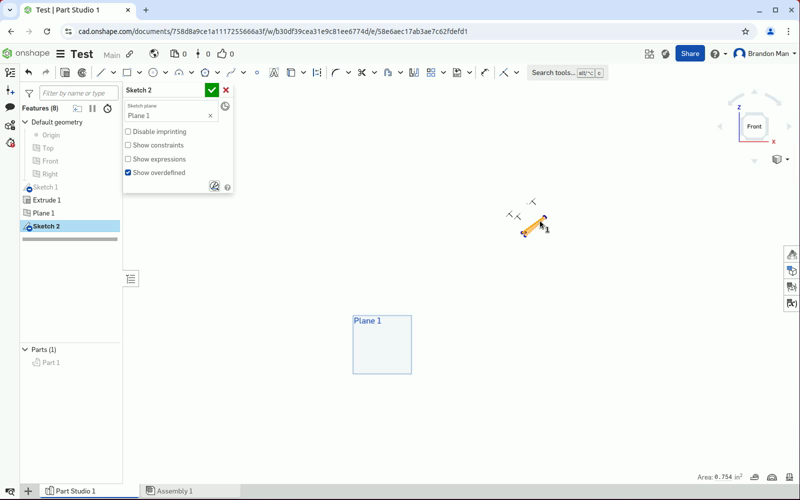
scroll(-6)
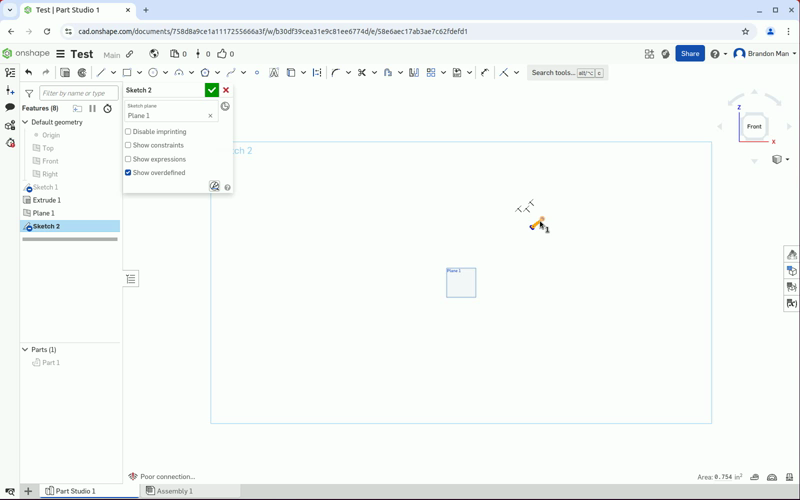
mouse_move(73, 352)
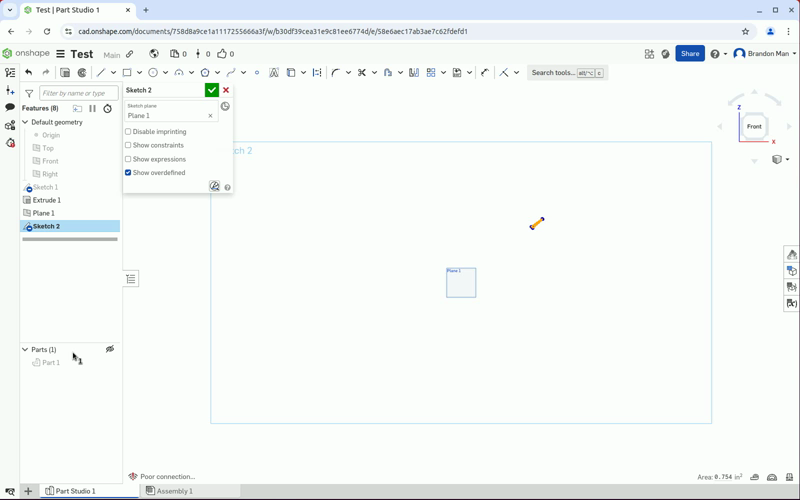
key(shift+y)
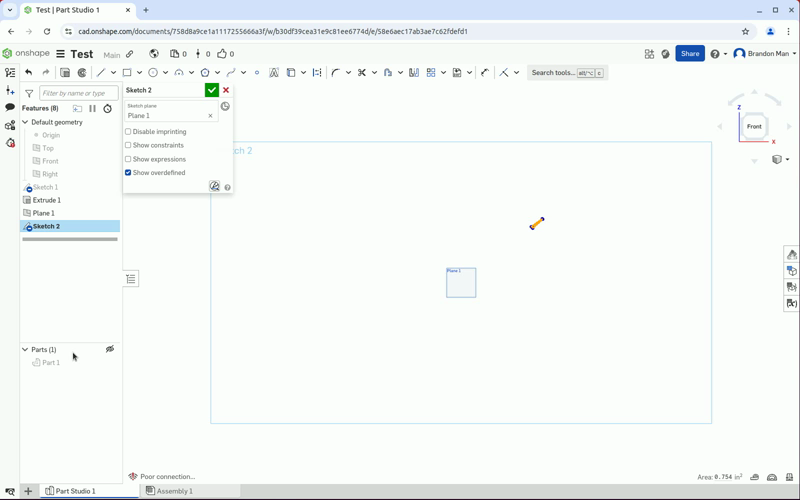
key(shift+e)
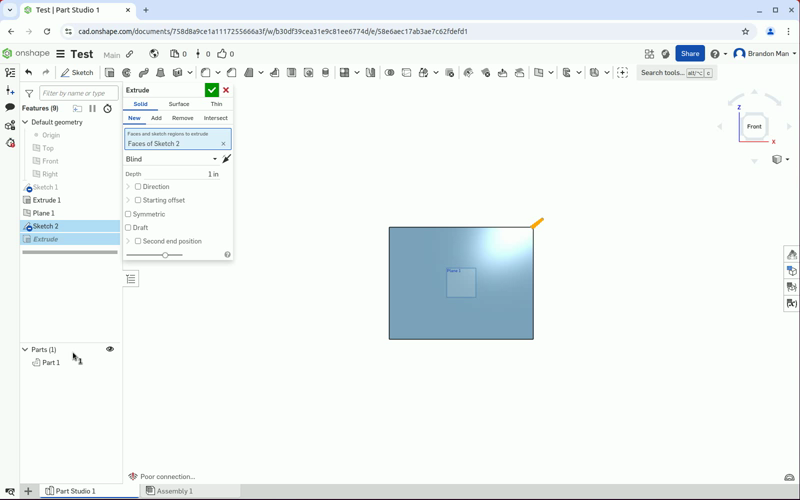
mouse_move(143, 106)
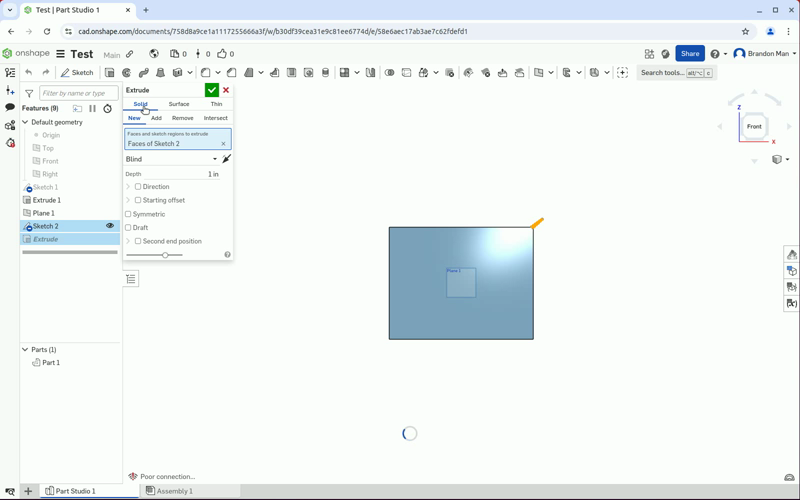
click(143, 106)
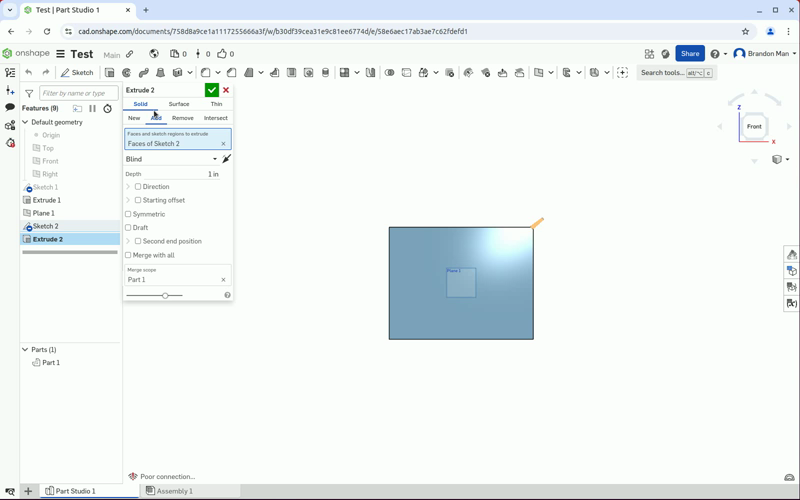
mouse_move(186, 120)
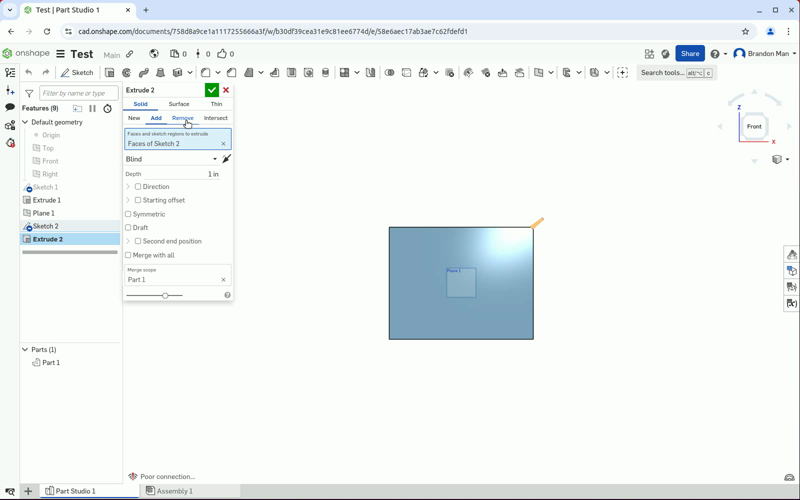
click(186, 120)
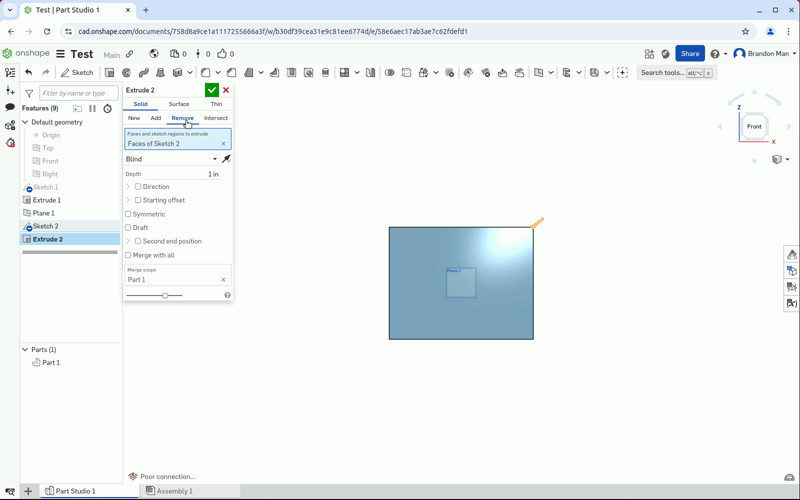
key(tab, 4)
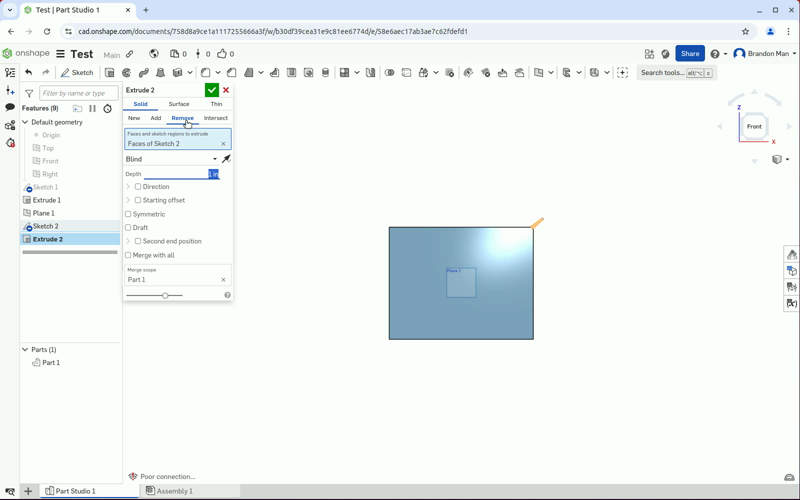
text(5.777)
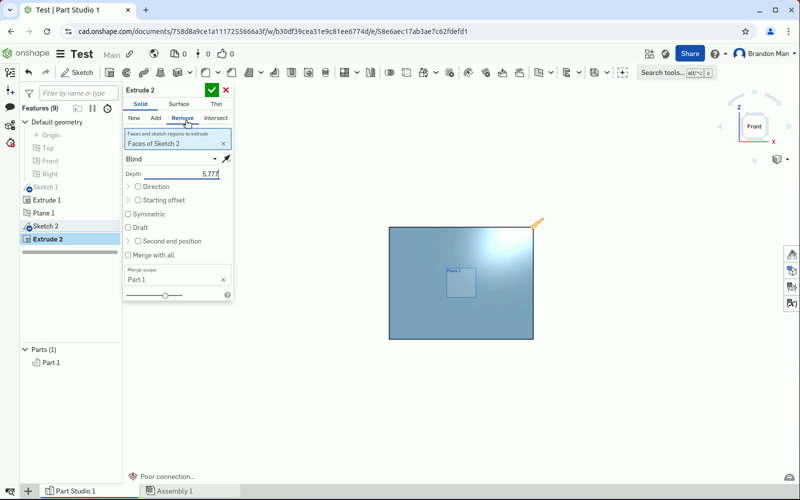
key(tab, 6)
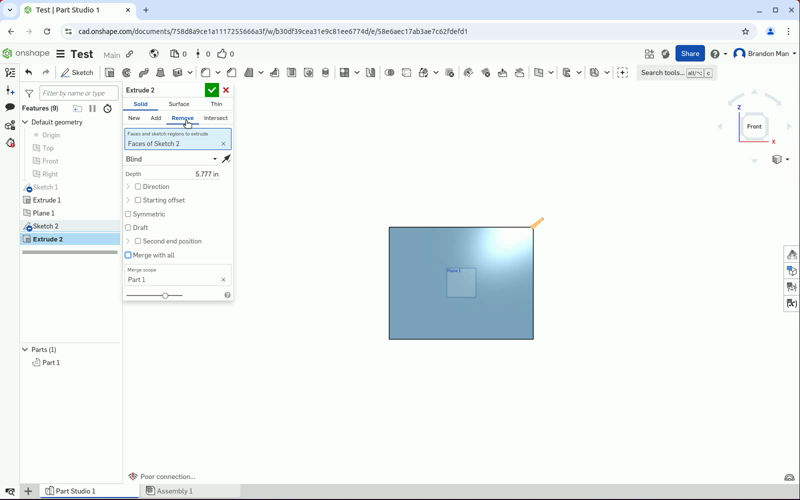
key(space)
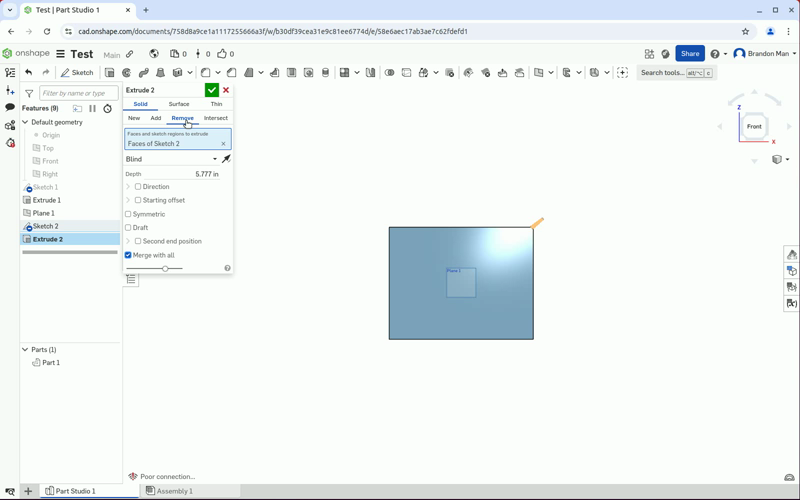
key(enter)
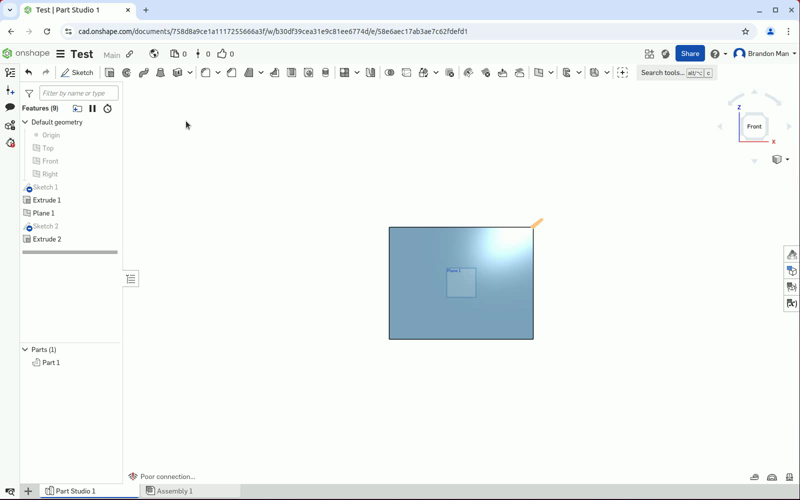
key(shift+h)
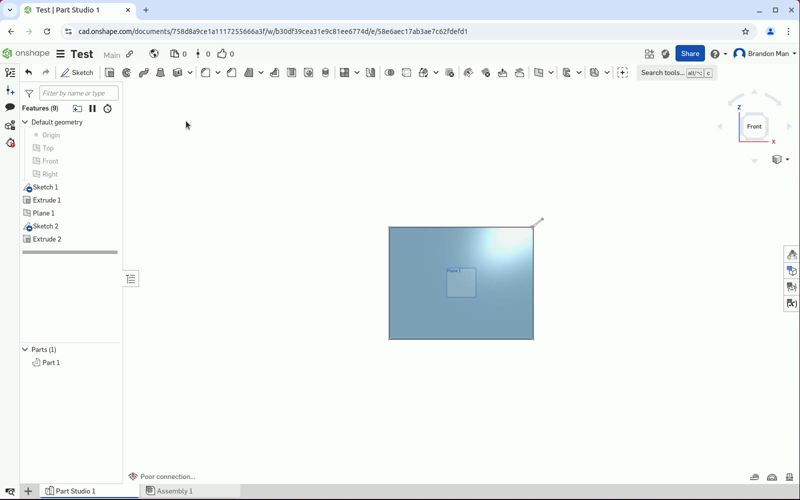
key(shift+h)
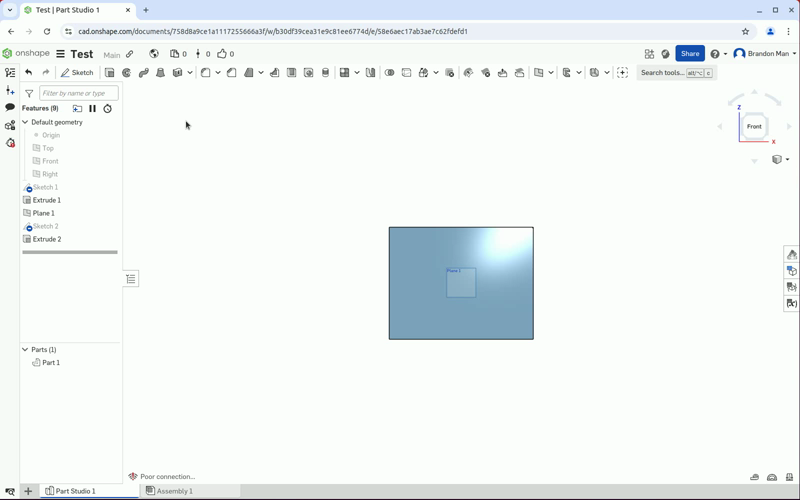
mouse_move(73, 189)
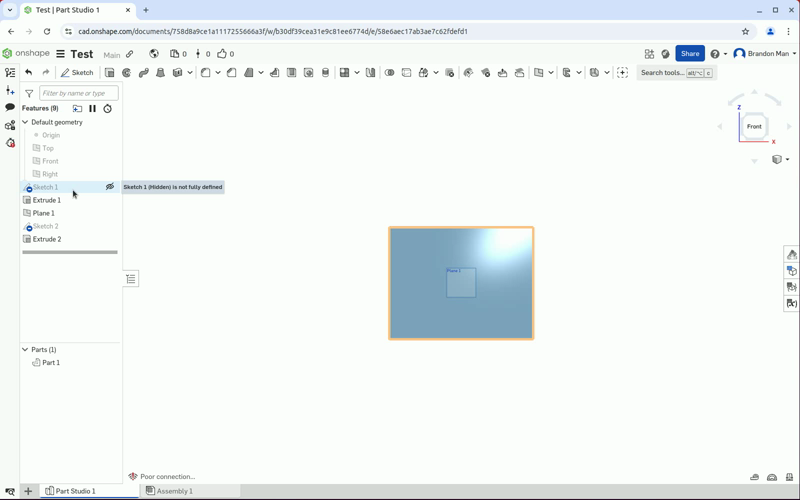
click(73, 189)
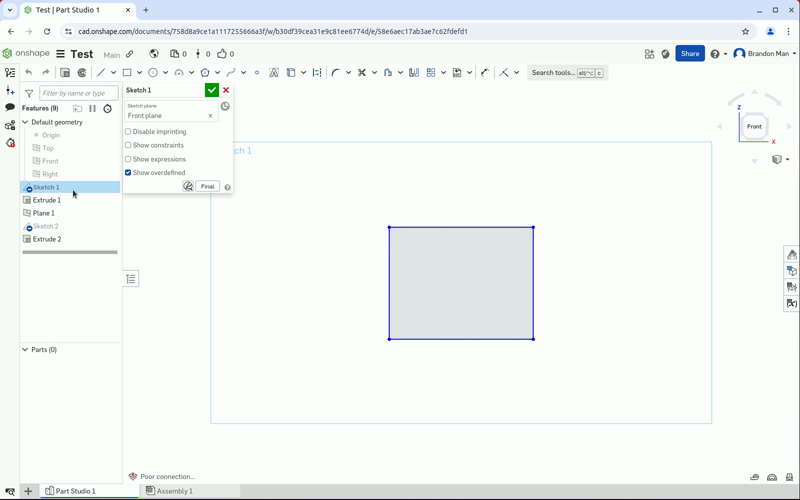
mouse_move(229, 92)
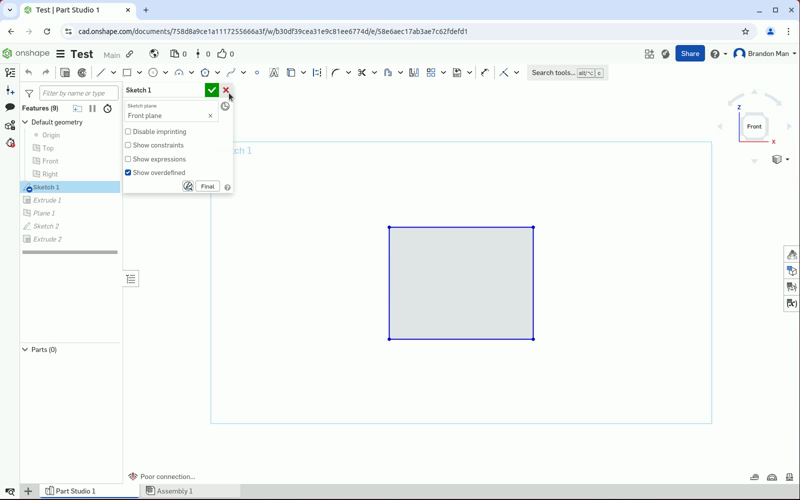
click(229, 92)
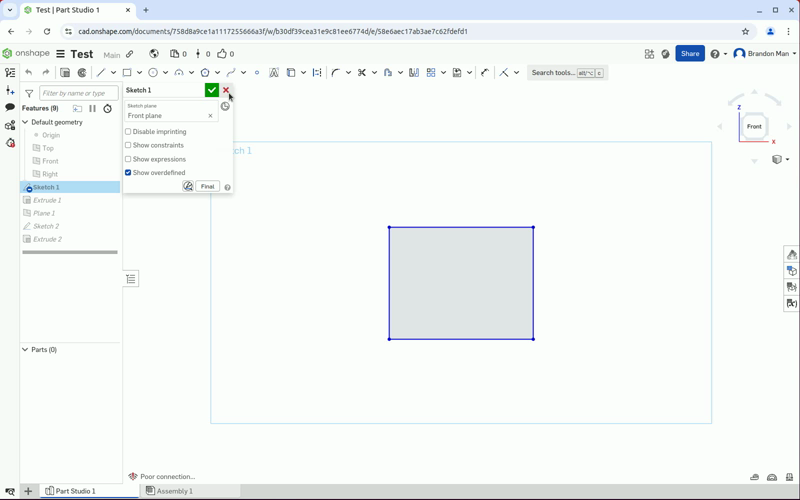
key(shift+s)
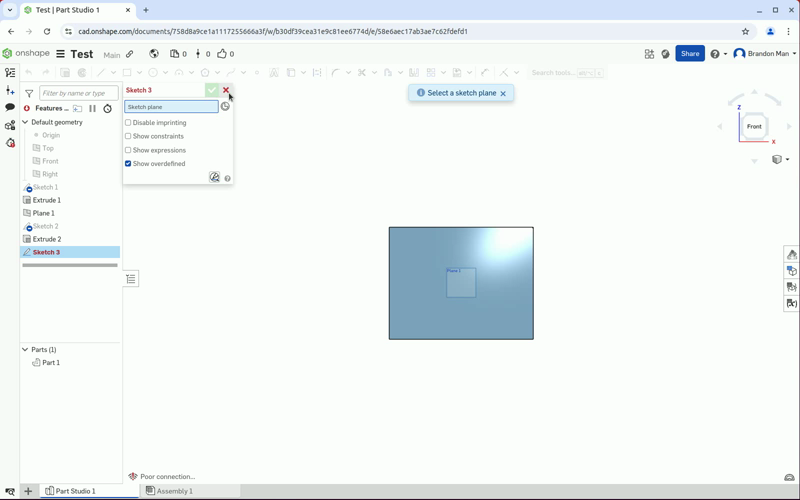
mouse_move(73, 215)
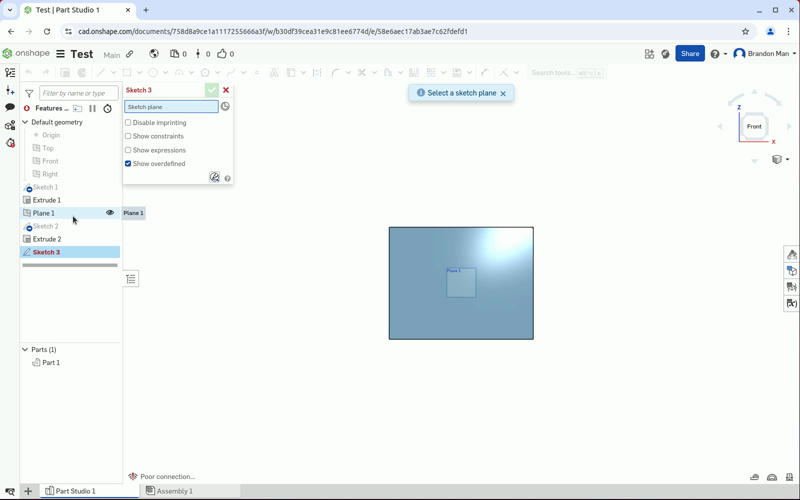
click(73, 215)
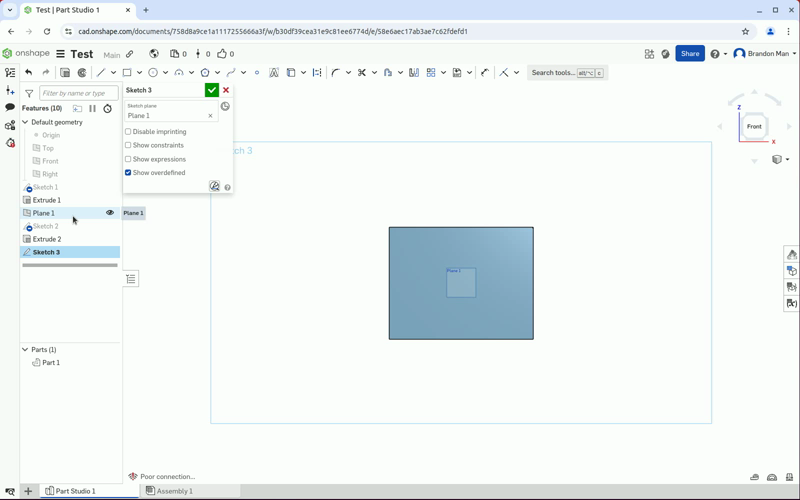
mouse_move(73, 352)
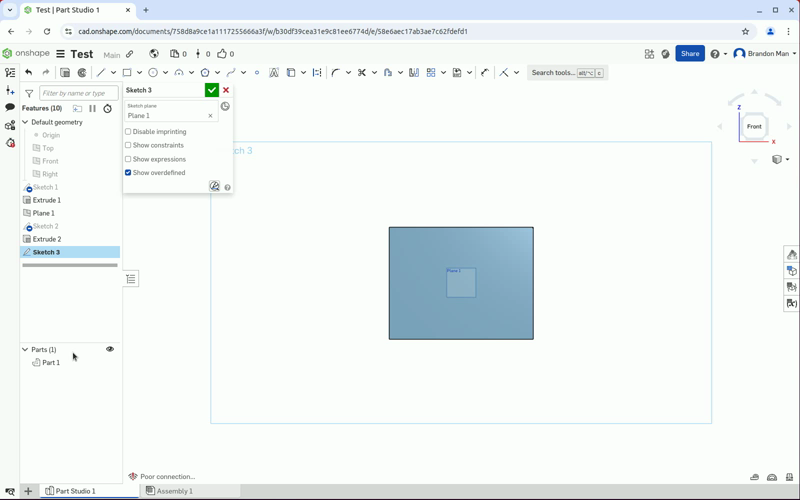
key(y)
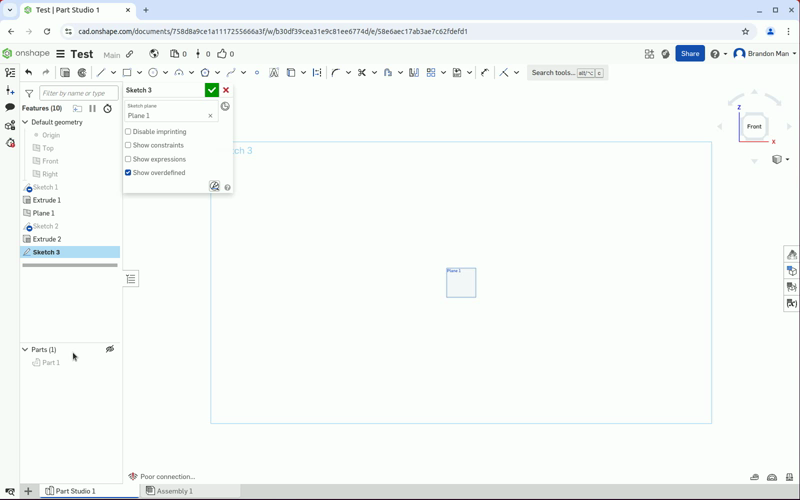
key(a)
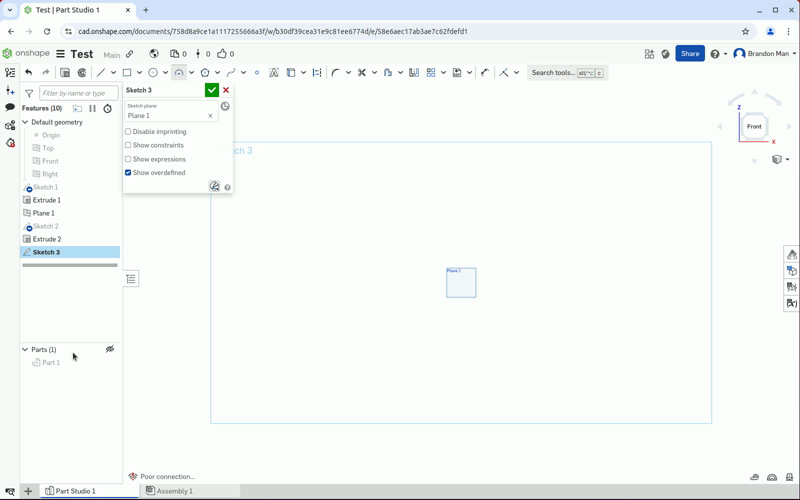
key_down(shift)
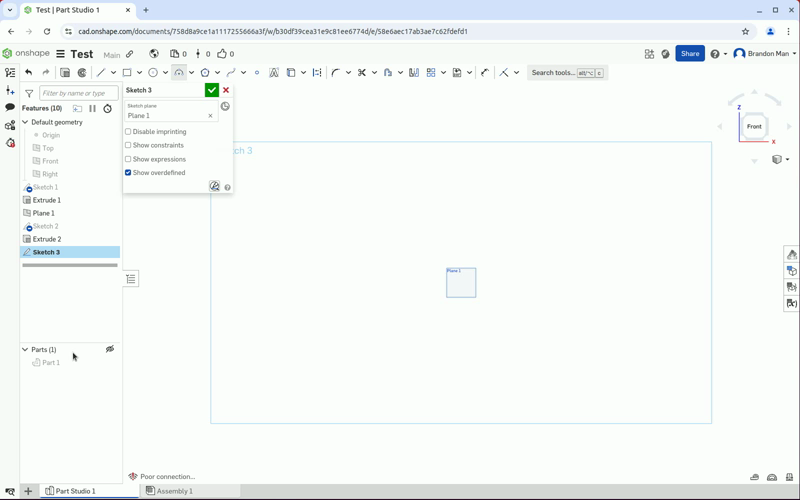
mouse_move(433, 290)
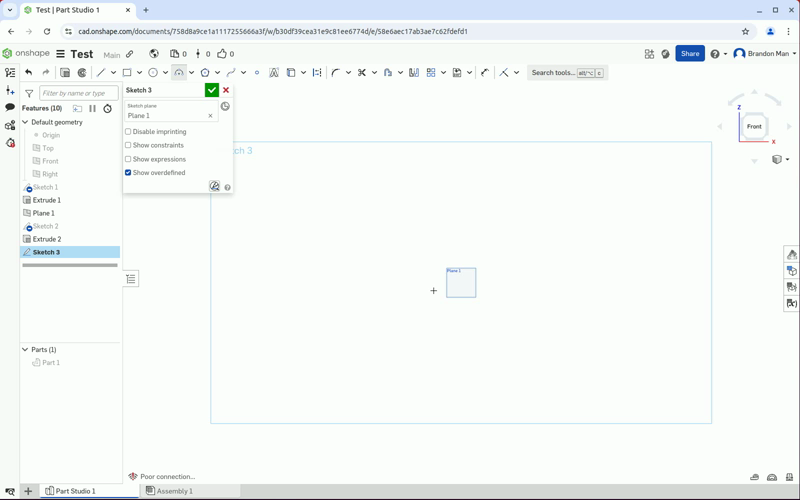
click(433, 290)
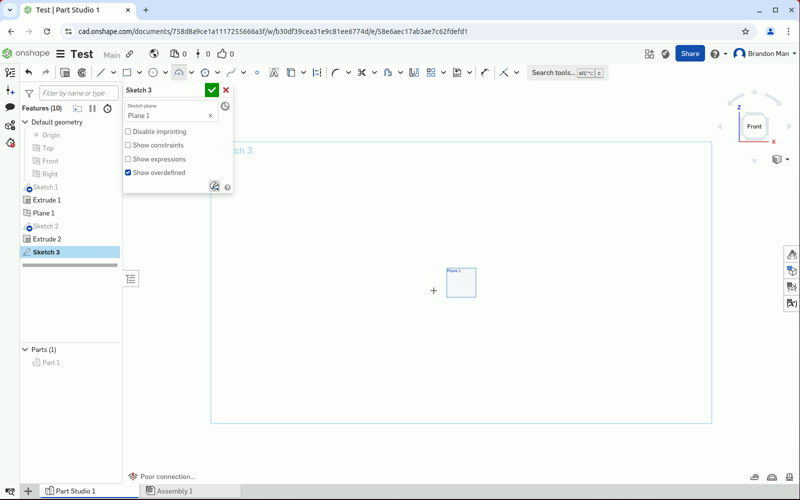
key_up(shift)
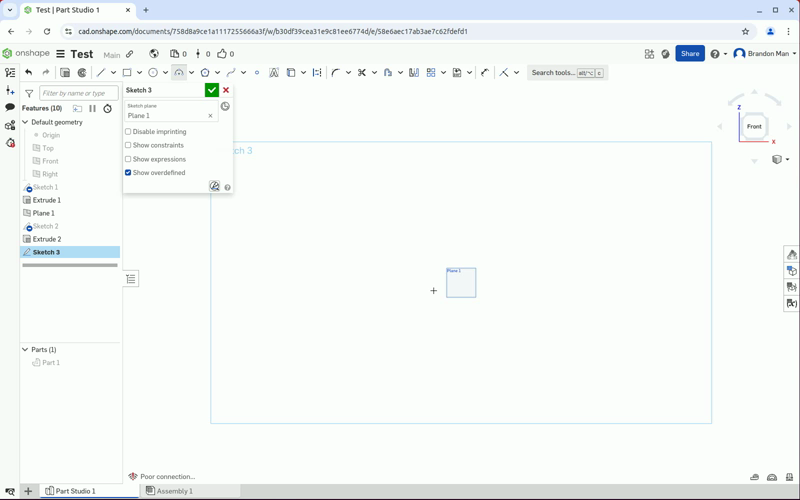
key_down(shift)
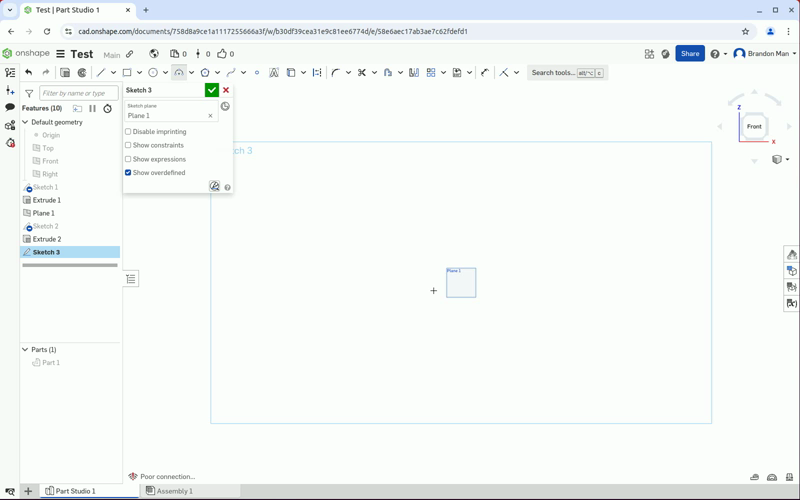
mouse_move(447, 307)
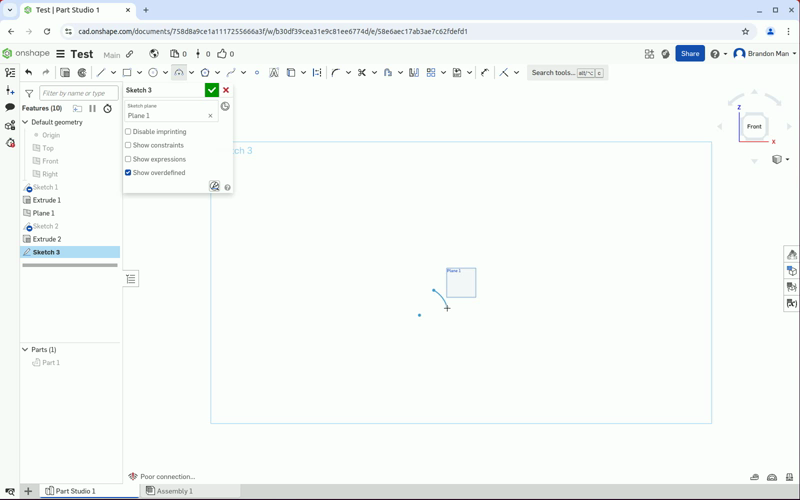
click(447, 307)
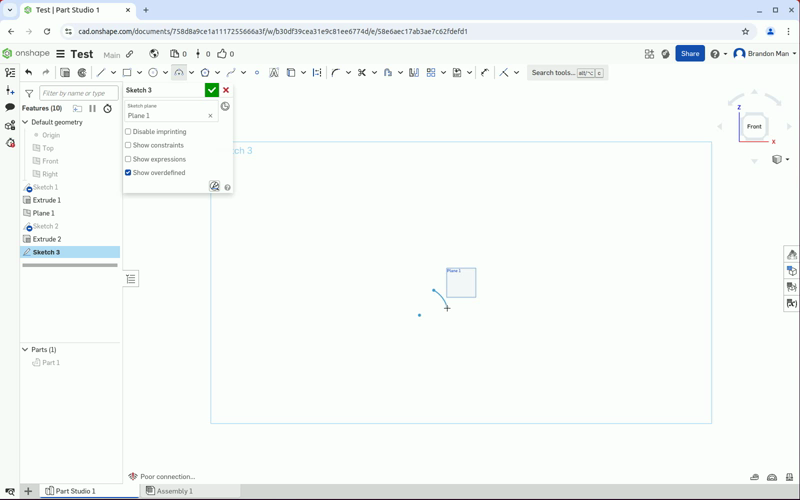
mouse_move(431, 306)
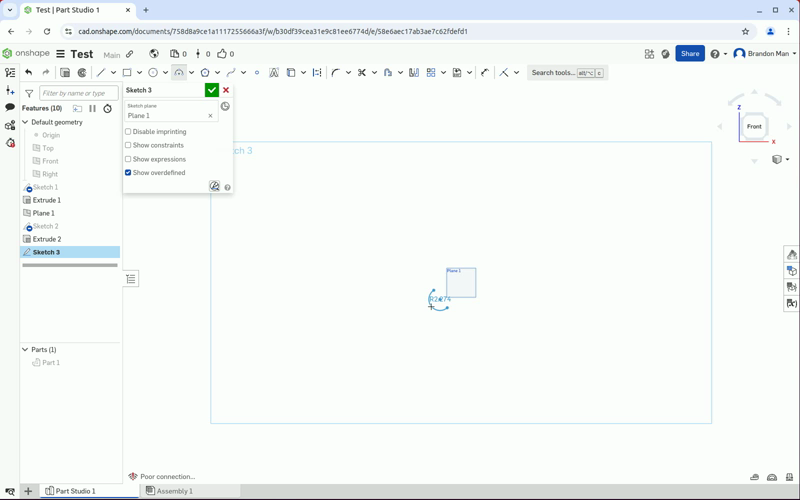
click(431, 306)
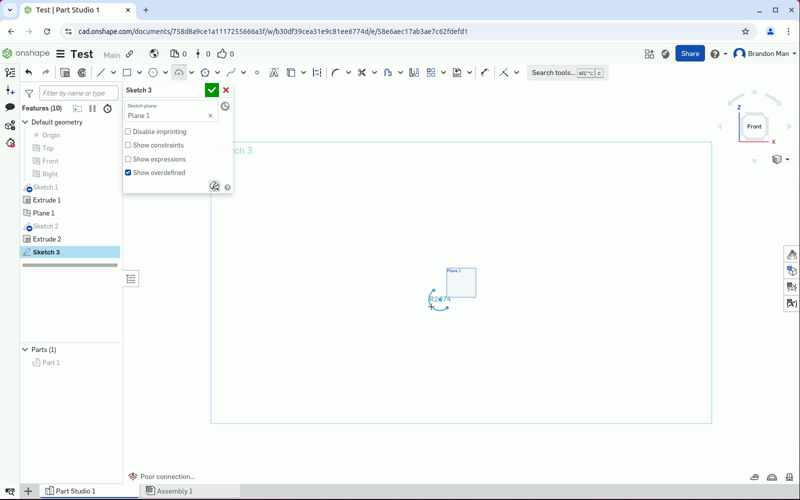
key_up(shift)
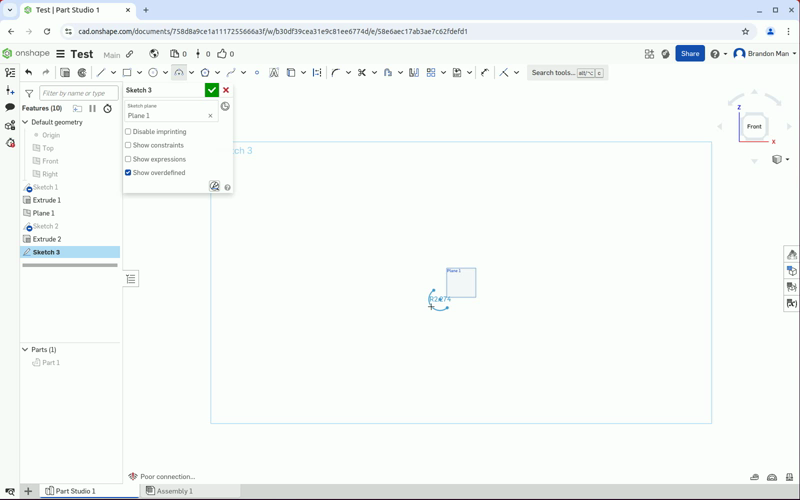
mouse_move(447, 307)
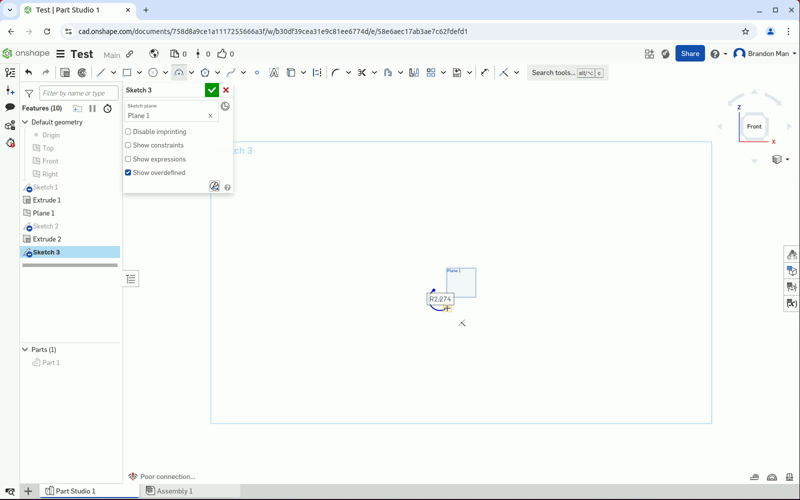
click(447, 307)
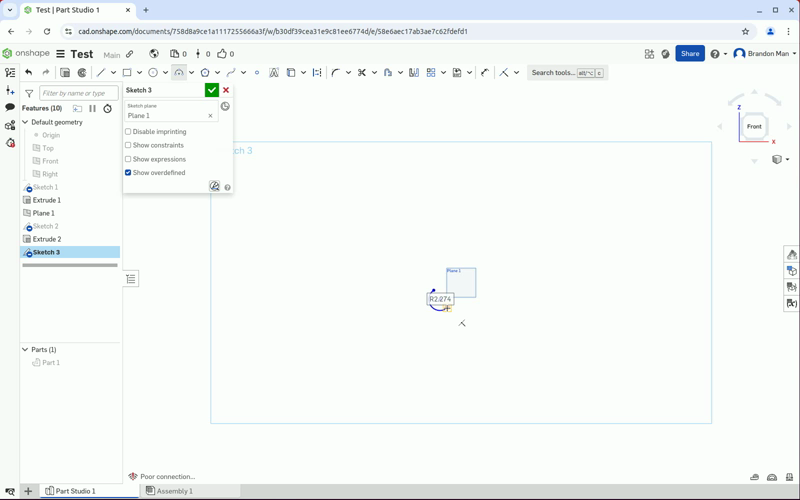
key_down(shift)
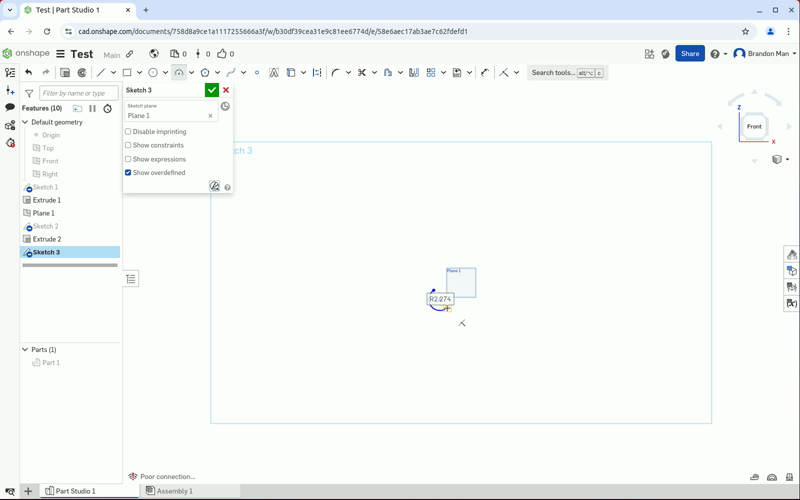
mouse_move(488, 275)
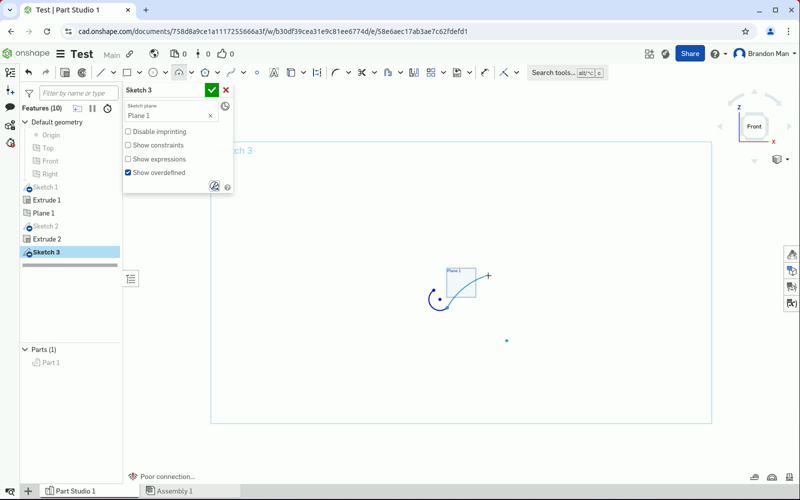
click(488, 275)
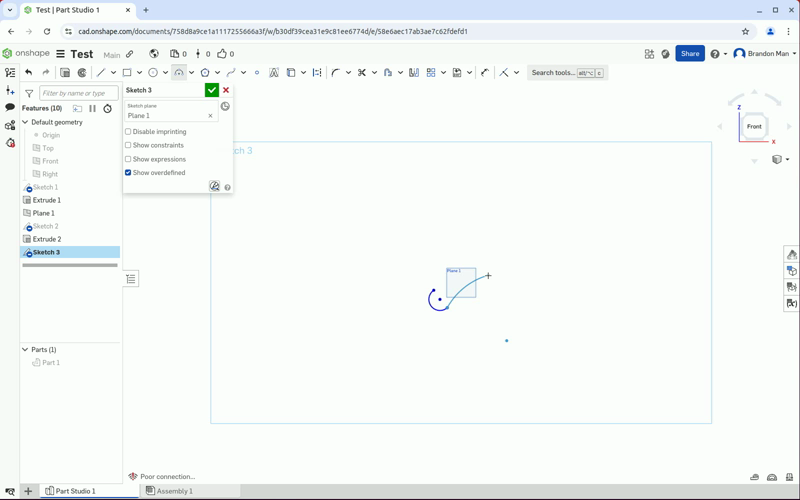
mouse_move(478, 304)
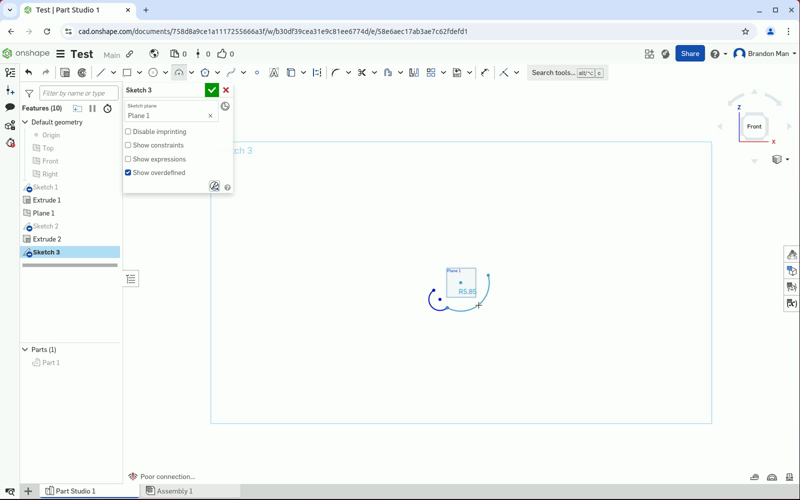
click(478, 304)
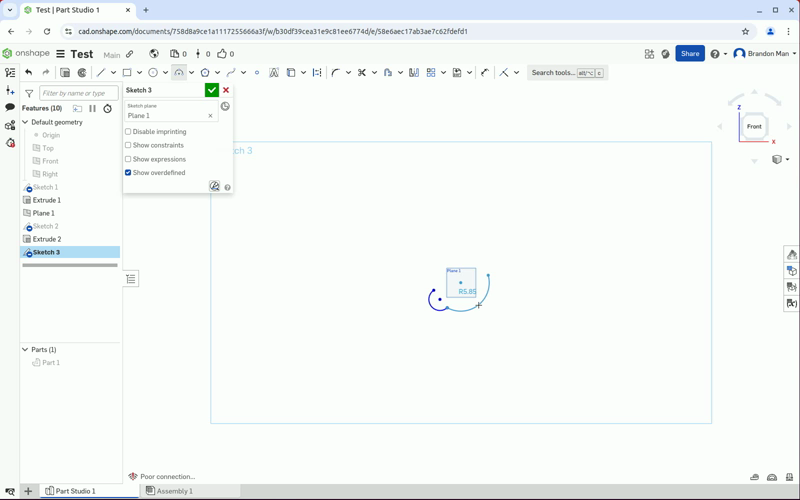
key_up(shift)
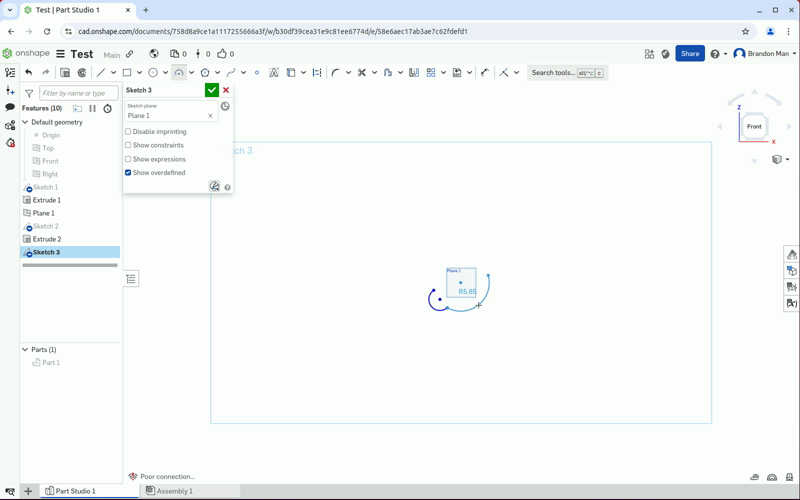
mouse_move(488, 275)
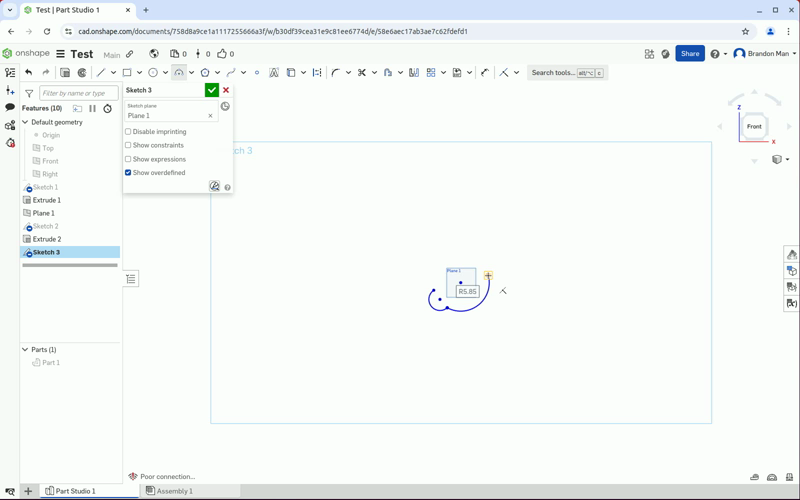
click(488, 275)
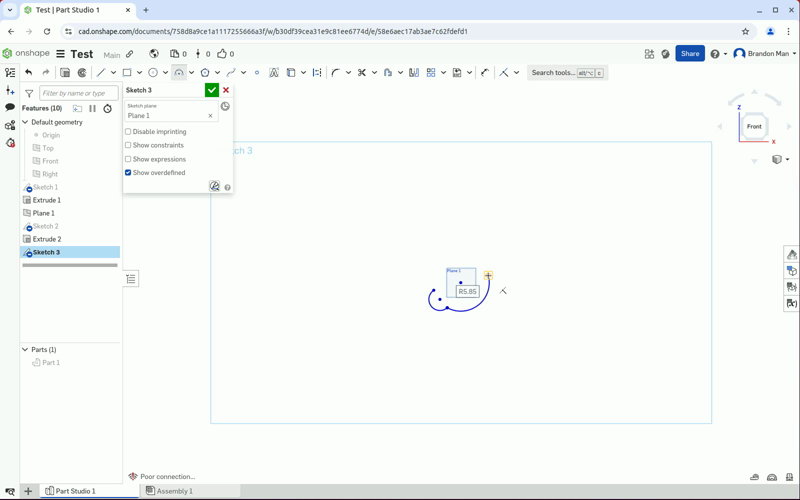
key_down(shift)
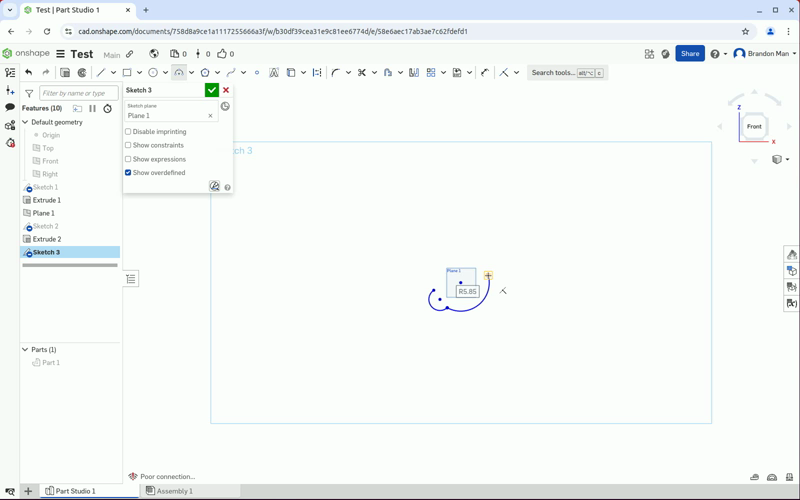
mouse_move(492, 262)
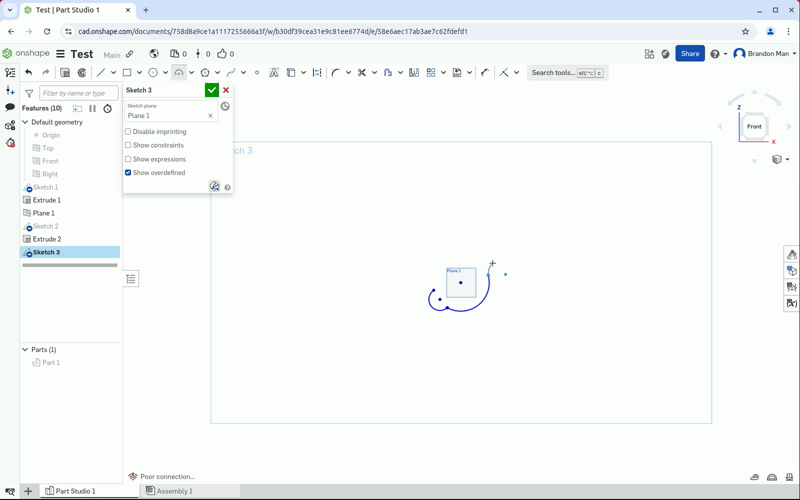
click(492, 262)
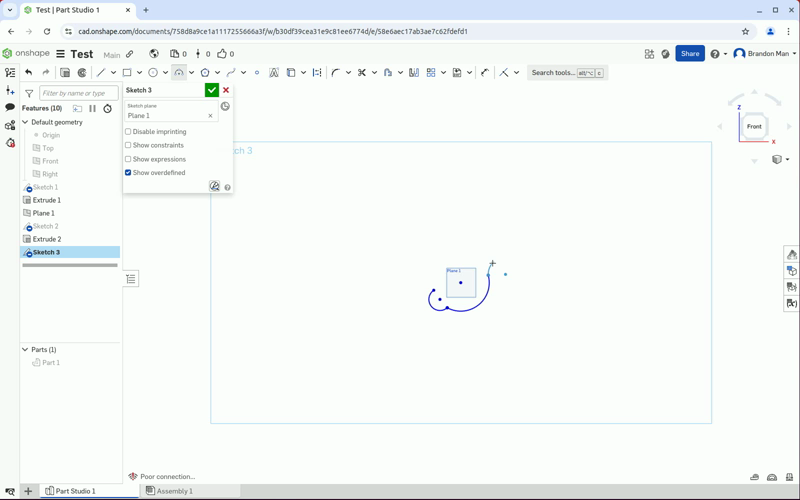
mouse_move(493, 269)
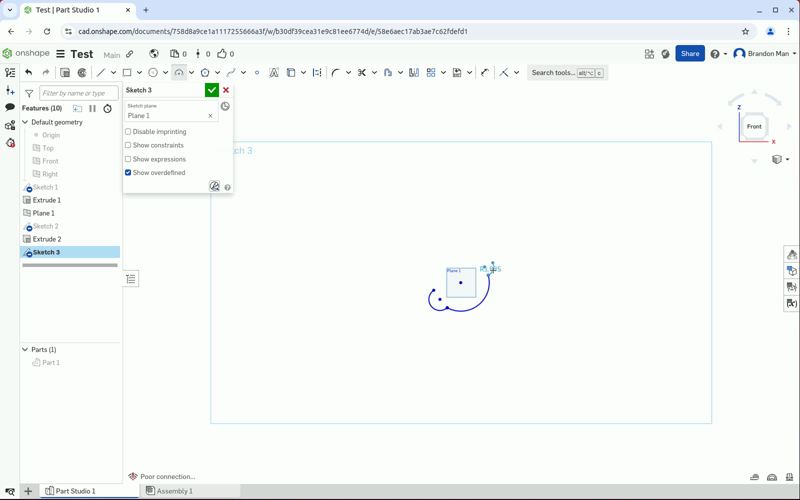
click(493, 269)
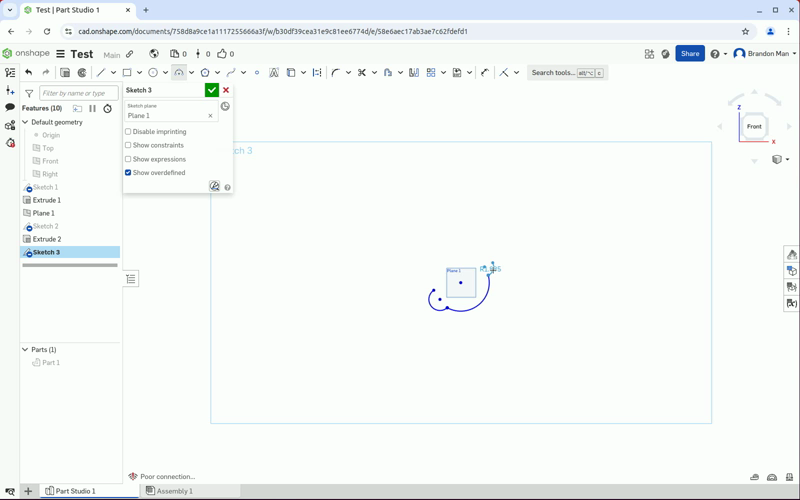
key_up(shift)
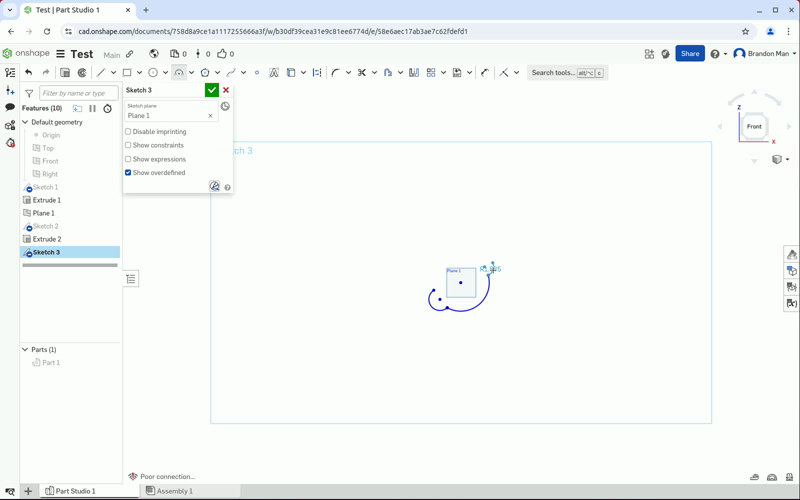
key(esc)
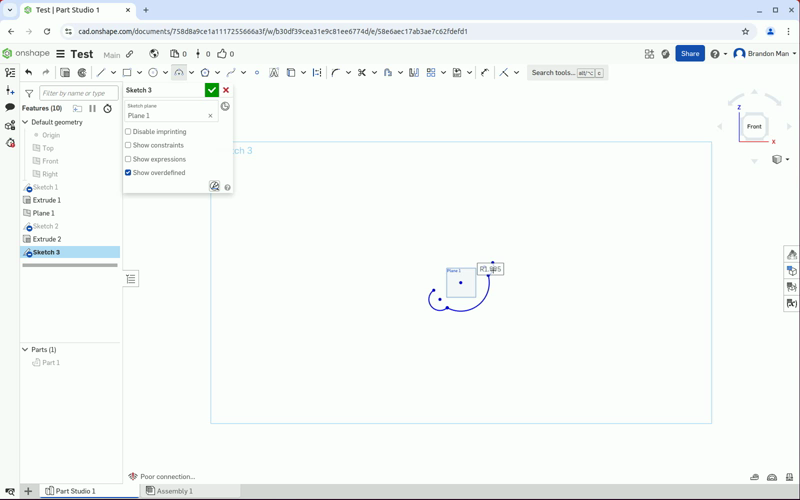
key(l)
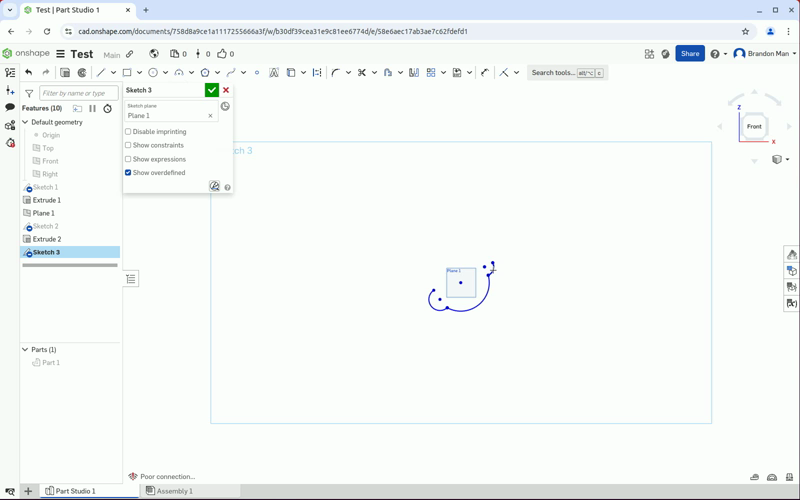
mouse_move(492, 262)
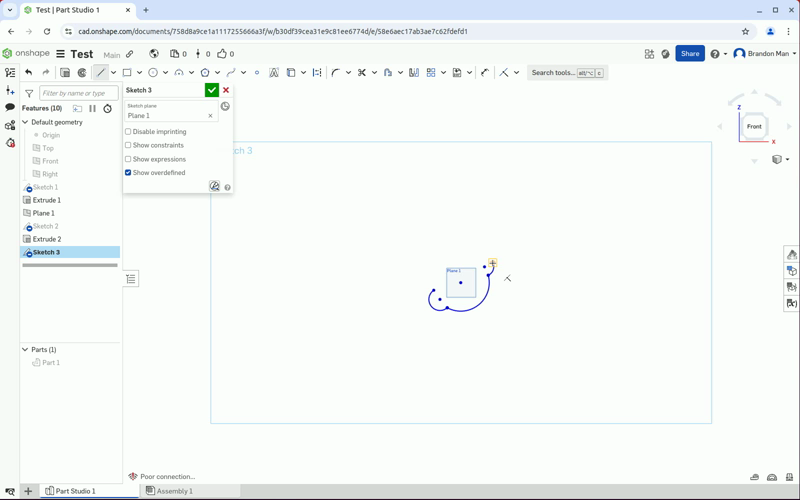
click(492, 262)
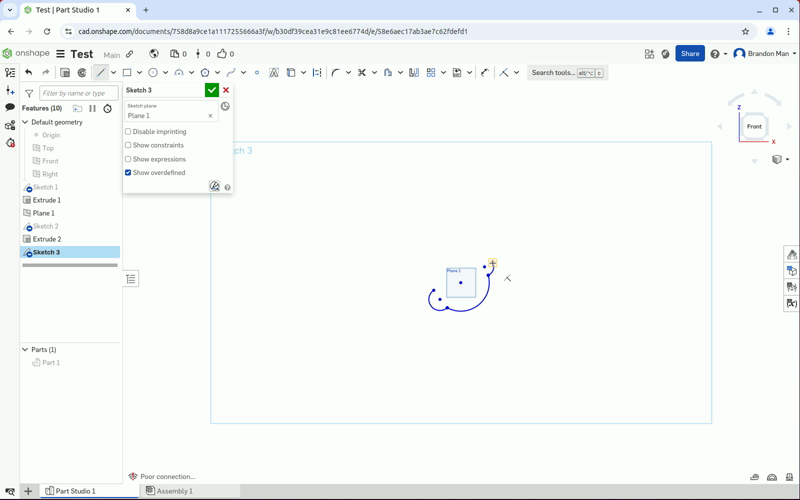
key_down(shift)
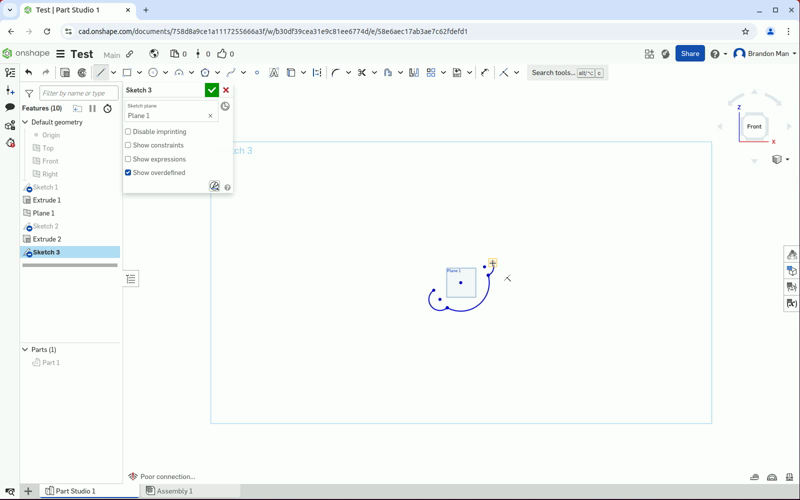
mouse_move(522, 262)
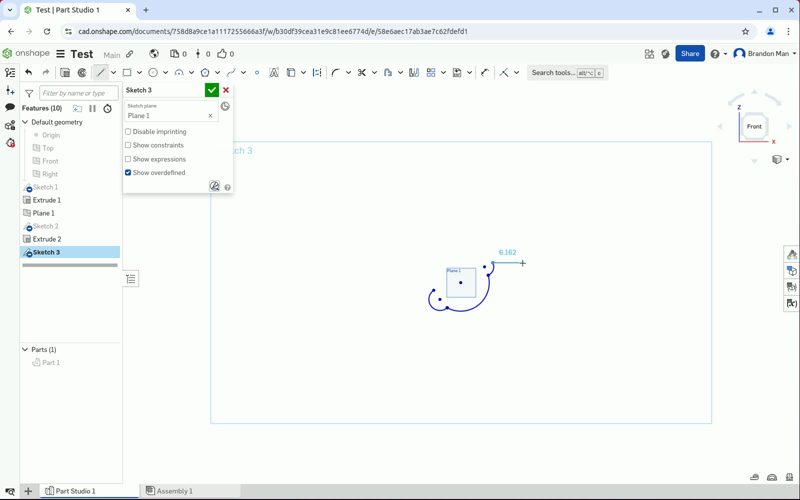
mouse_move(533, 227)
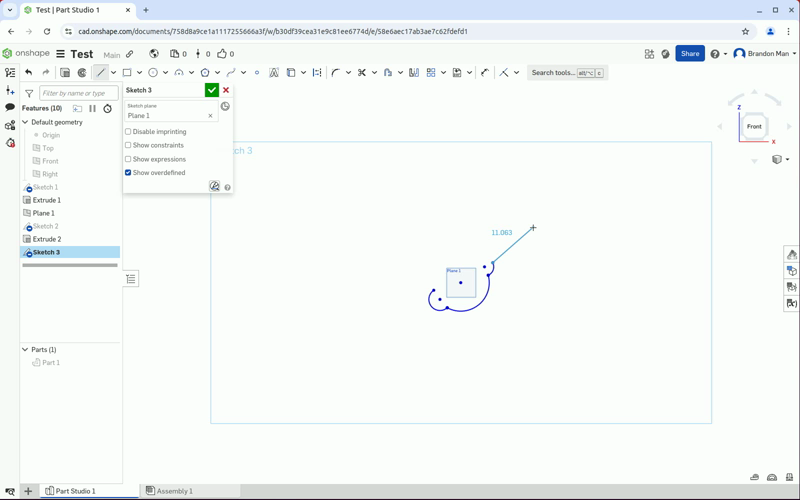
click(533, 227)
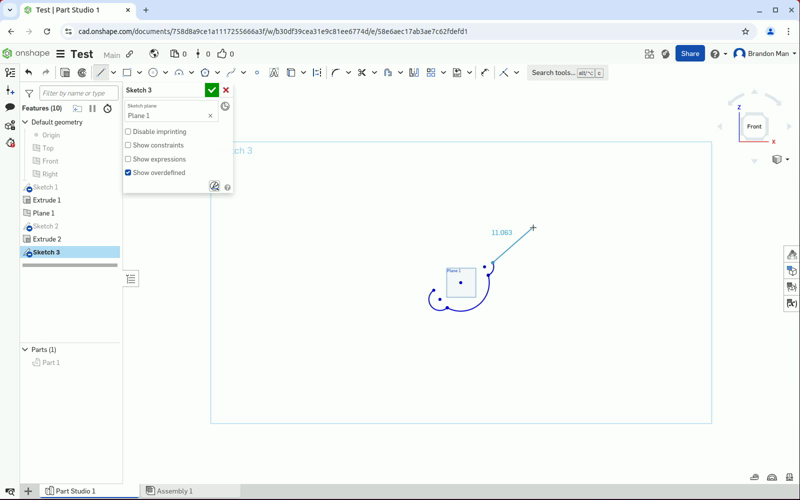
key_up(shift)
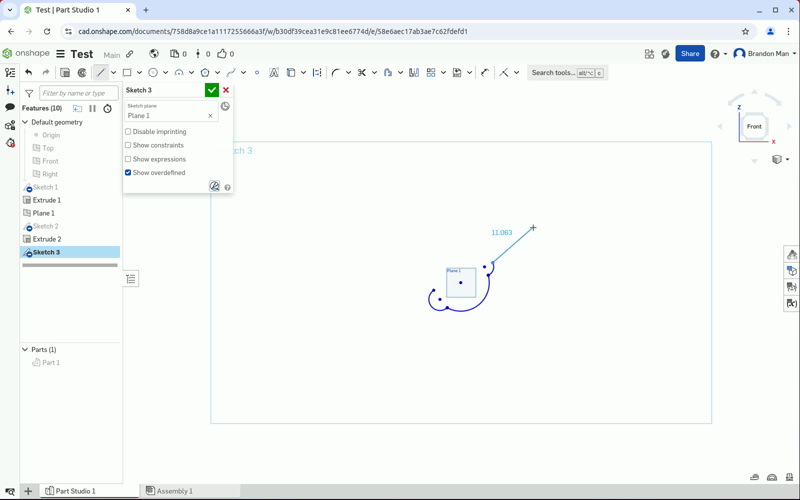
key_down(shift)
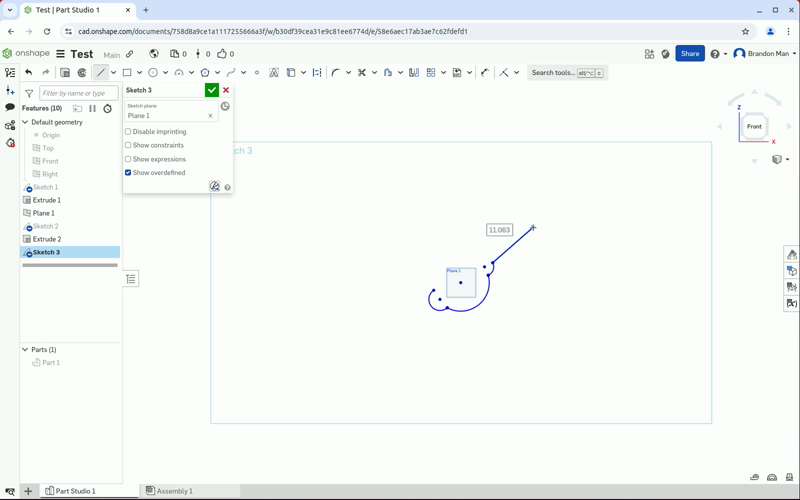
mouse_move(563, 227)
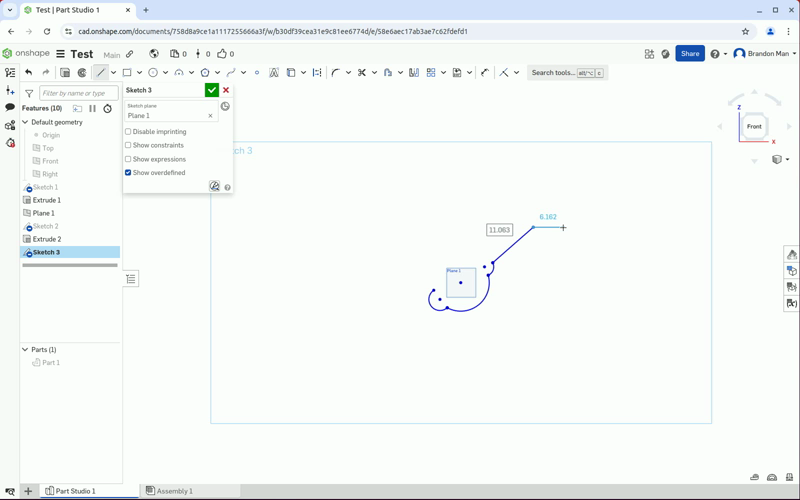
mouse_move(533, 225)
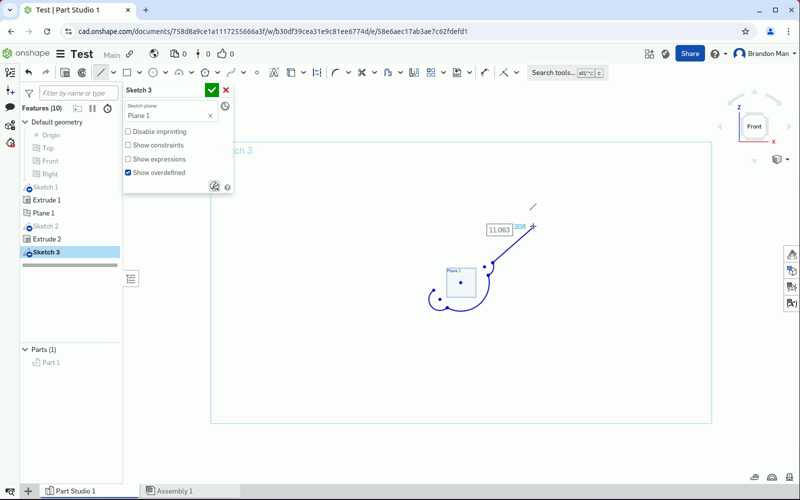
scroll(6)
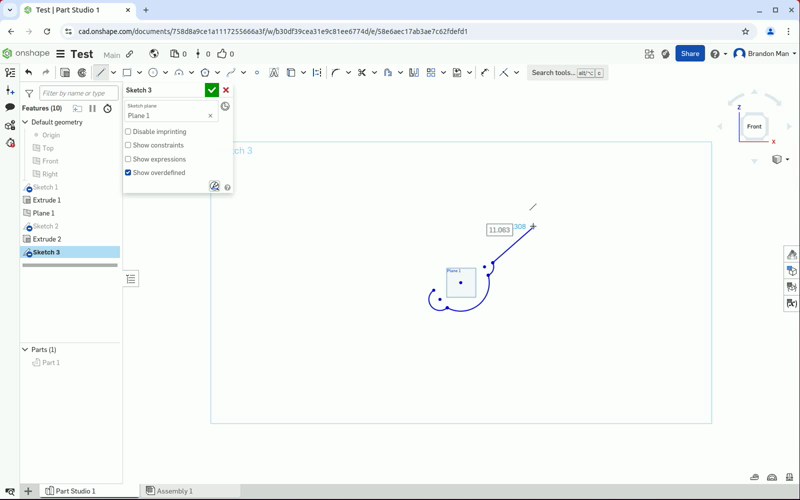
scroll(6)
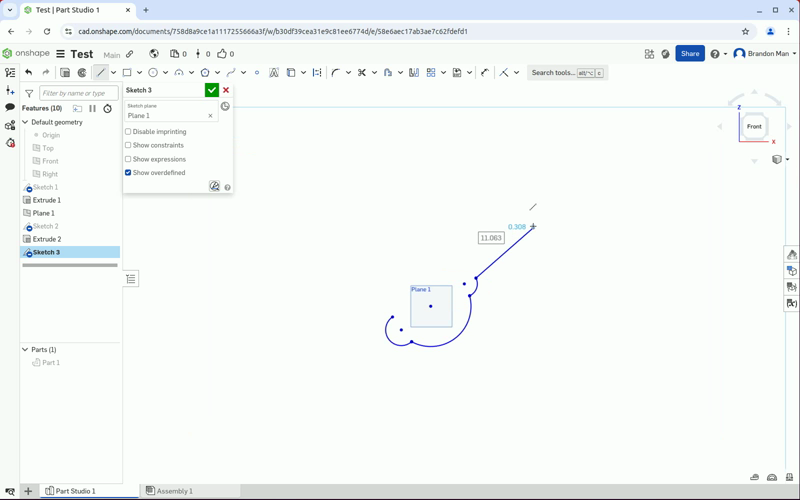
scroll(6)
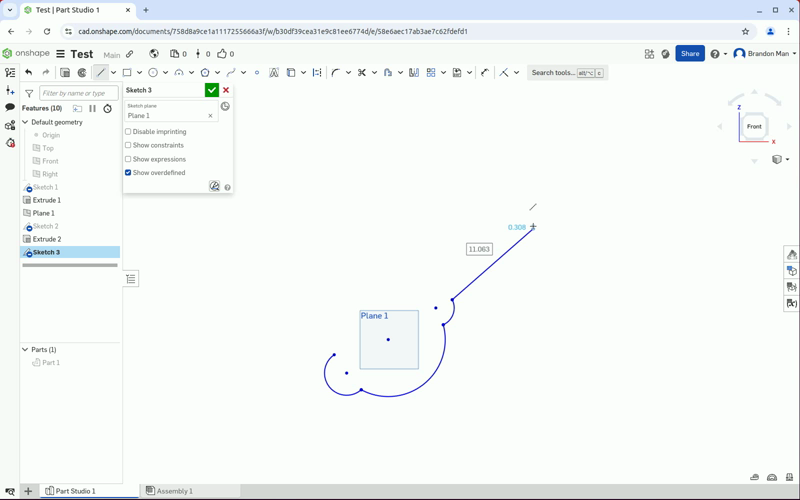
scroll(6)
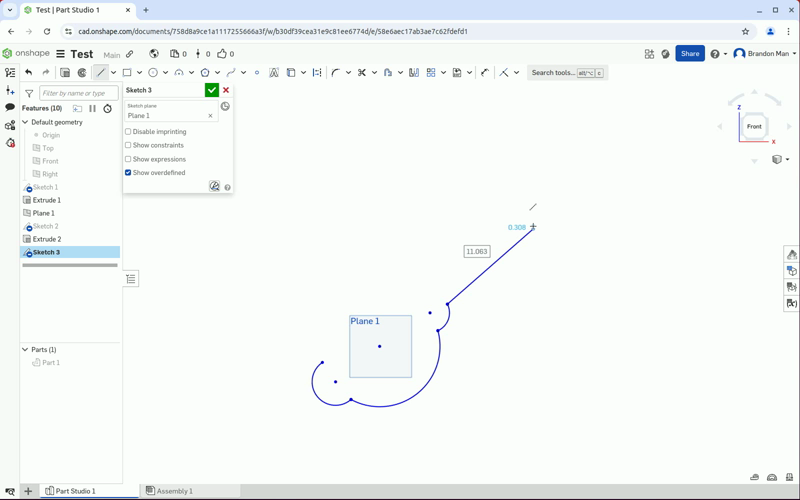
scroll(6)
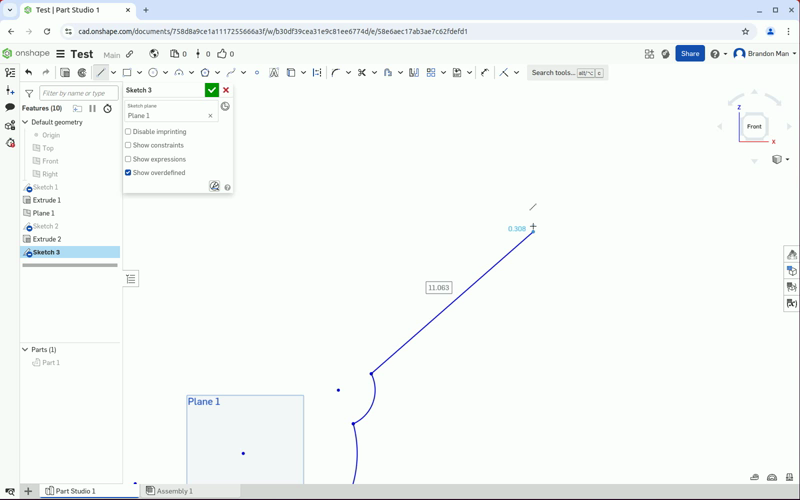
scroll(6)
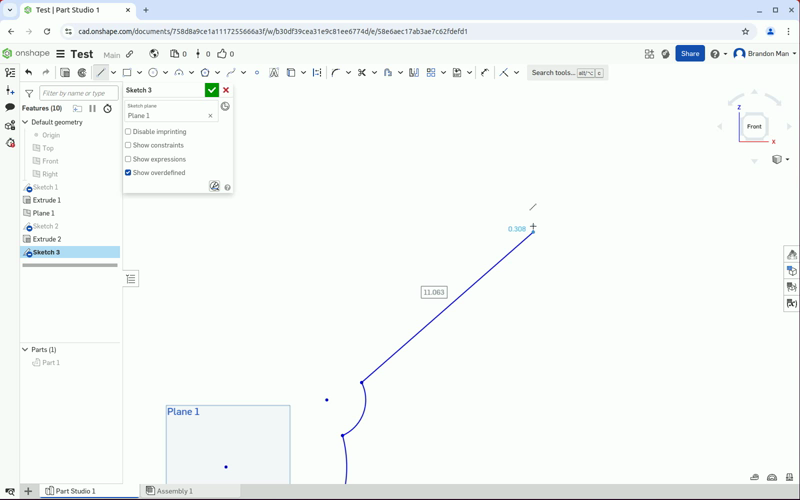
scroll(6)
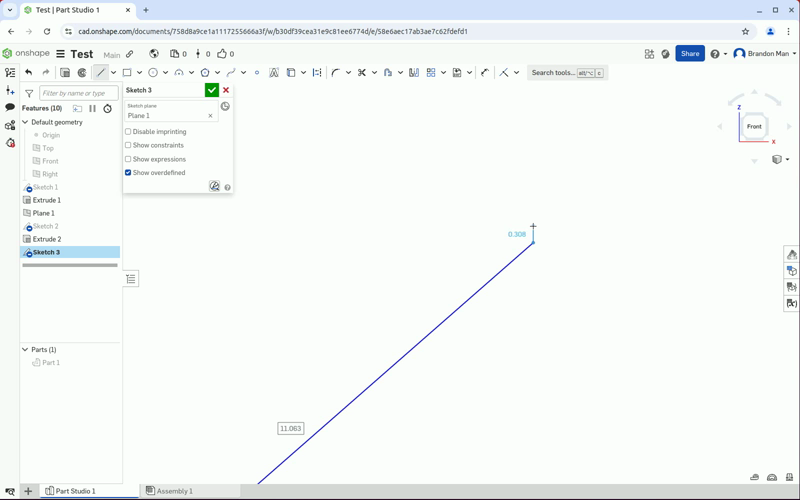
click(533, 225)
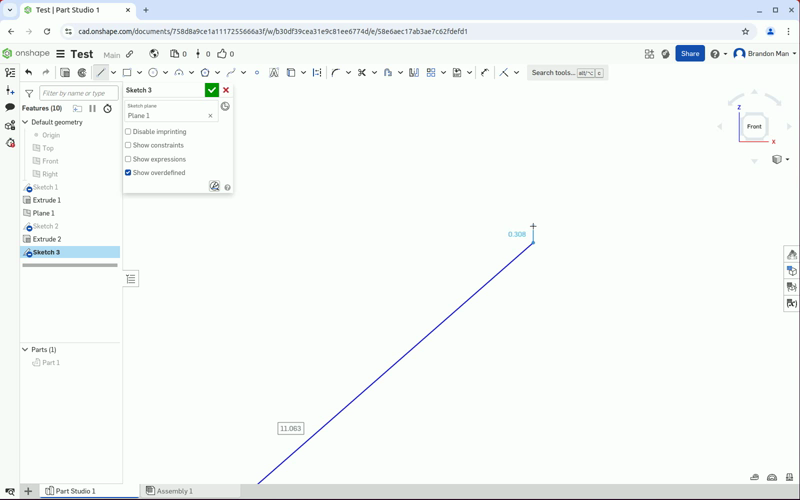
scroll(-6)
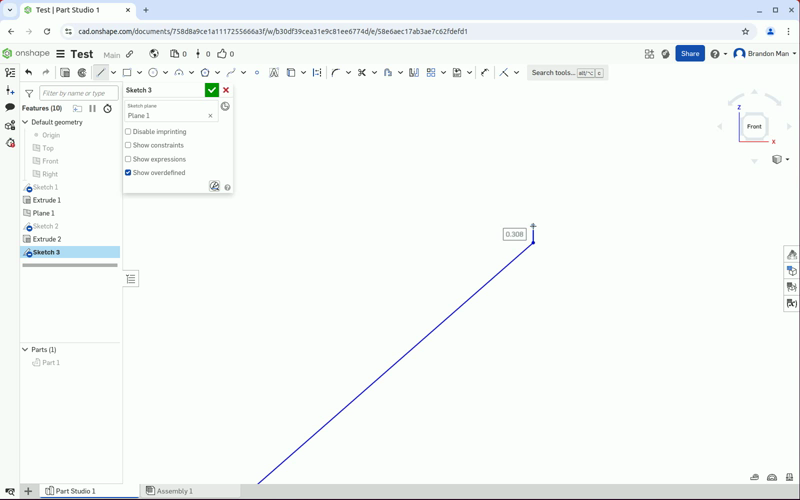
scroll(-6)
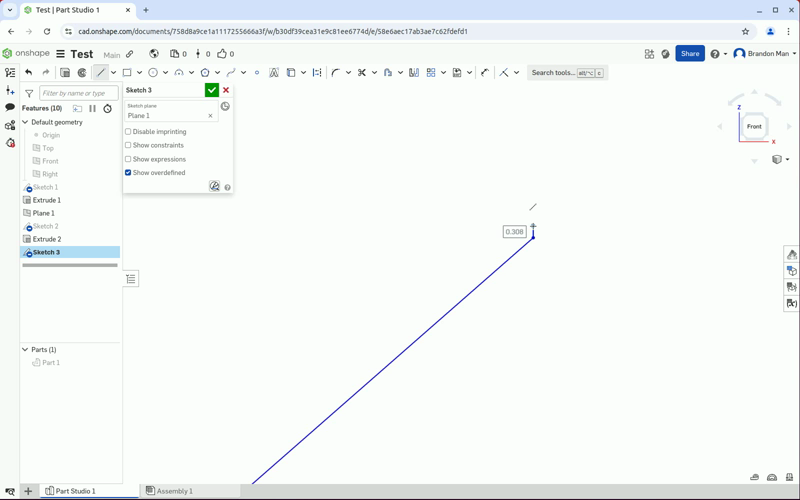
scroll(-6)
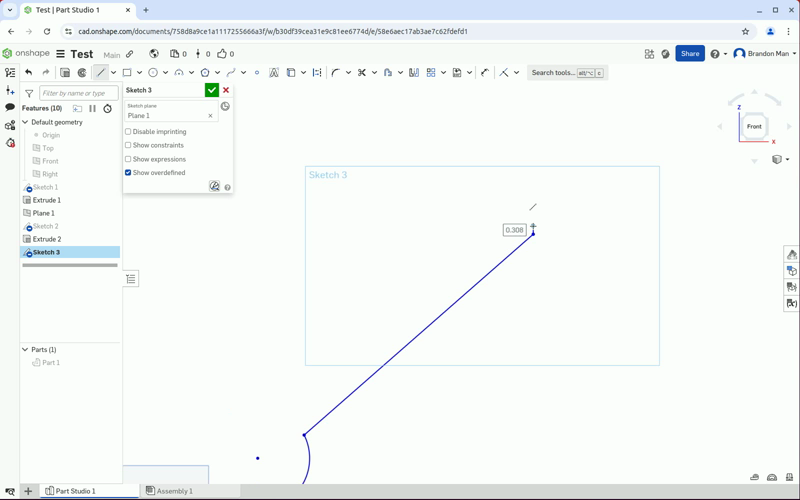
scroll(-6)
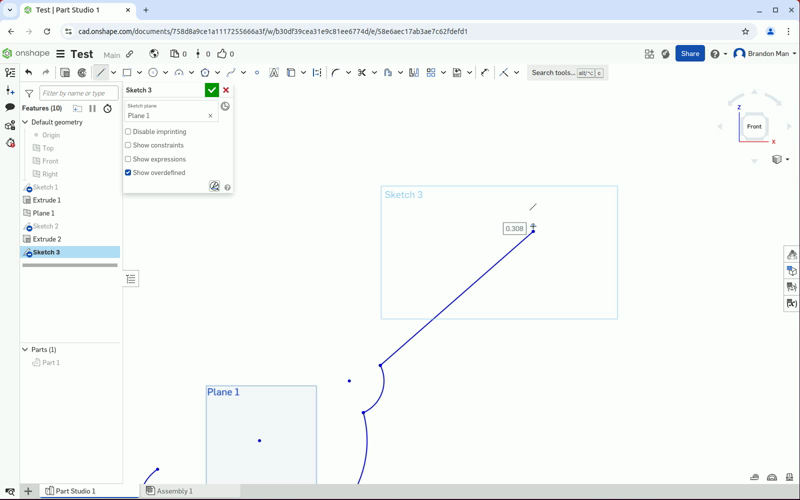
scroll(-6)
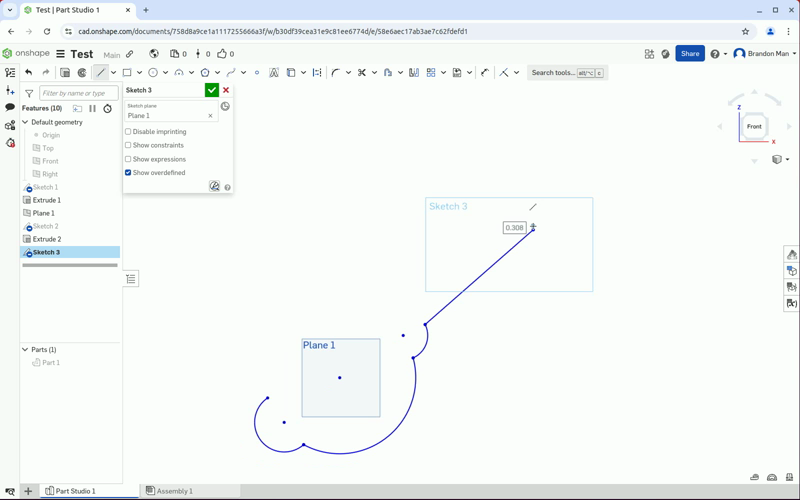
scroll(-6)
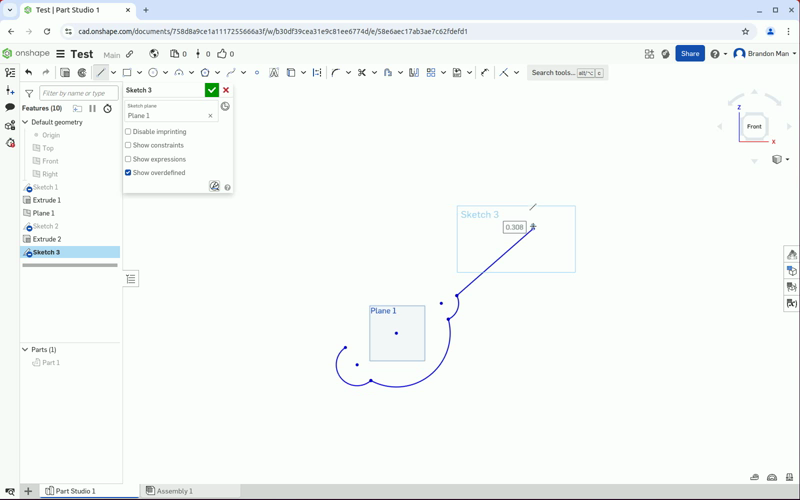
scroll(-6)
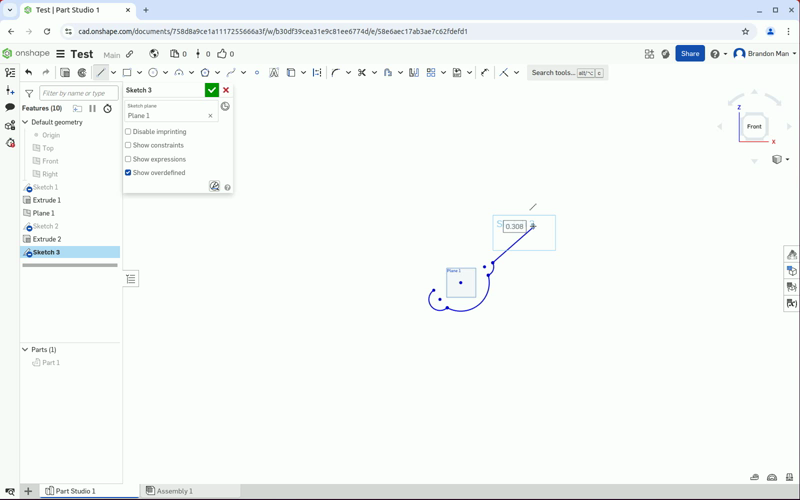
key_up(shift)
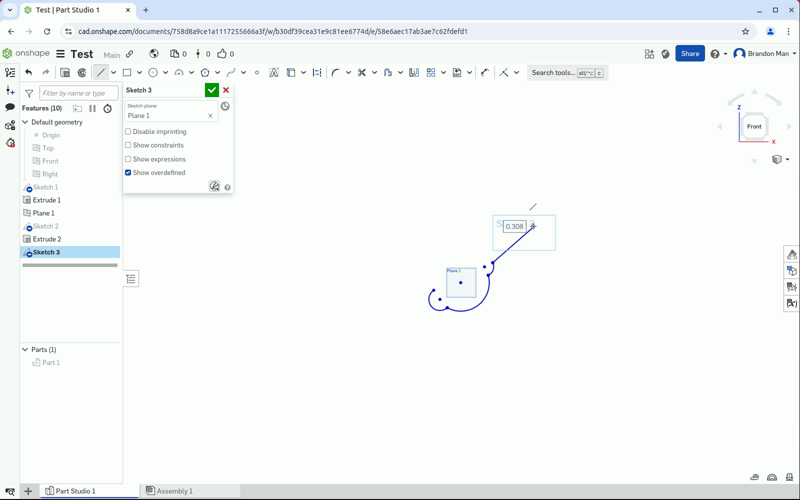
key_down(shift)
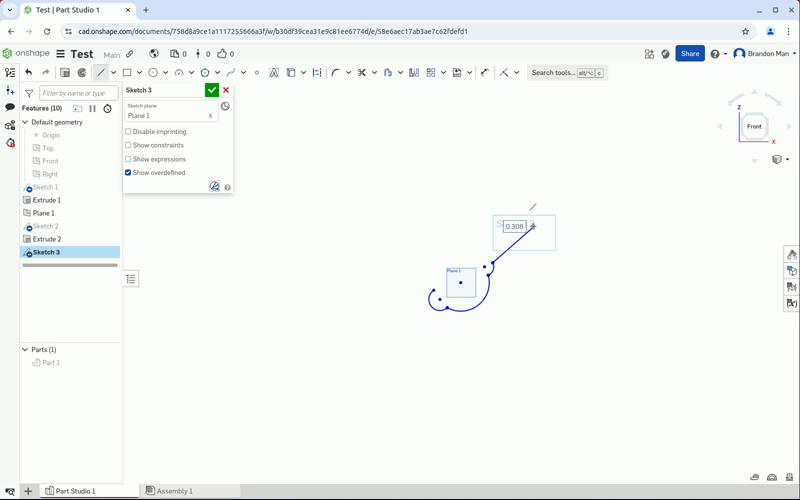
mouse_move(563, 225)
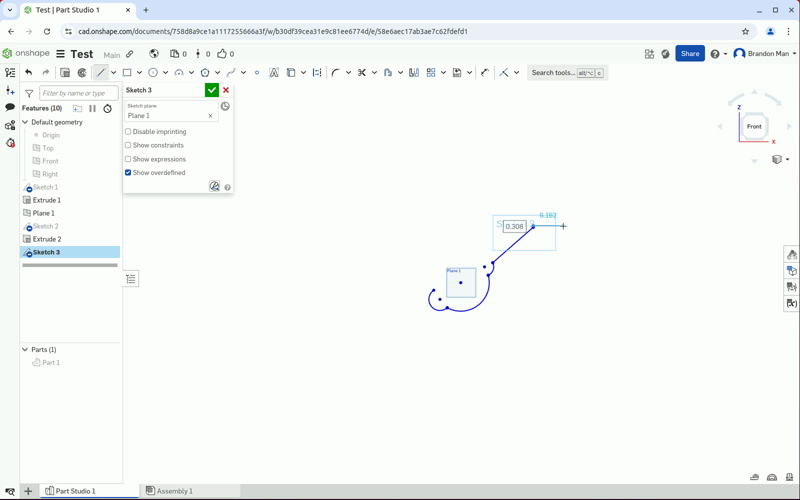
mouse_move(532, 225)
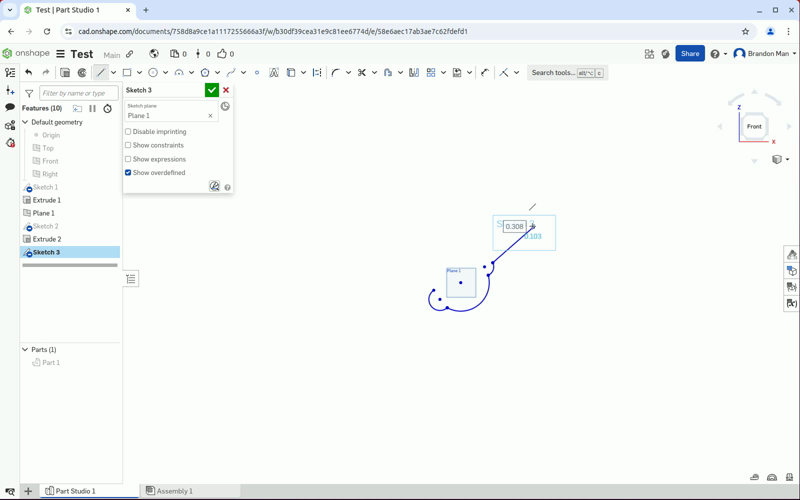
scroll(6)
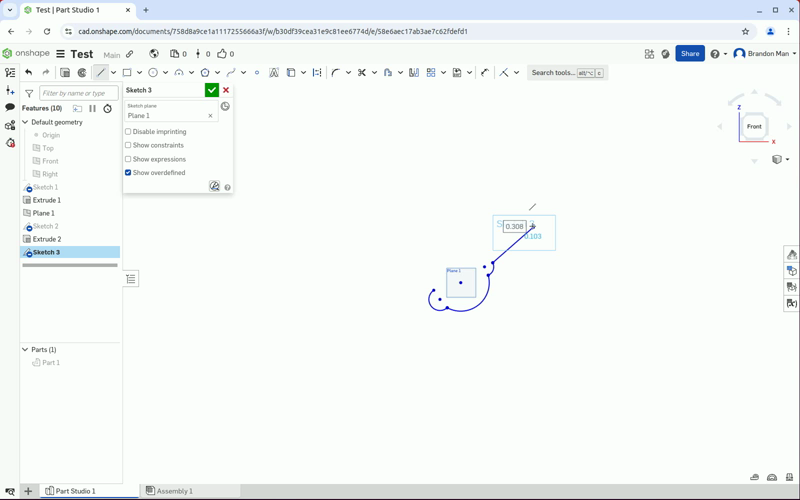
scroll(6)
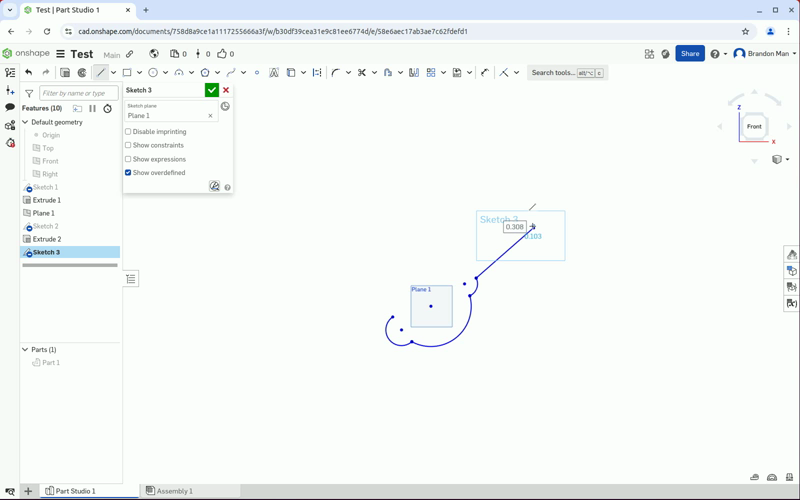
scroll(6)
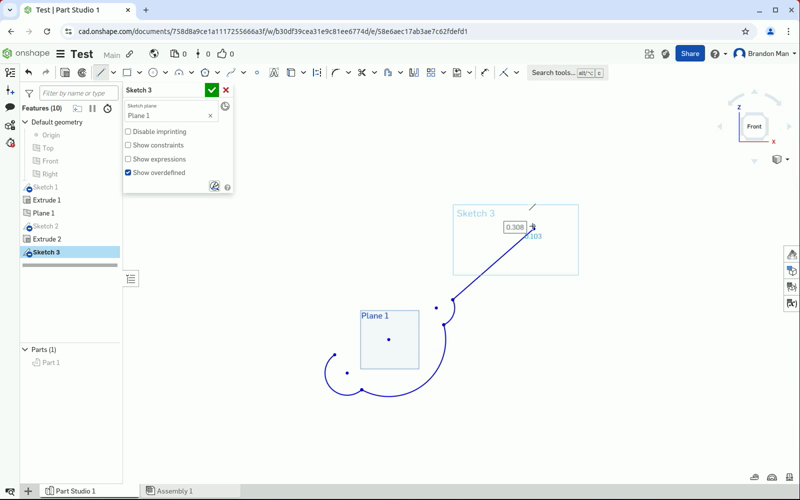
scroll(6)
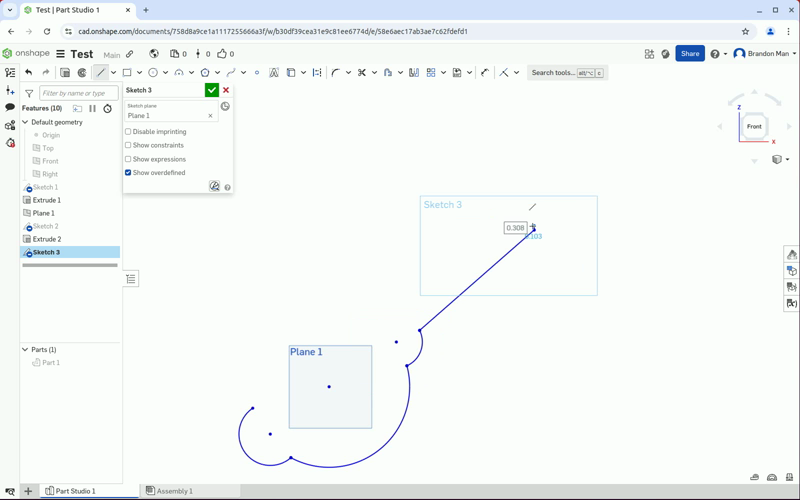
scroll(6)
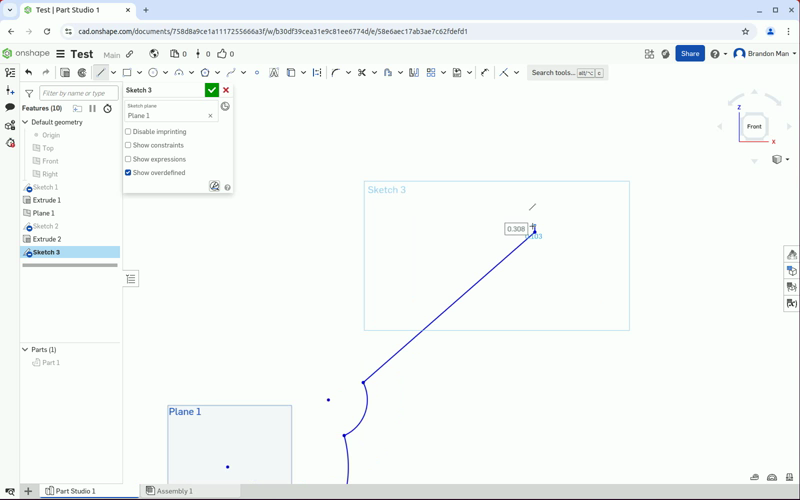
scroll(6)
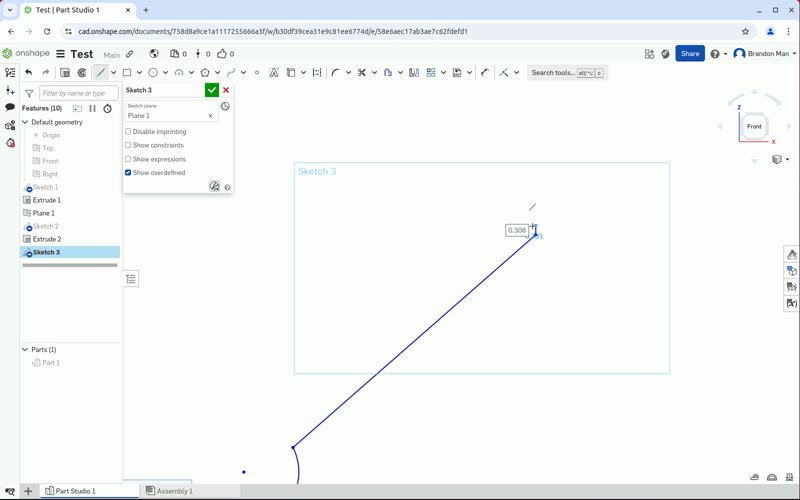
scroll(6)
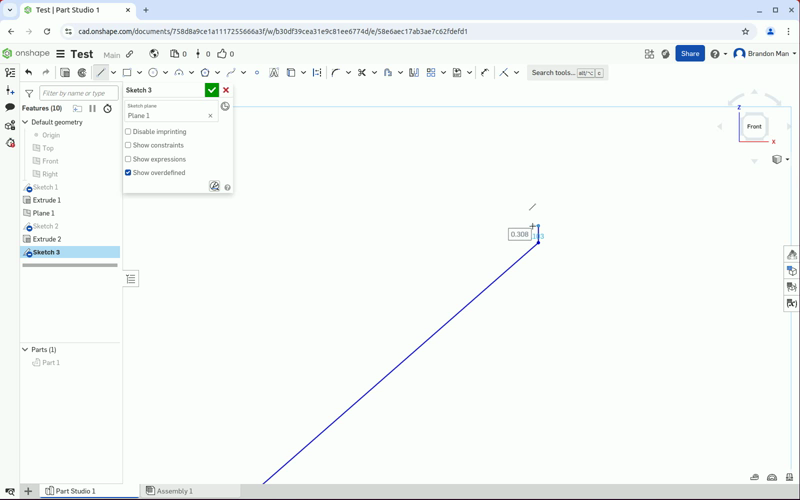
click(532, 225)
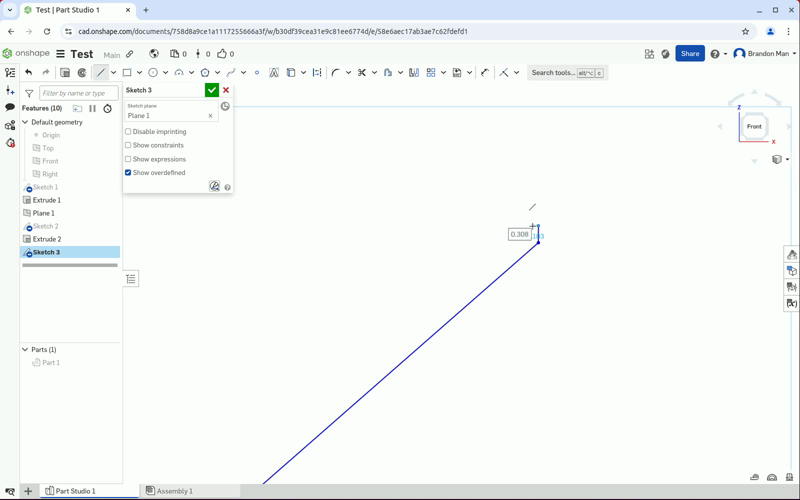
scroll(-6)
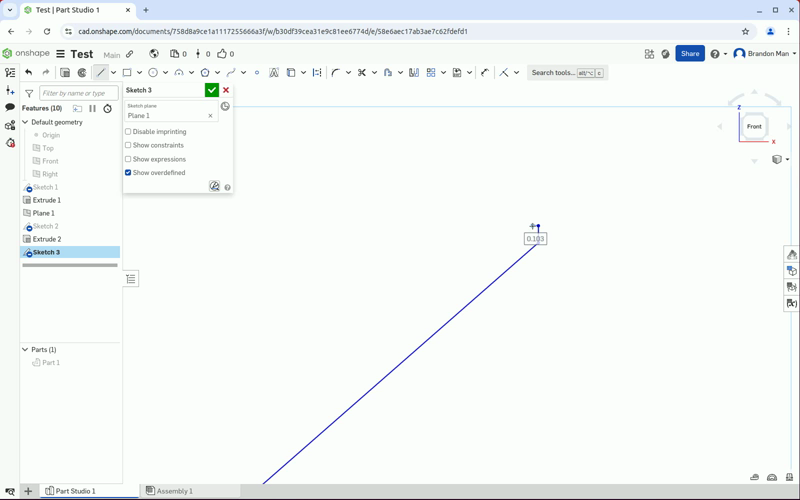
scroll(-6)
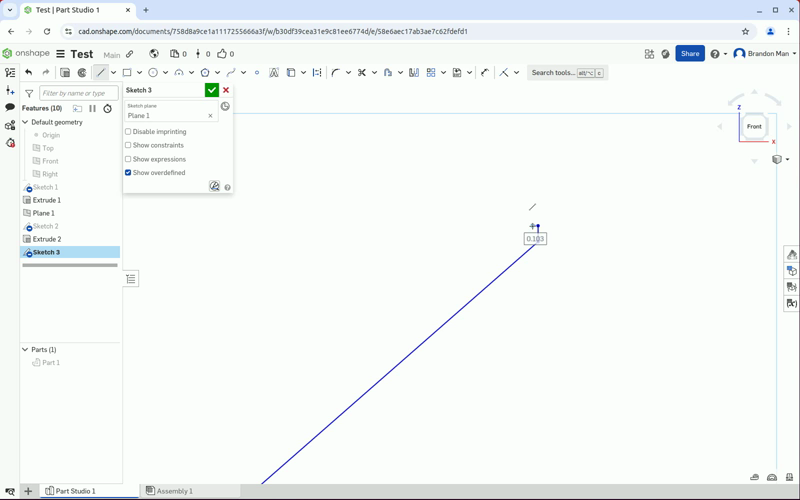
scroll(-6)
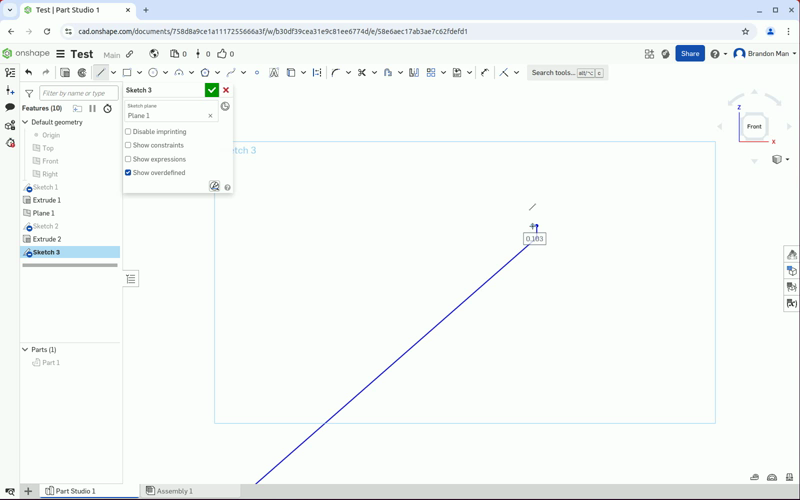
scroll(-6)
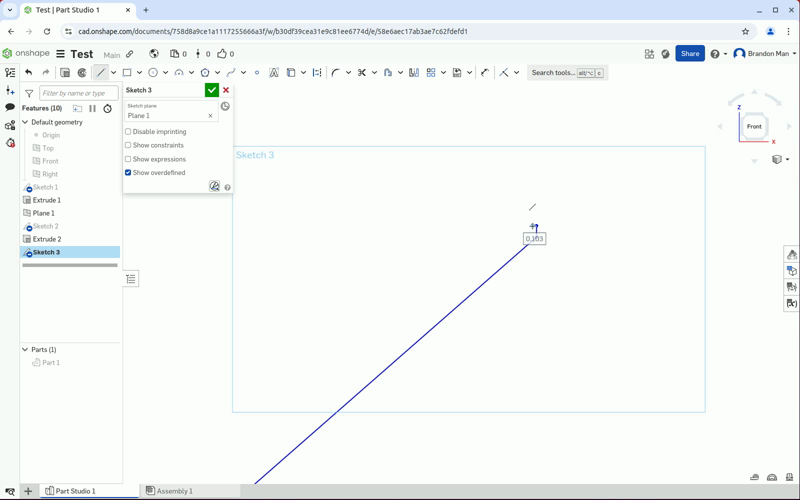
scroll(-6)
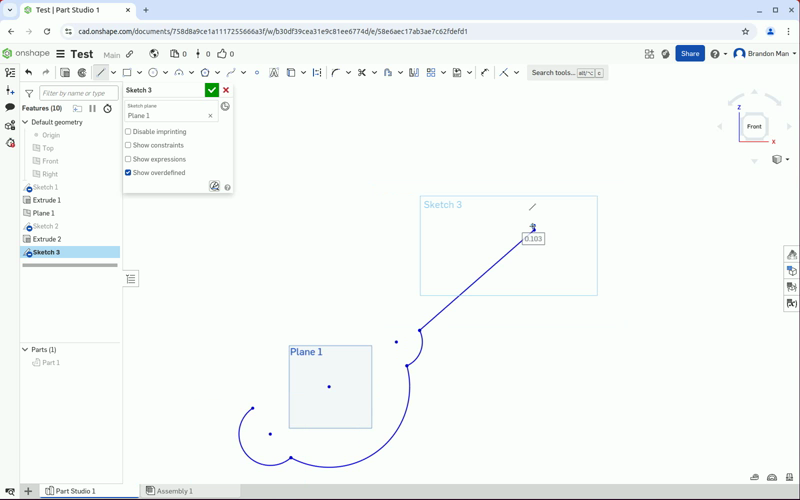
scroll(-6)
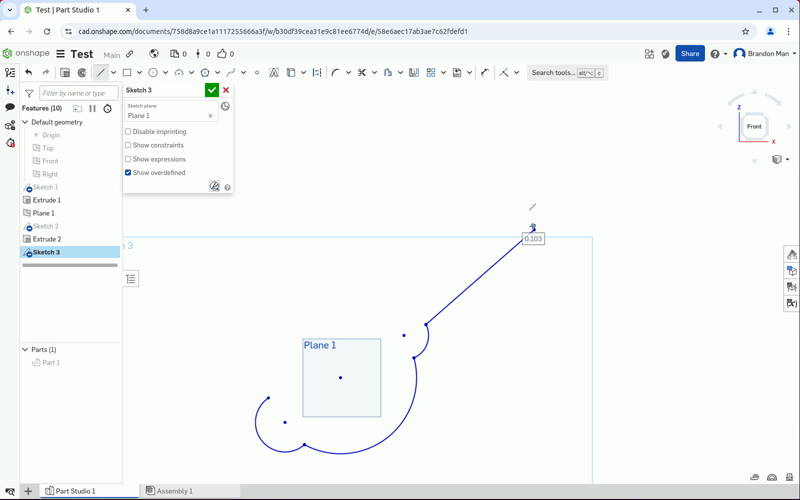
scroll(-6)
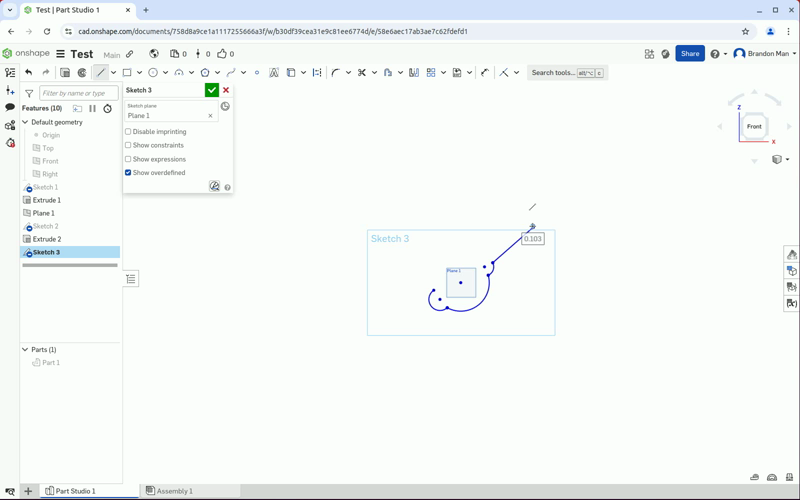
key_up(shift)
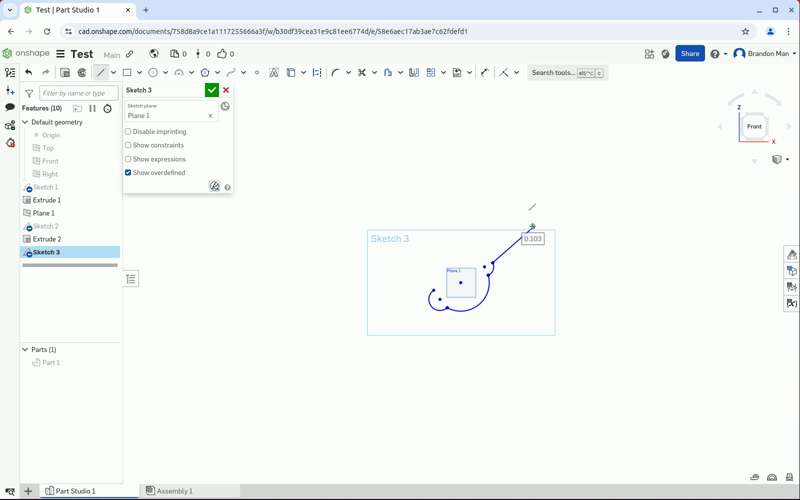
key_down(shift)
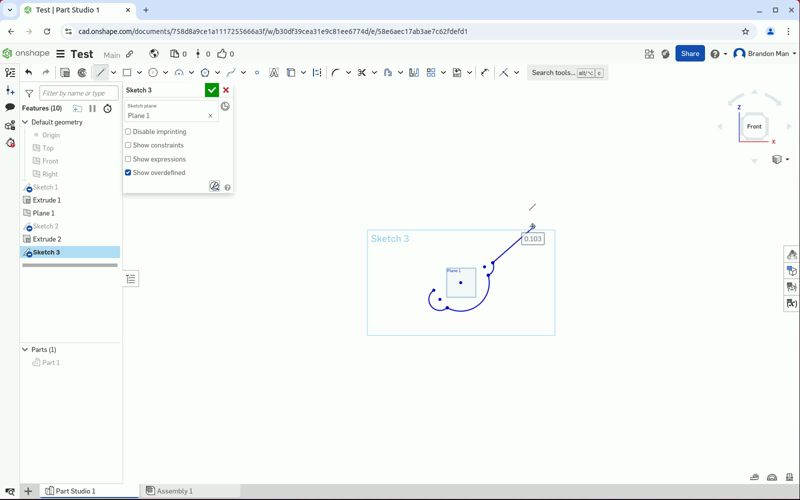
mouse_move(562, 225)
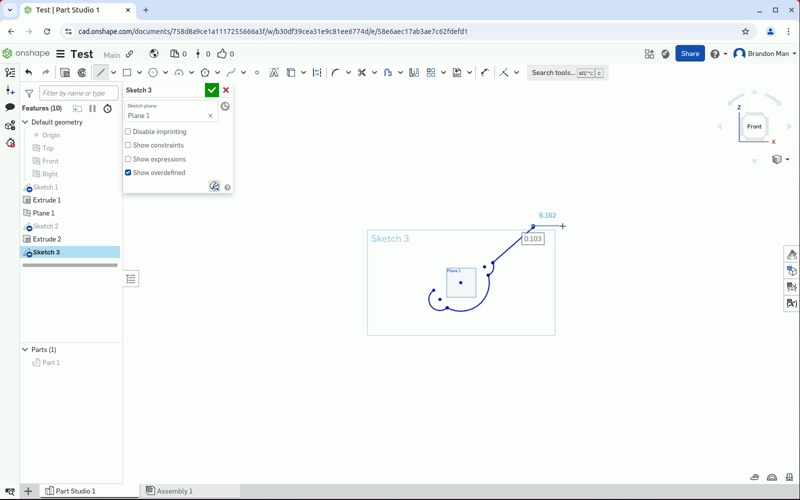
mouse_move(488, 257)
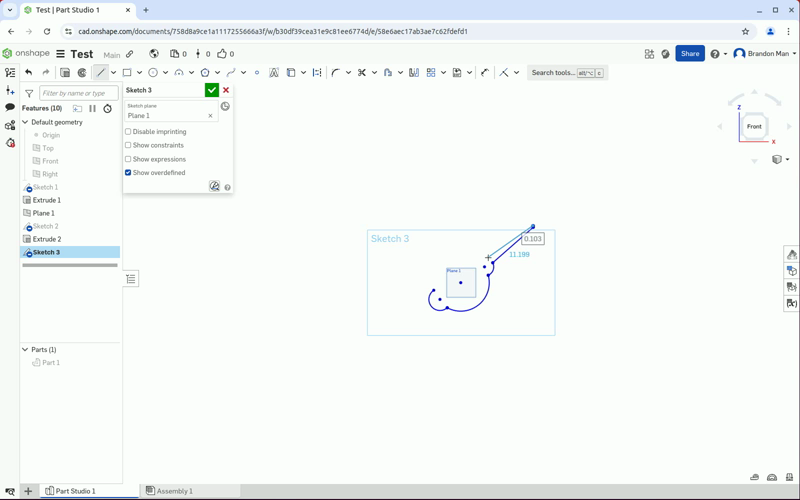
click(488, 257)
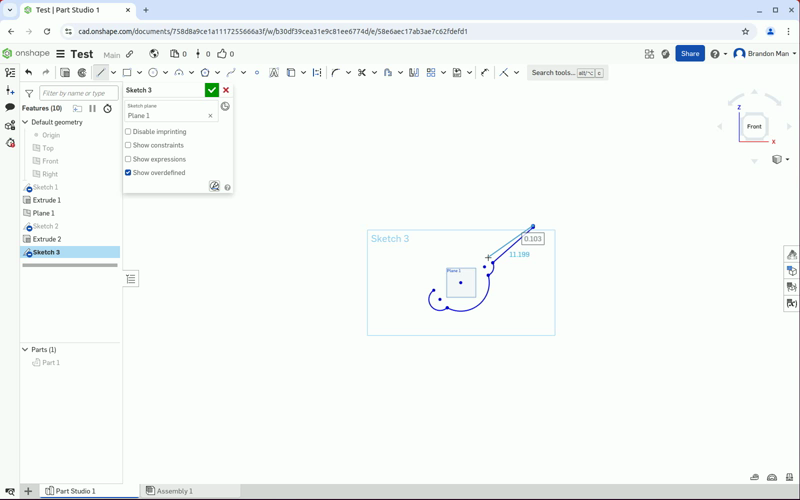
key_up(shift)
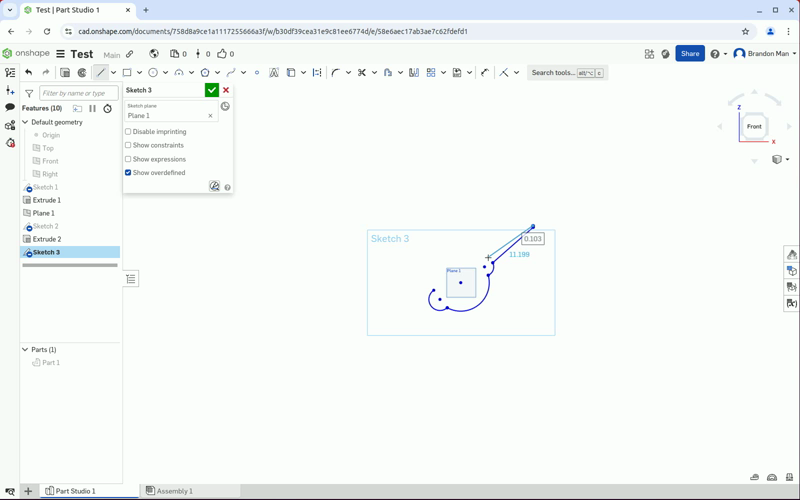
key(esc)
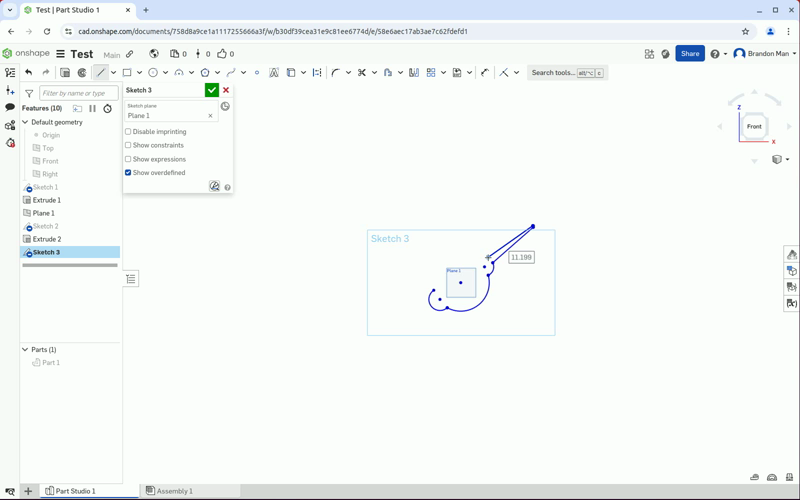
key(a)
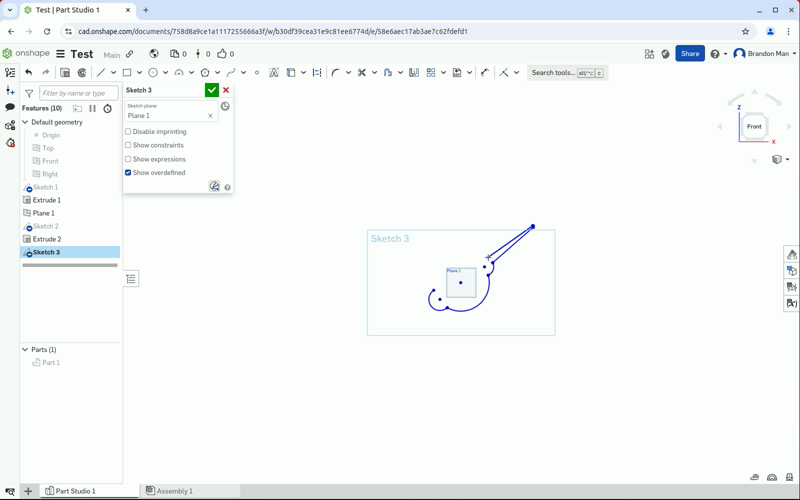
mouse_move(488, 257)
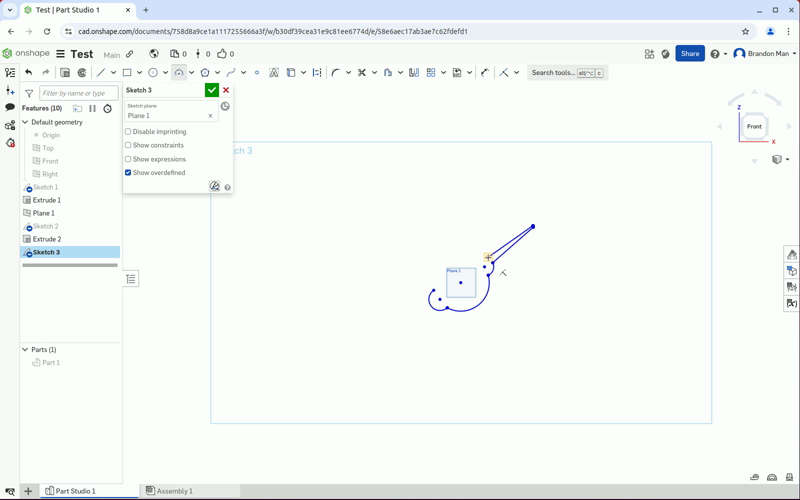
click(488, 257)
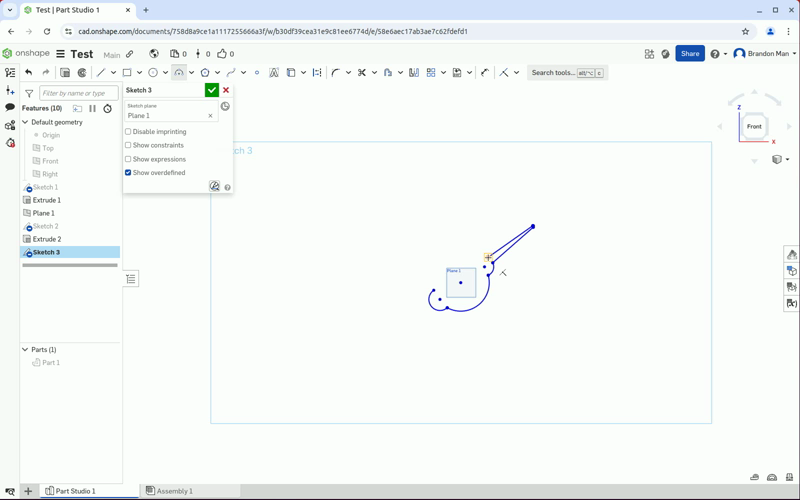
key_down(shift)
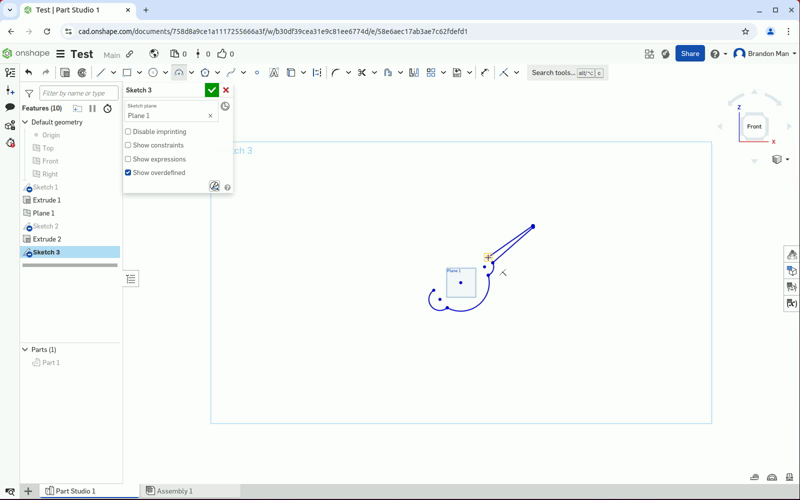
mouse_move(474, 258)
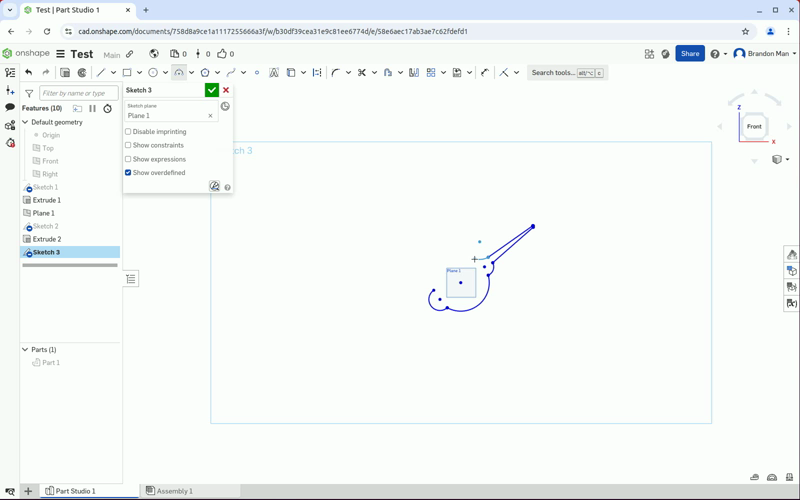
click(474, 258)
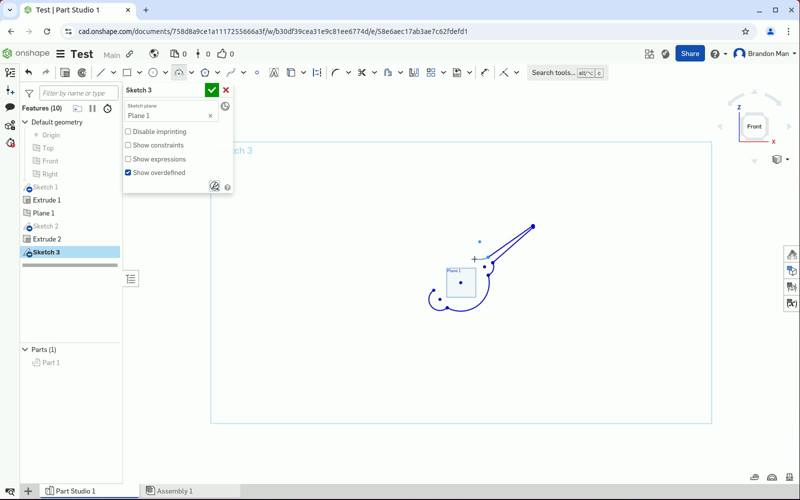
mouse_move(481, 255)
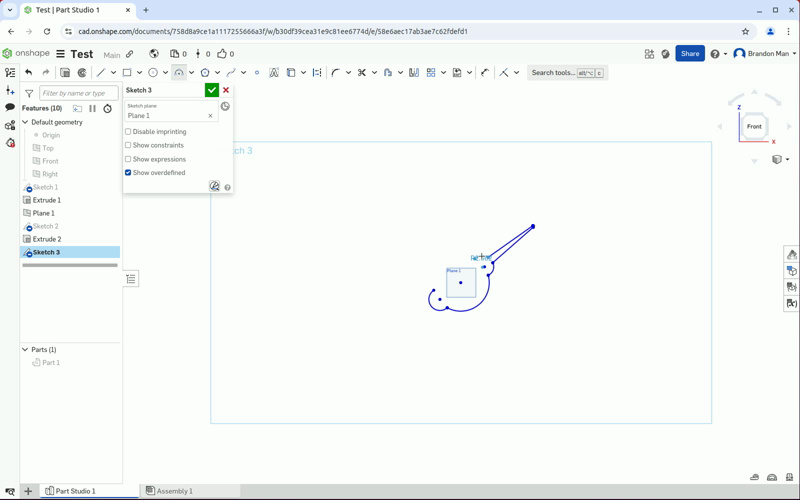
click(481, 255)
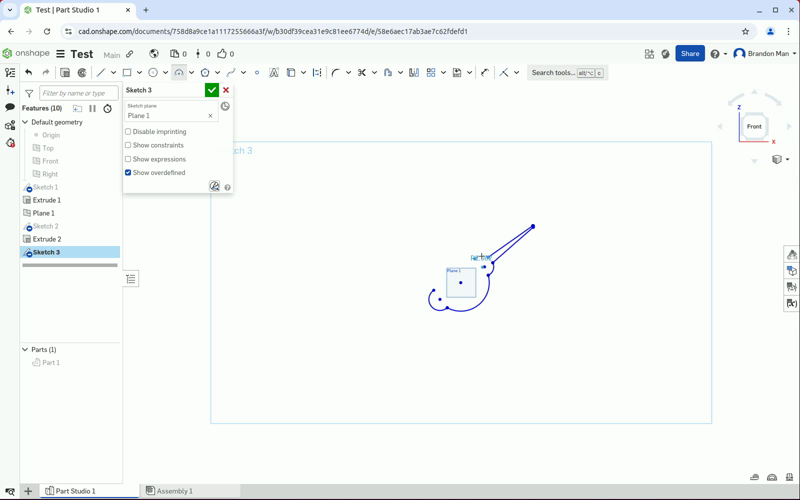
key_up(shift)
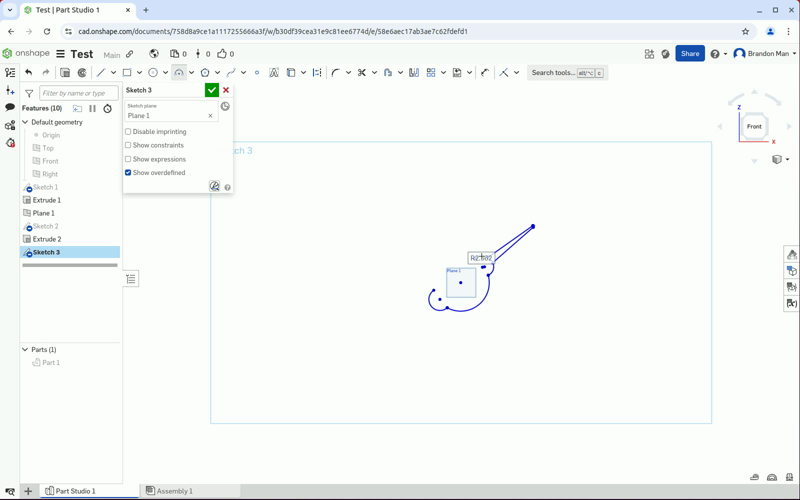
mouse_move(474, 258)
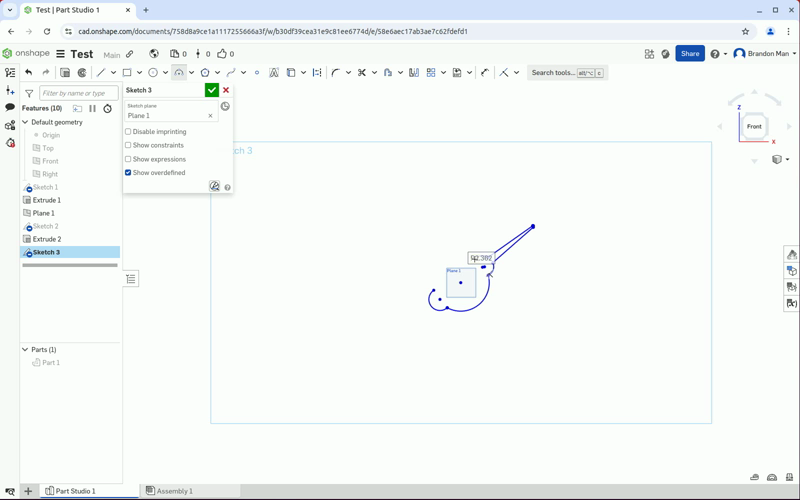
click(474, 258)
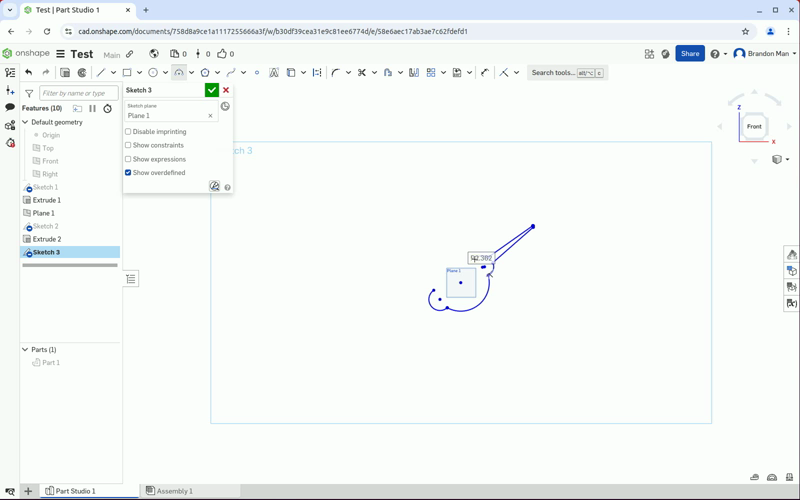
mouse_move(433, 290)
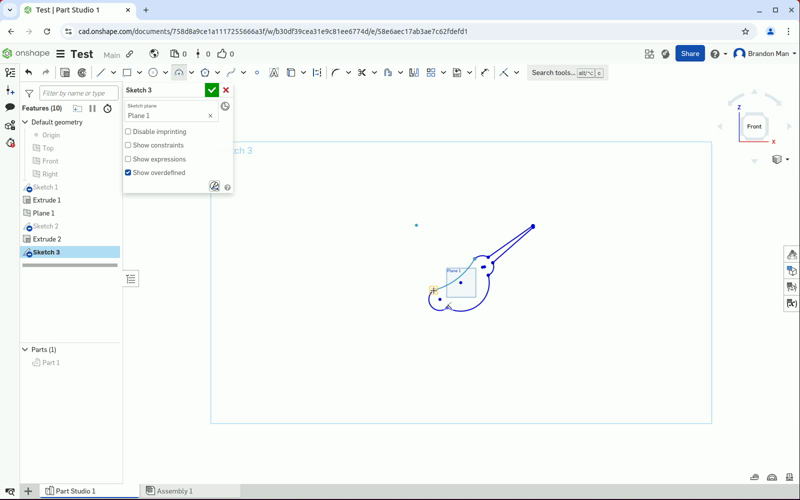
click(433, 290)
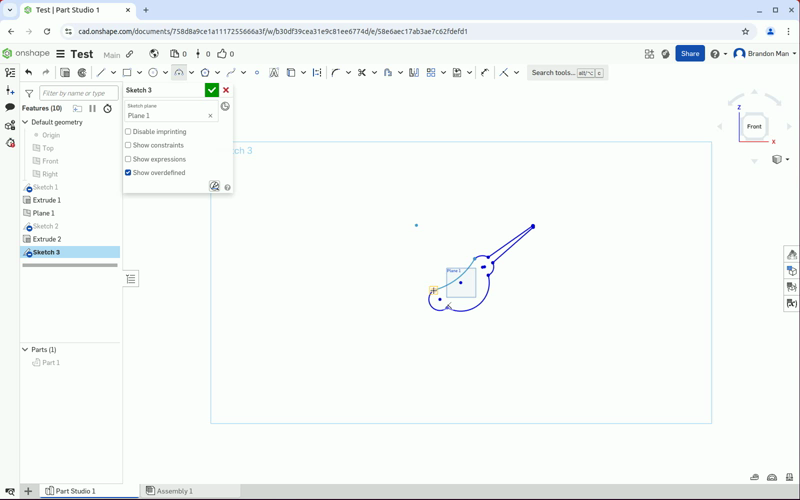
key_down(shift)
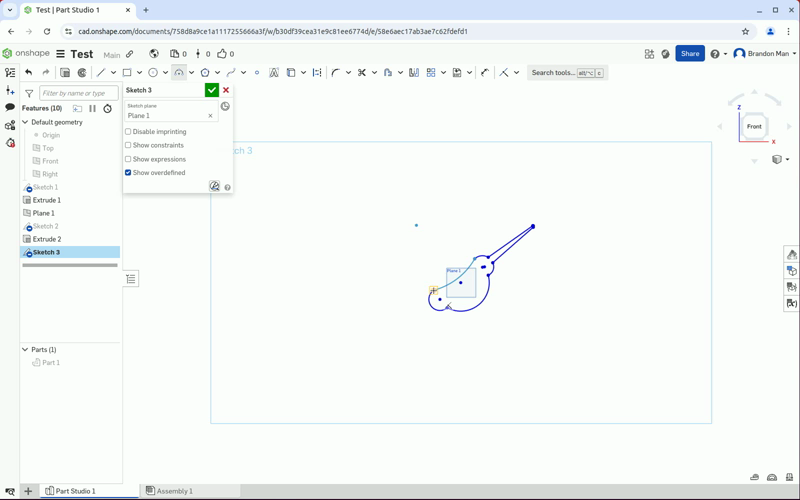
mouse_move(444, 261)
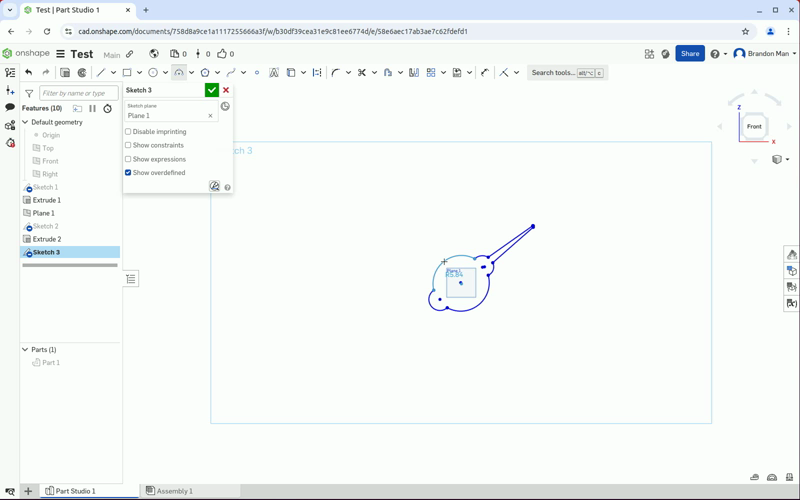
click(444, 261)
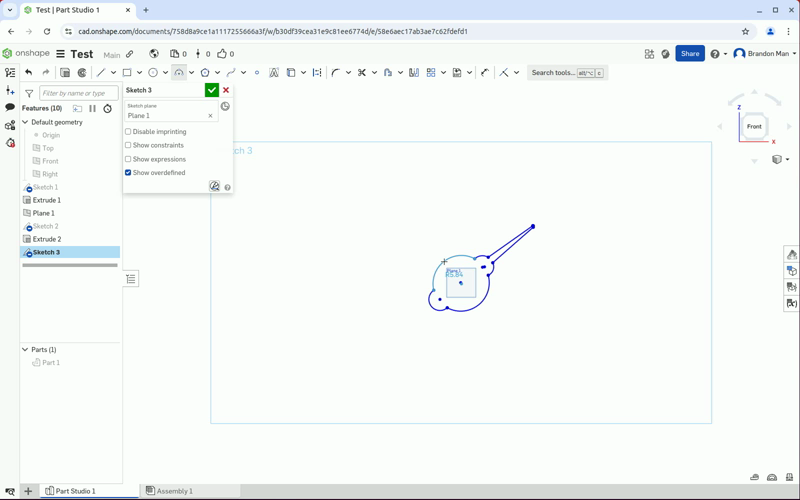
key_up(shift)
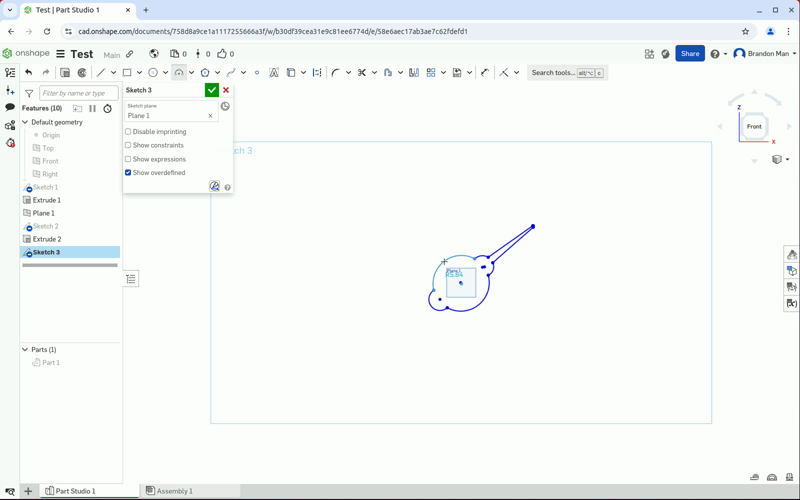
key(esc)
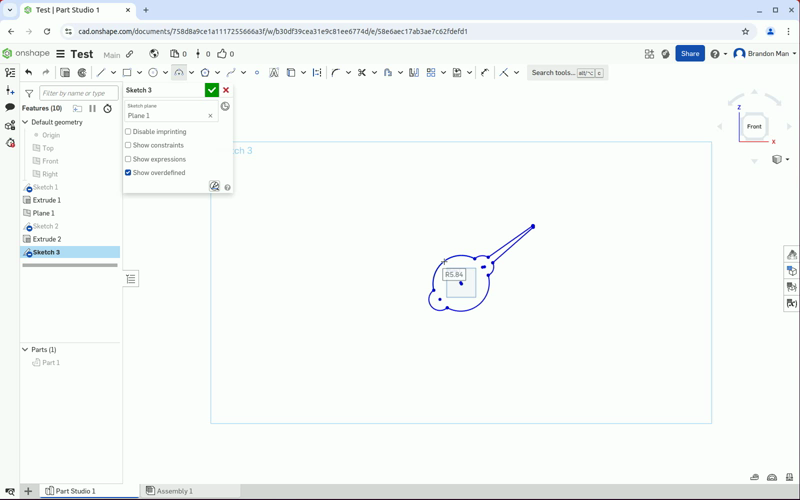
mouse_move(487, 263)
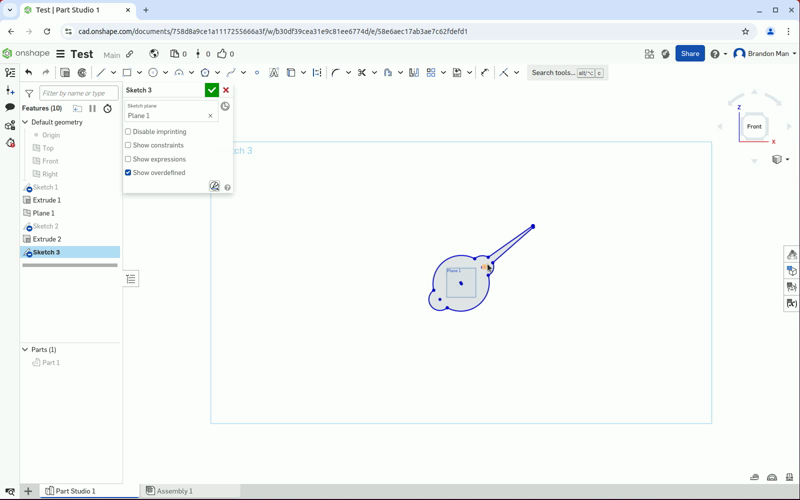
click(487, 263)
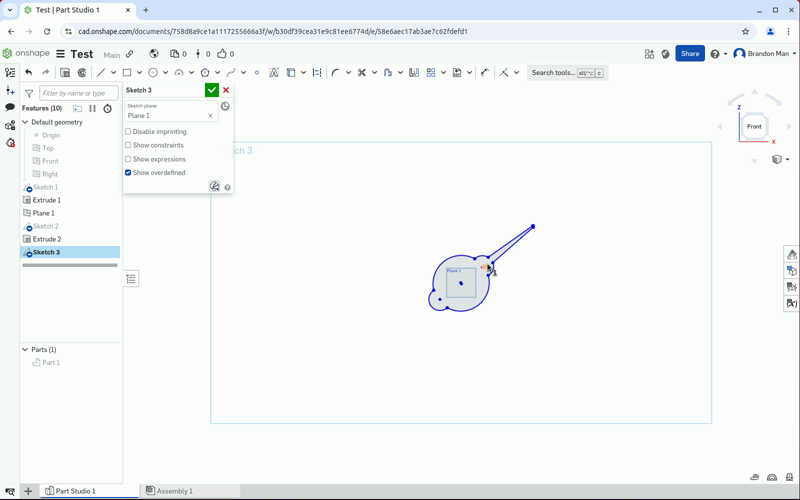
mouse_move(73, 352)
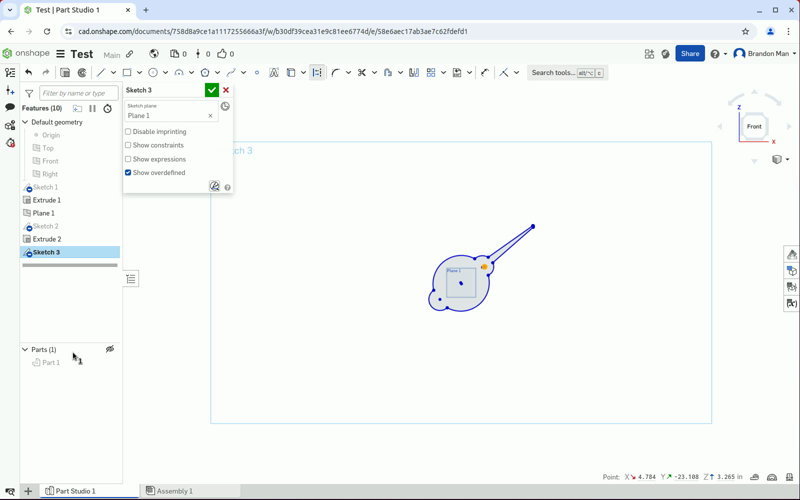
key(shift+y)
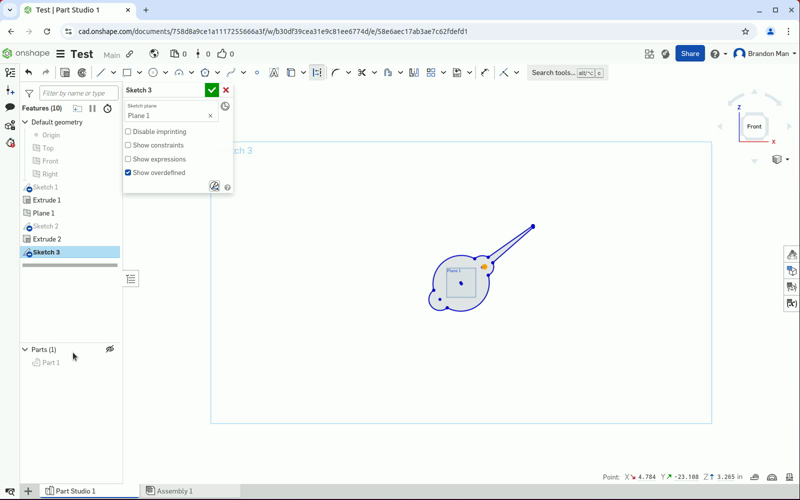
key(shift+e)
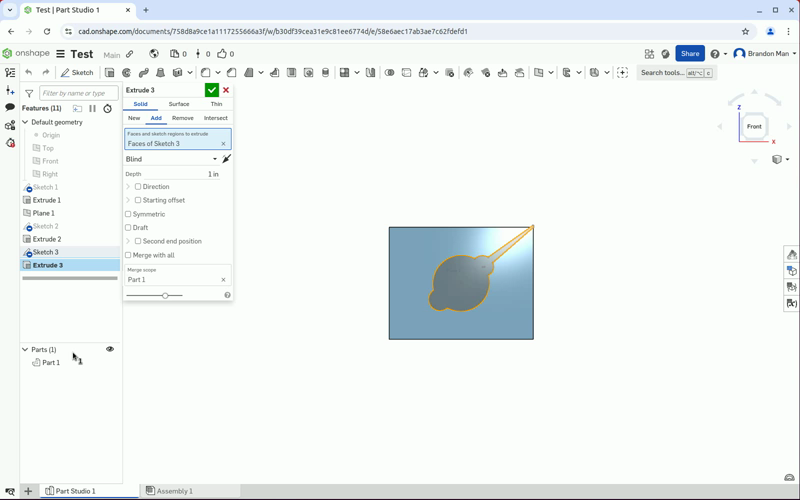
mouse_move(143, 106)
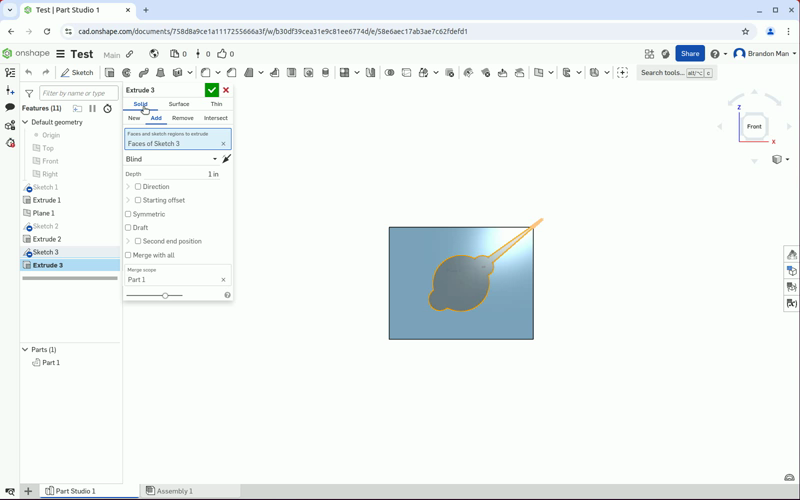
click(143, 106)
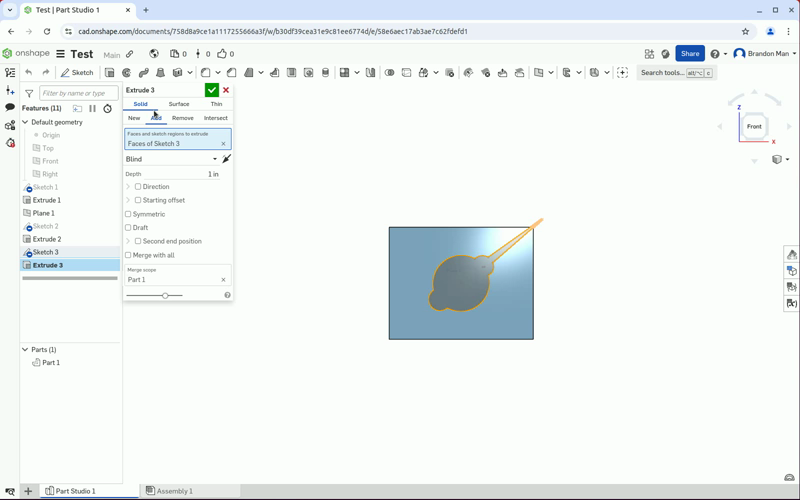
mouse_move(186, 120)
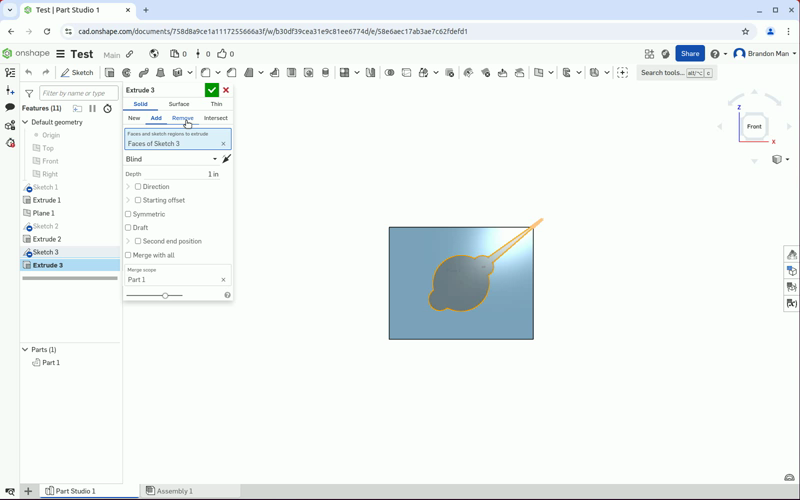
click(186, 120)
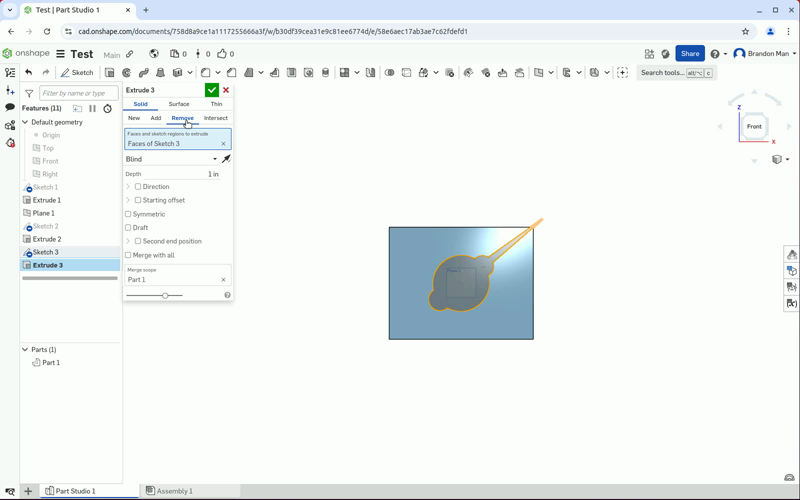
key(tab, 4)
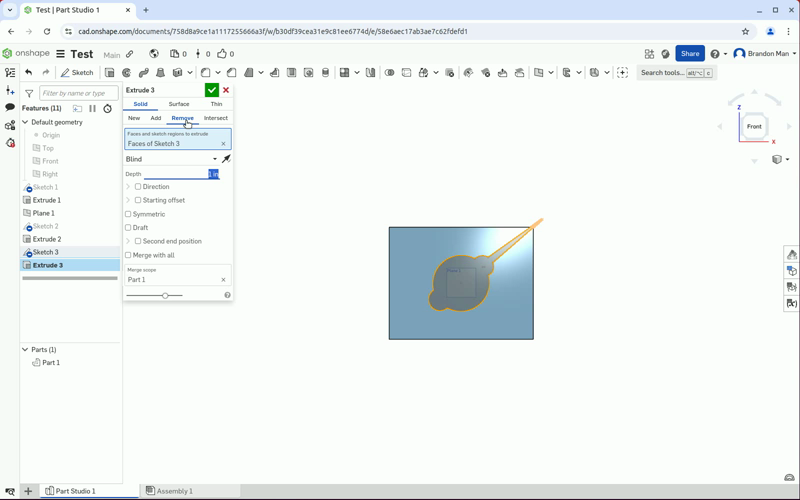
text(5.777)
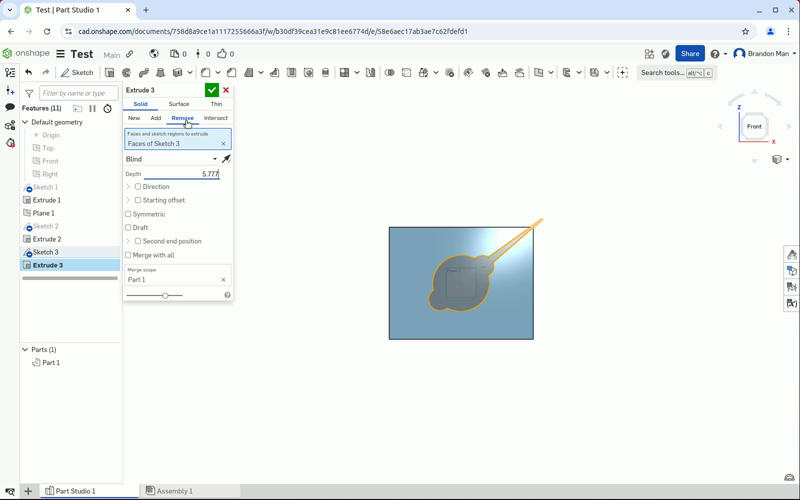
key(tab, 6)
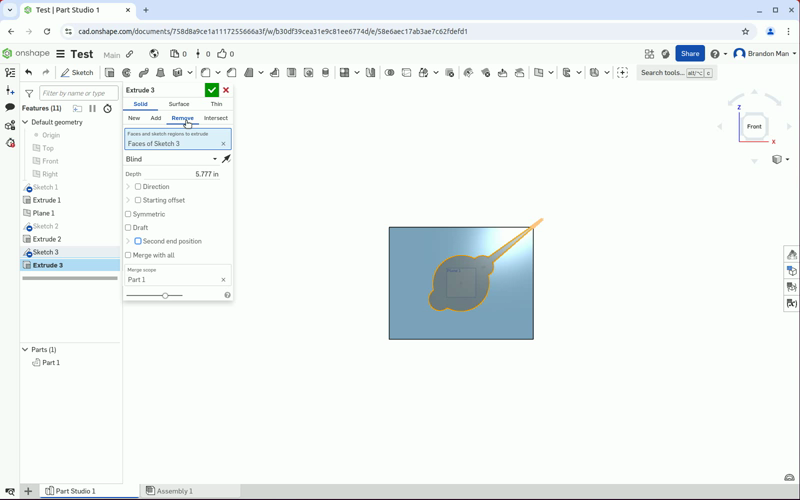
key(space)
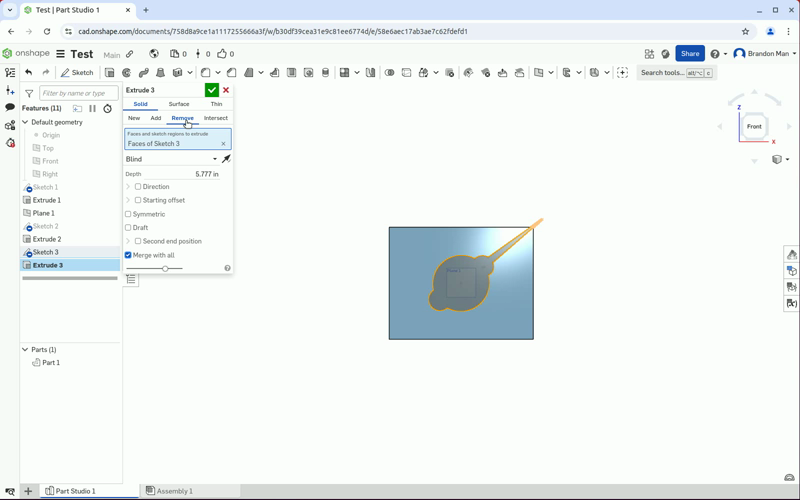
key(enter)
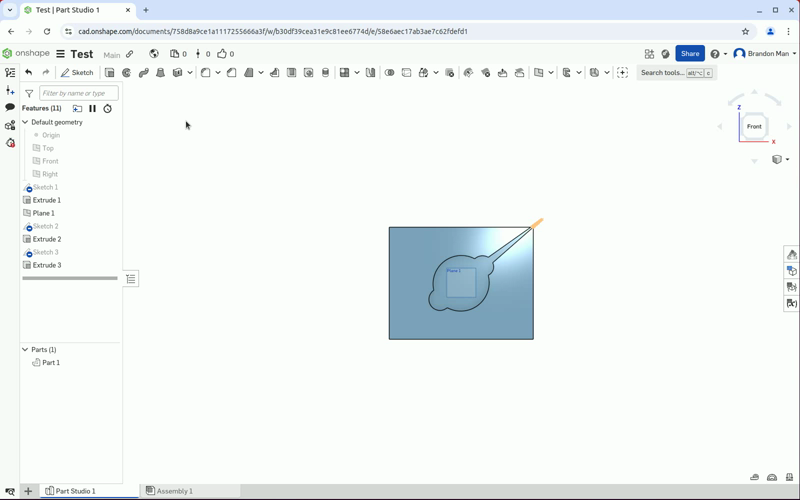
key(shift+h)
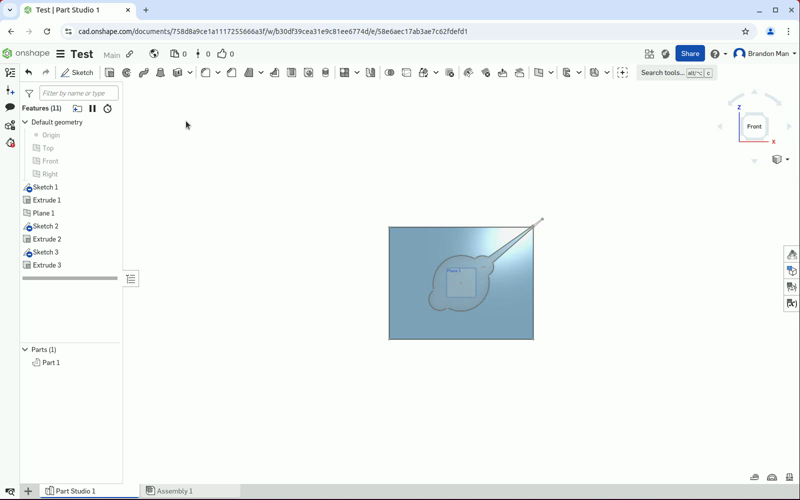
key(shift+h)
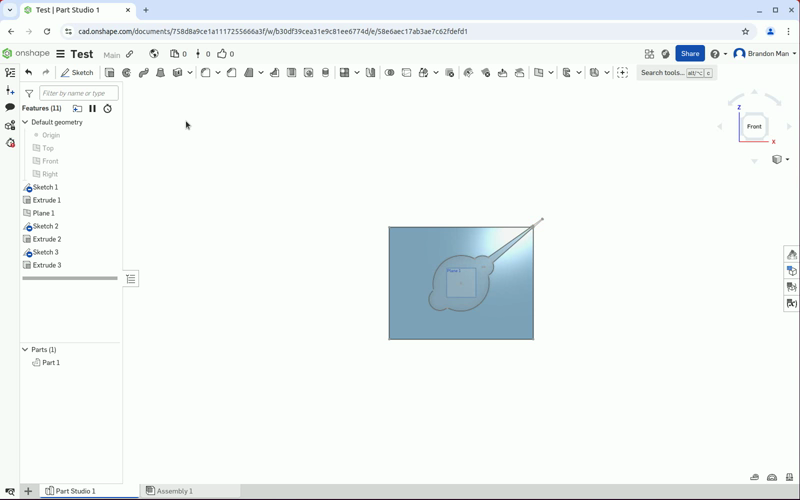
key(shift+7)
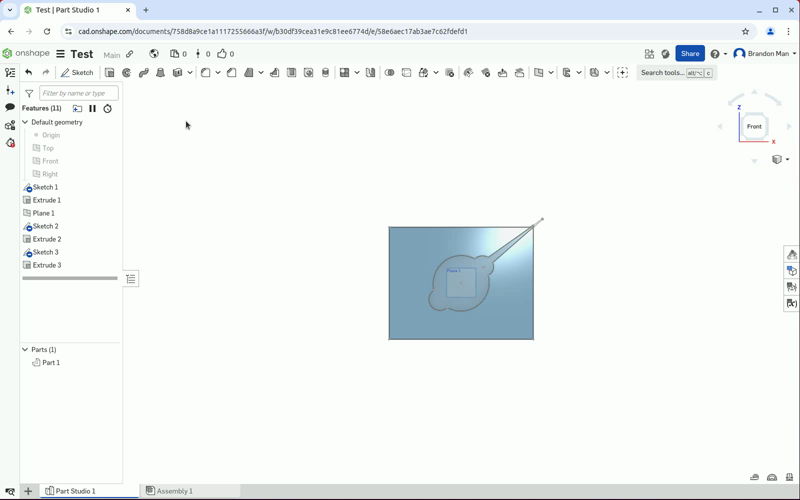
key(left, 2)
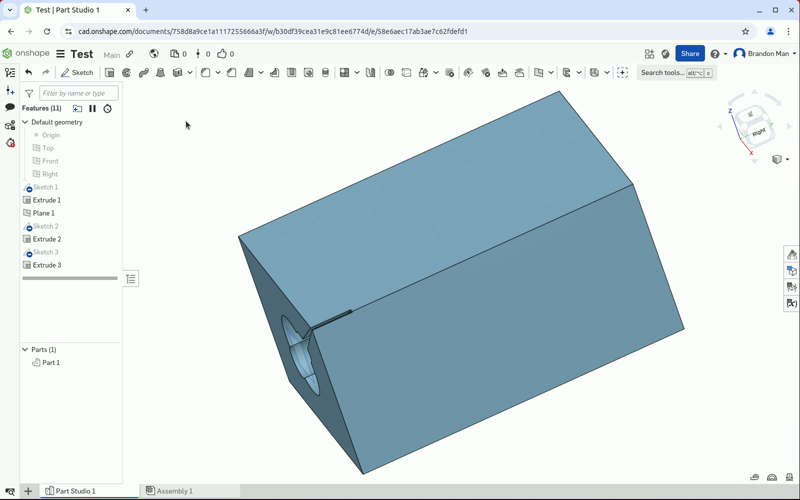
key(down, 2)
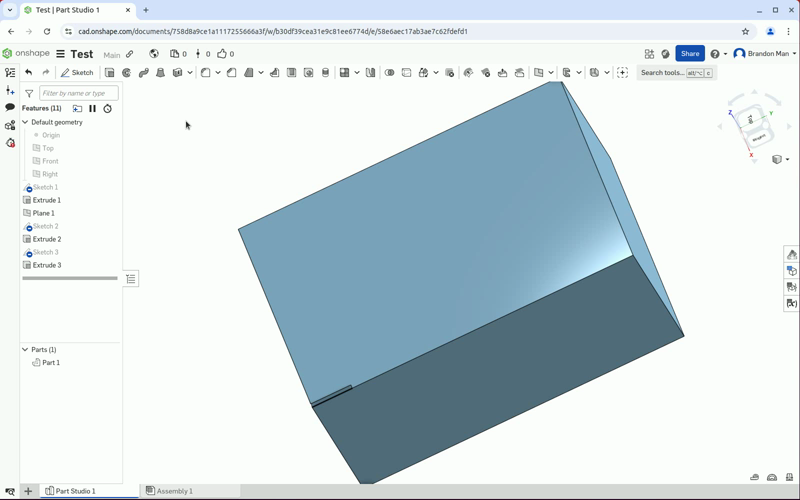
key(up, 2)
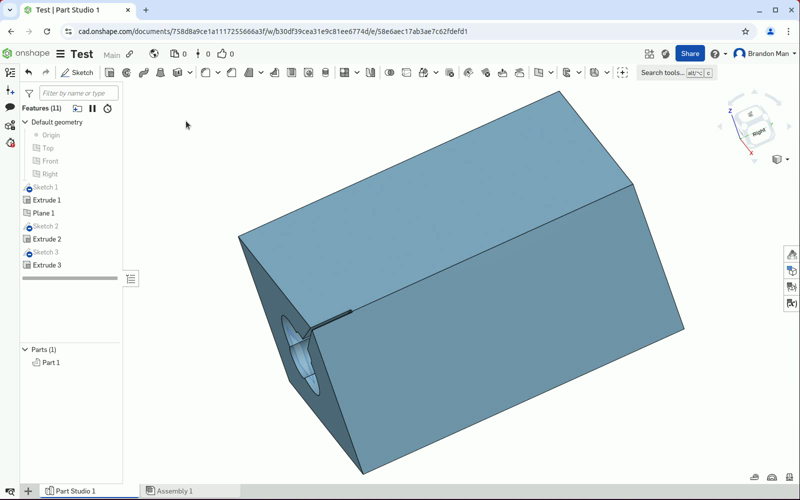
key(right, 2)
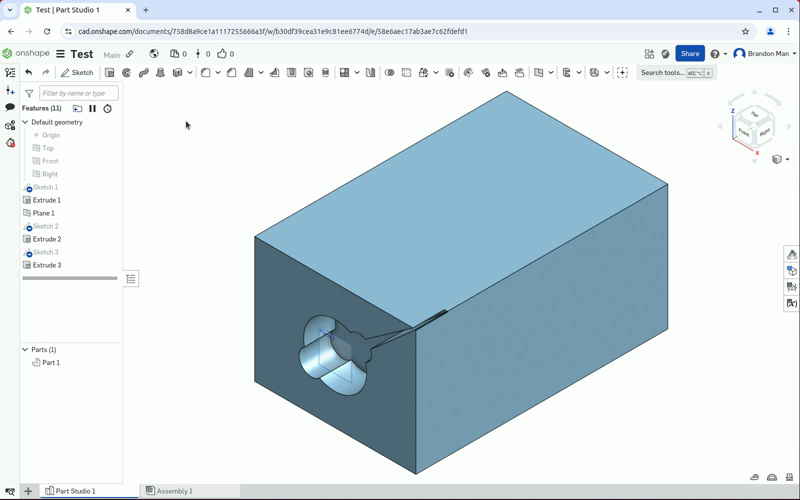
mouse_move(73, 189)
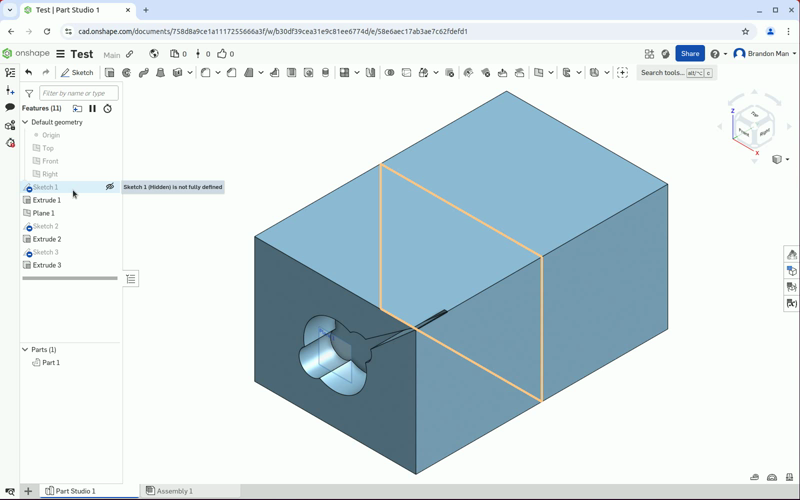
click(73, 189)